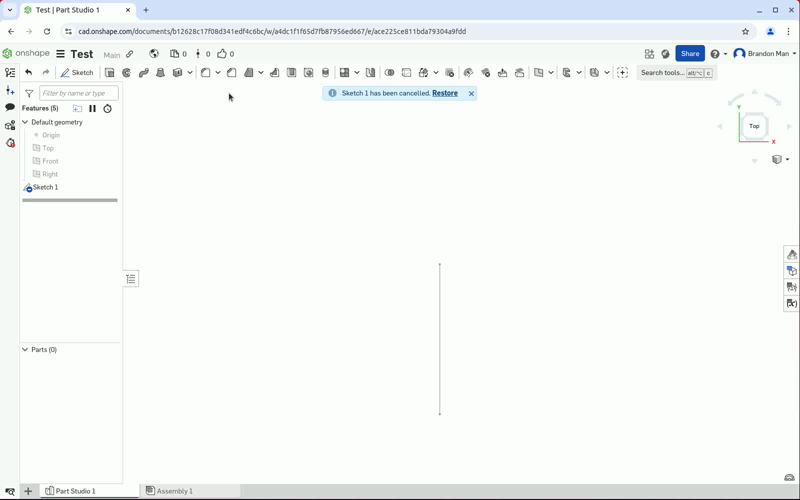
key(shift+h)
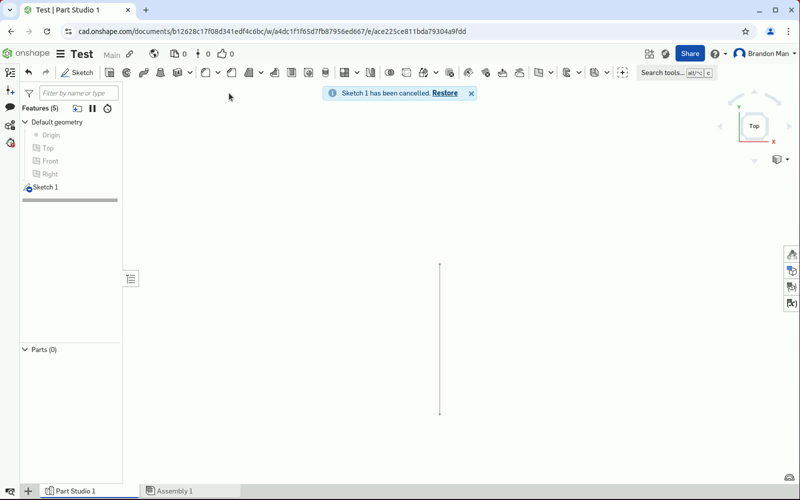
mouse_move(73, 352)
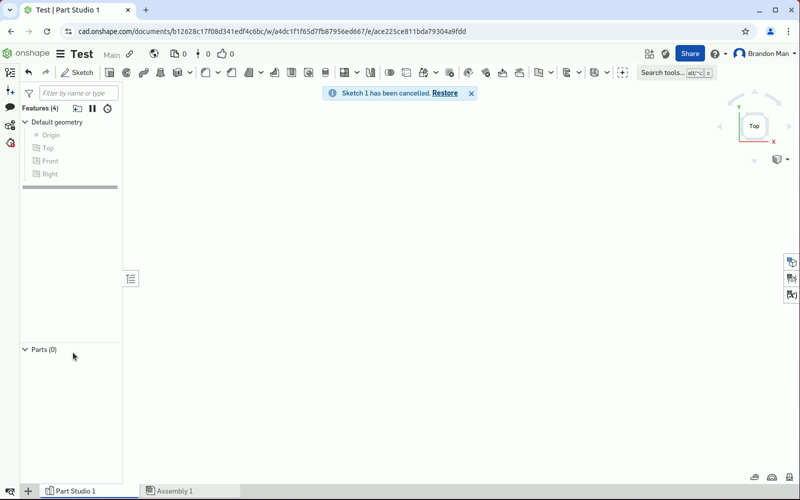
key(y)
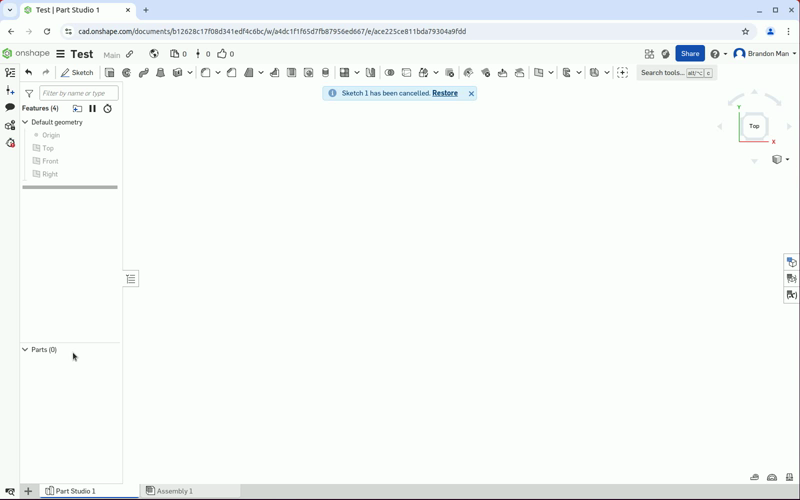
key(shift+p)
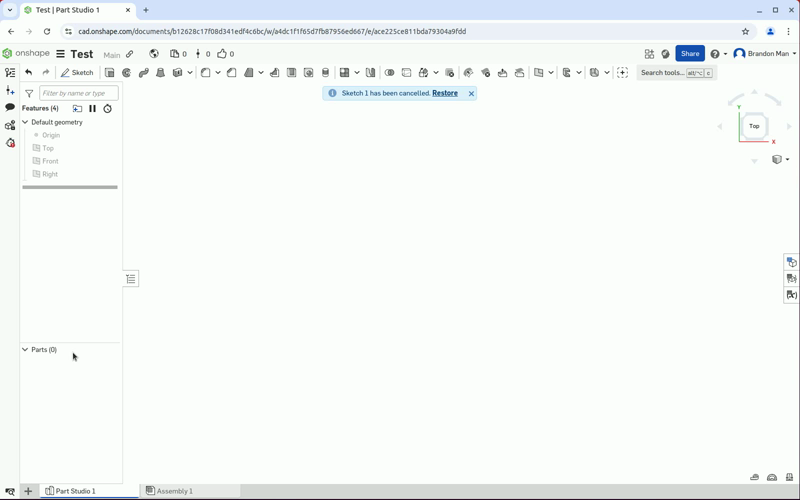
key(space)
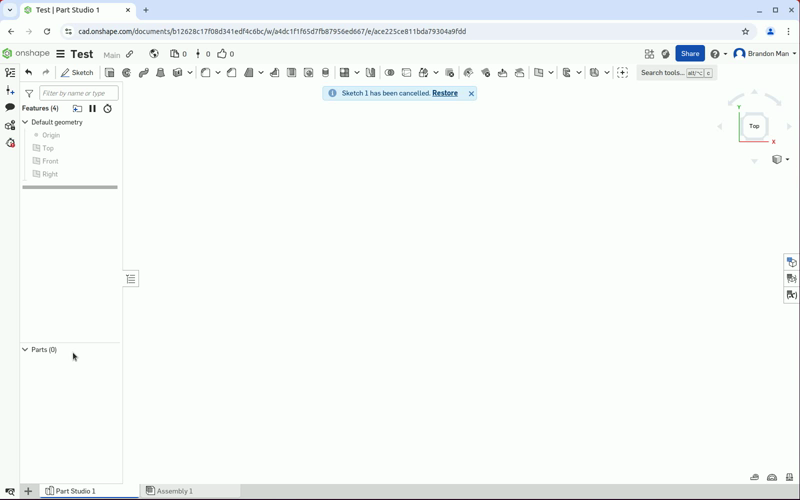
key_down(shift)
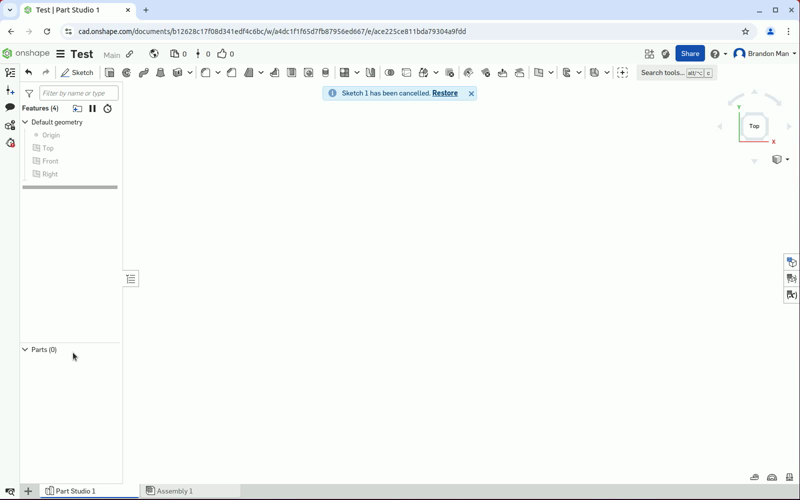
key(up)
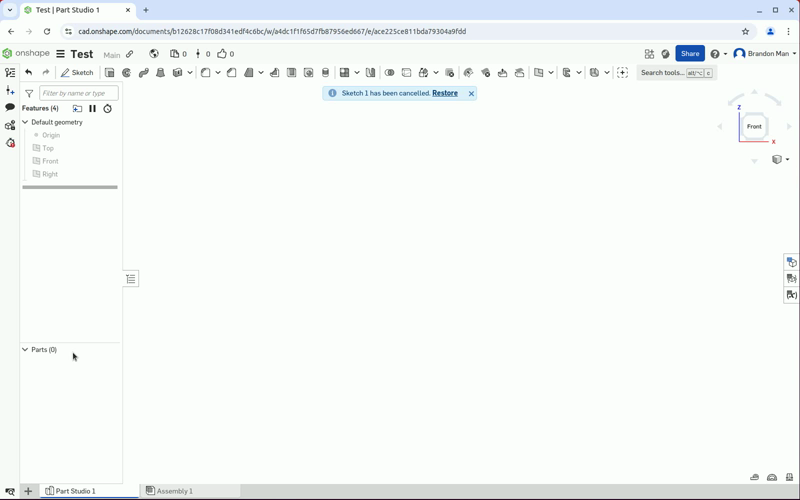
key_up(shift)
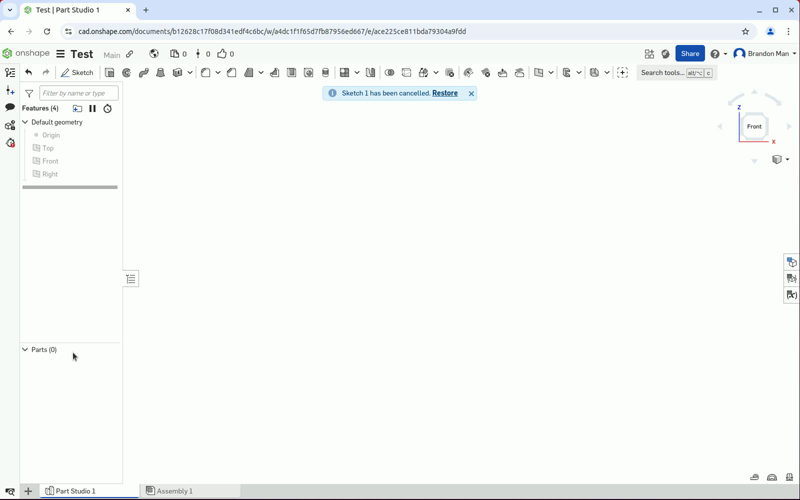
mouse_move(73, 352)
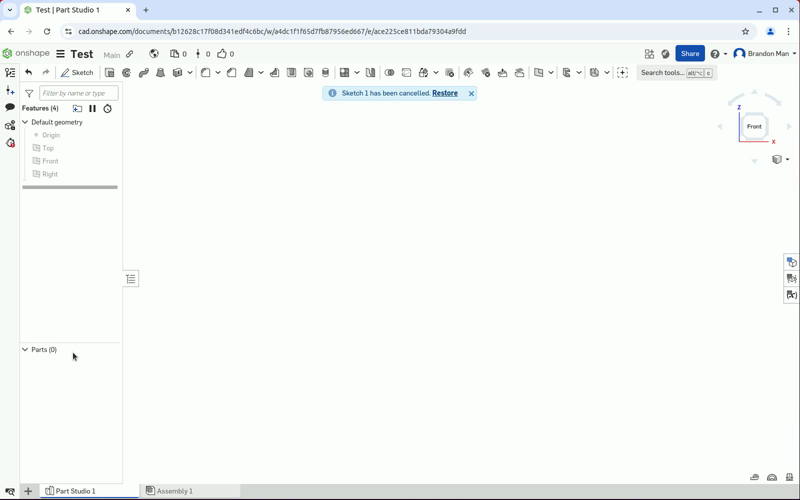
key(shift+y)
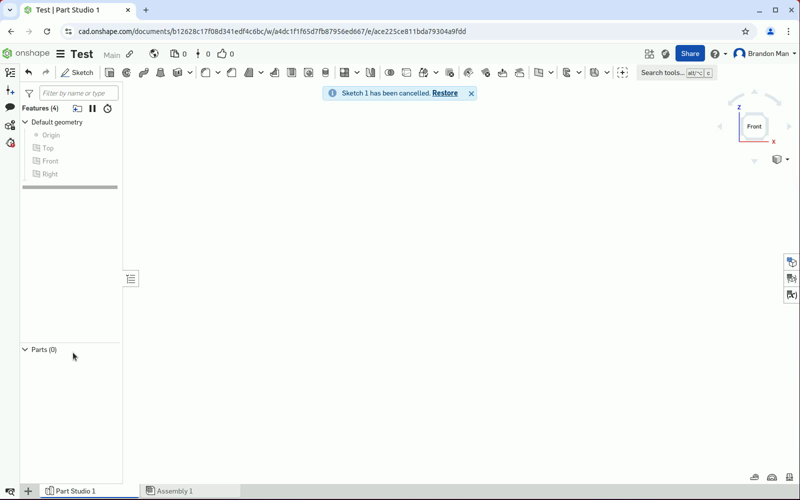
key(shift+s)
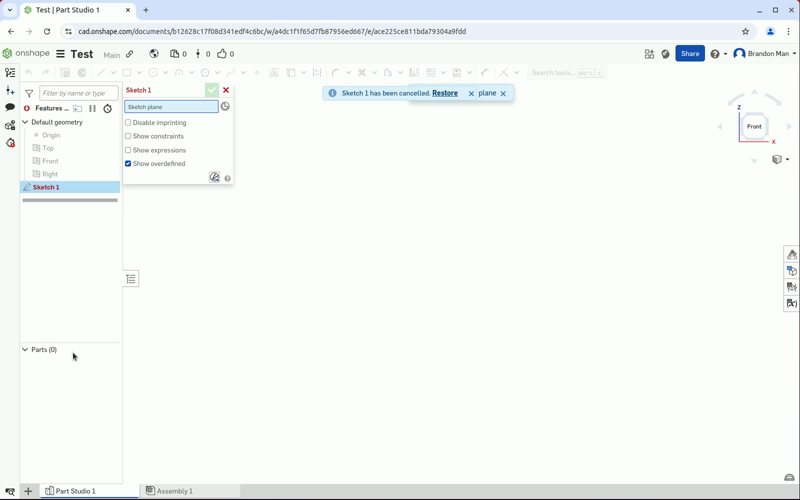
mouse_move(73, 163)
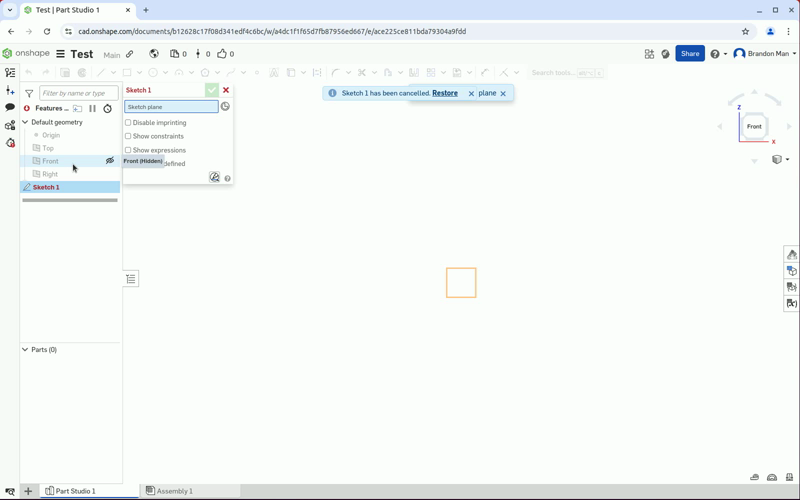
click(73, 163)
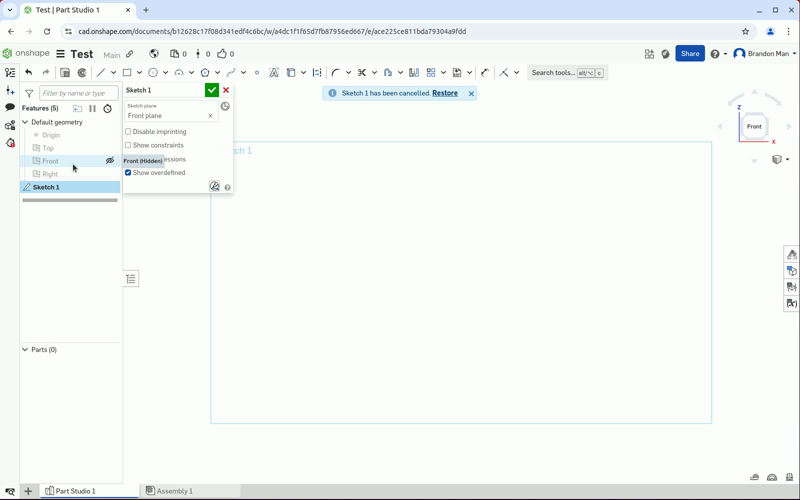
mouse_move(73, 352)
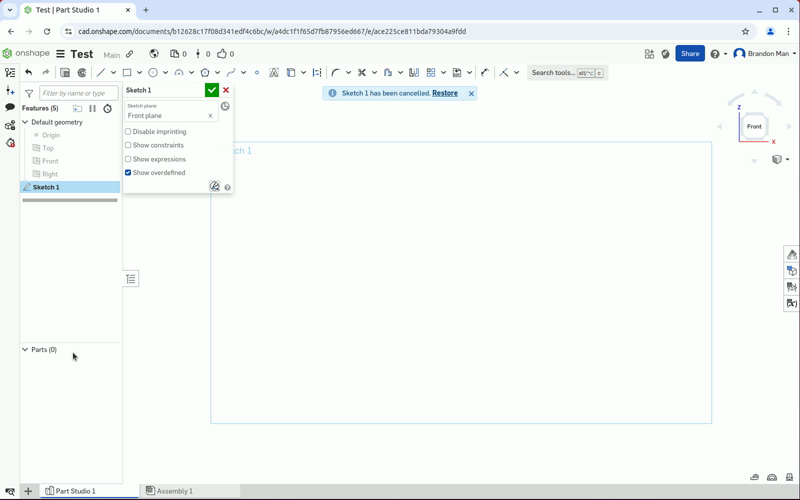
key(y)
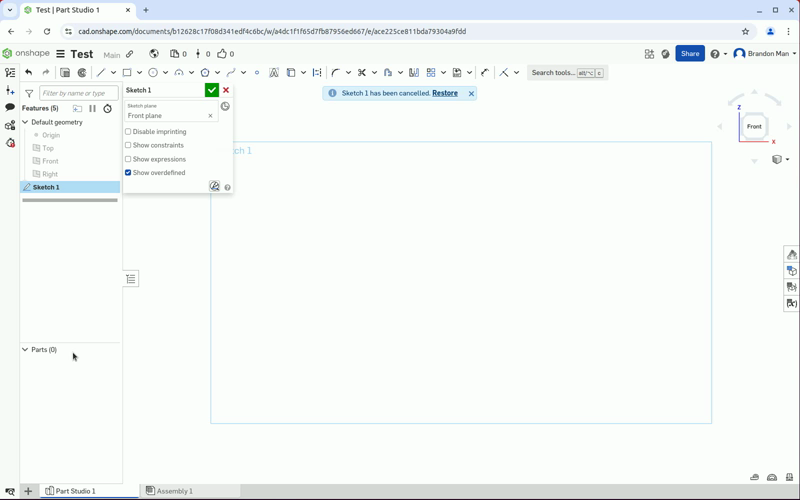
key(l)
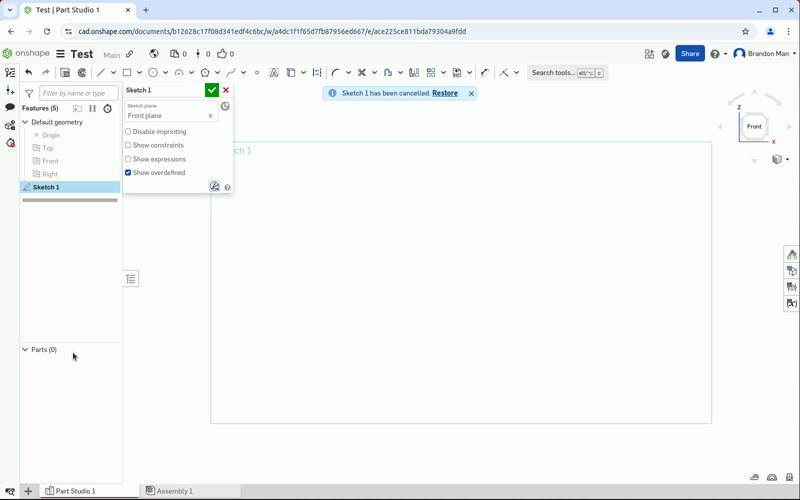
key_down(shift)
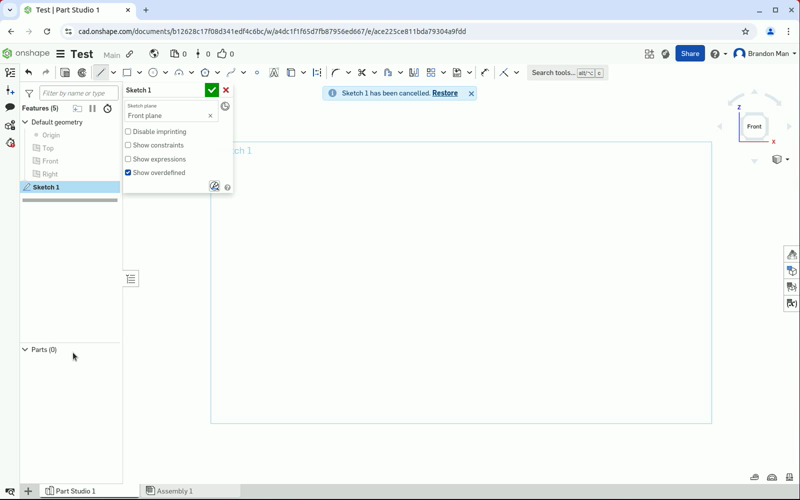
mouse_move(348, 255)
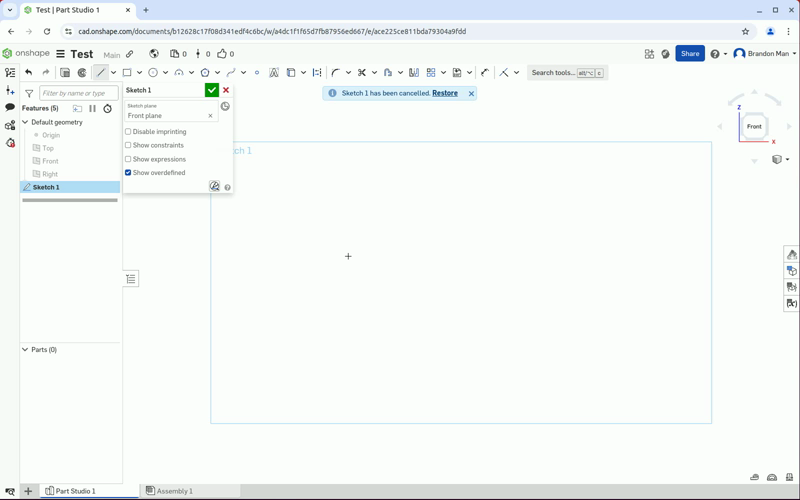
click(348, 255)
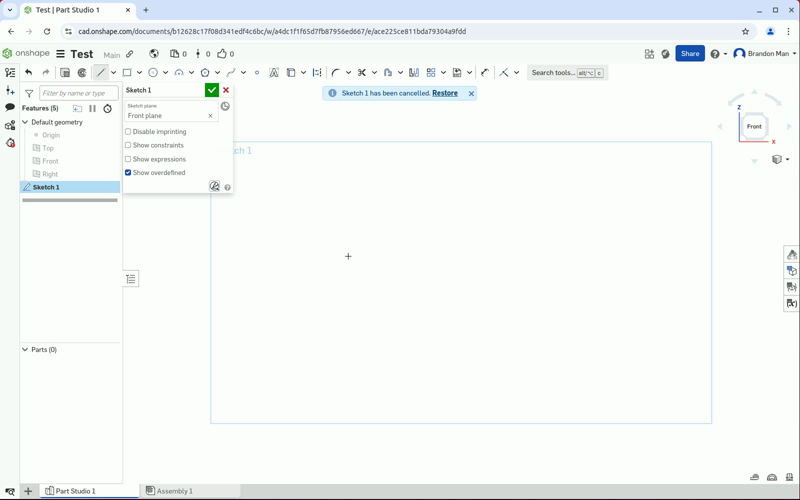
key_up(shift)
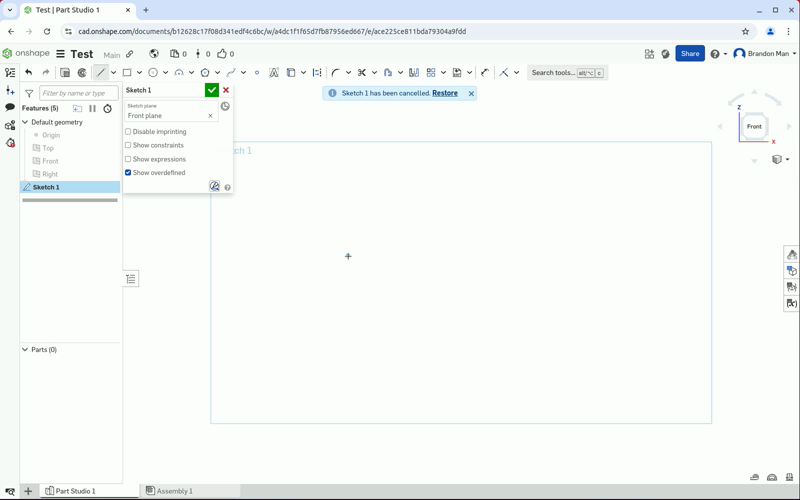
key_down(shift)
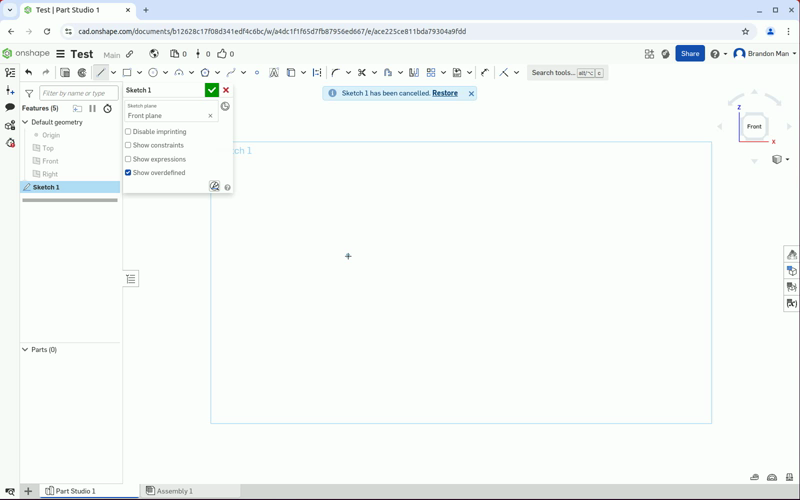
mouse_move(378, 255)
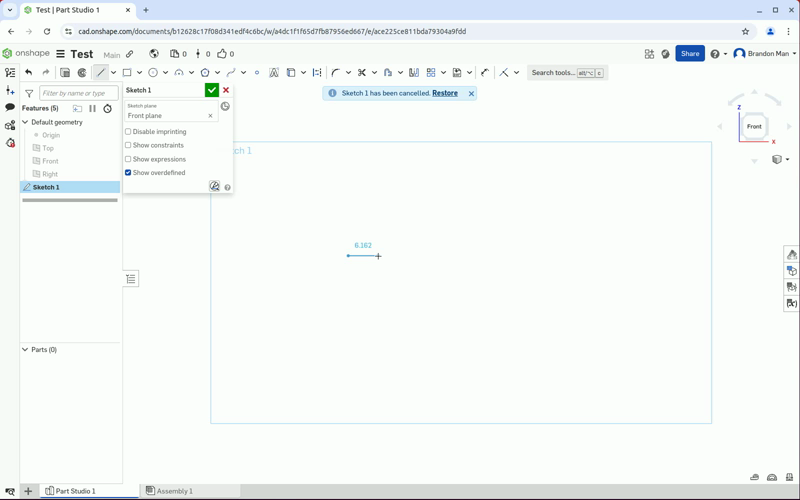
mouse_move(386, 255)
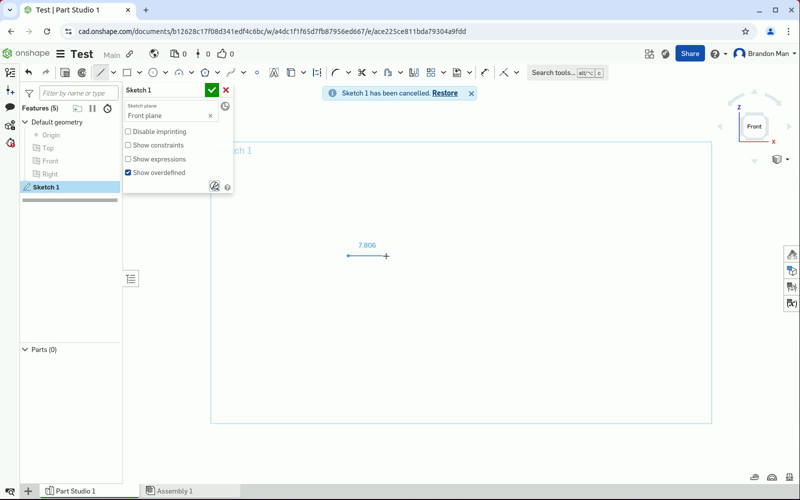
click(386, 255)
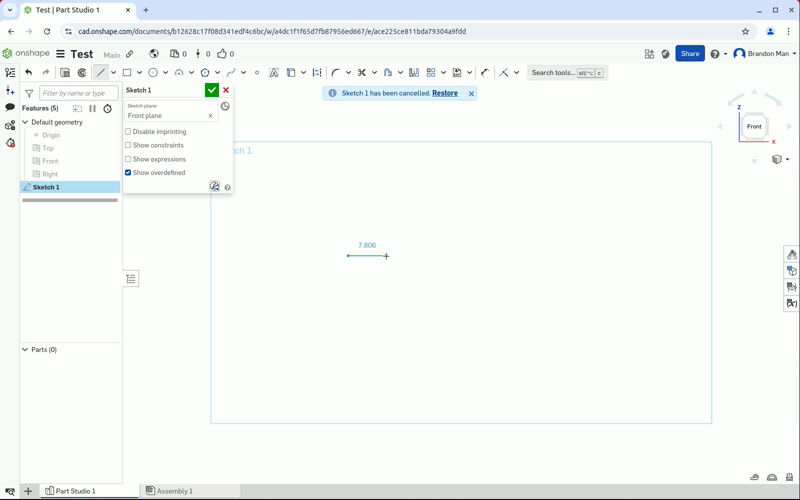
key_up(shift)
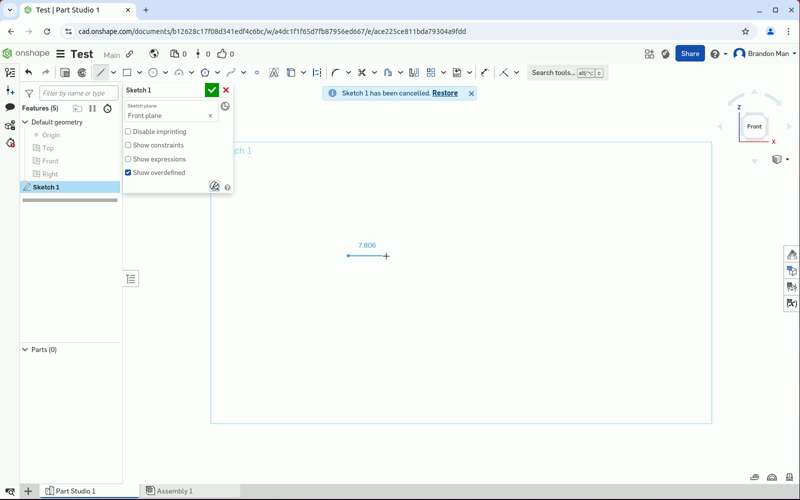
key_down(shift)
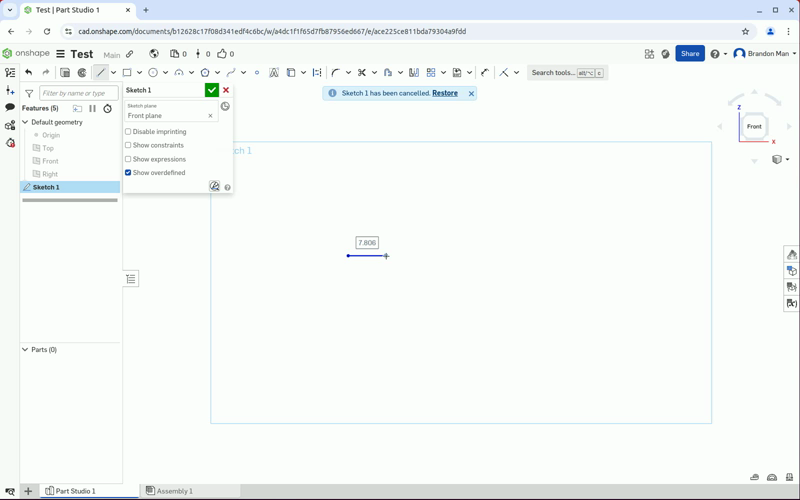
mouse_move(416, 255)
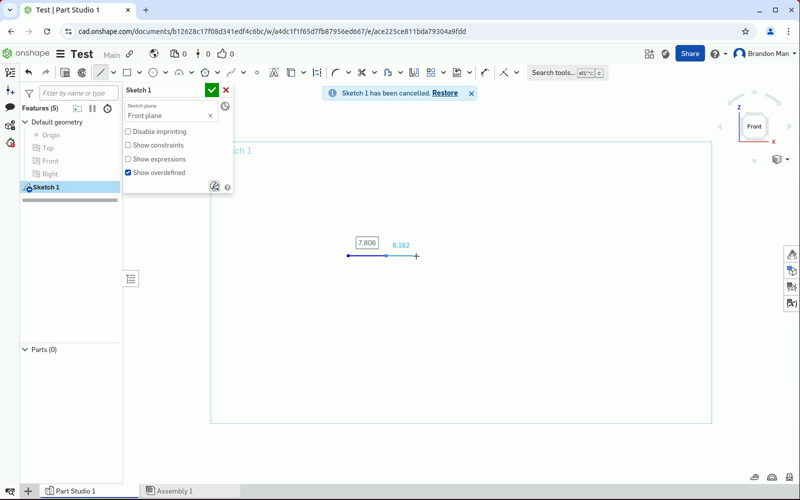
mouse_move(386, 294)
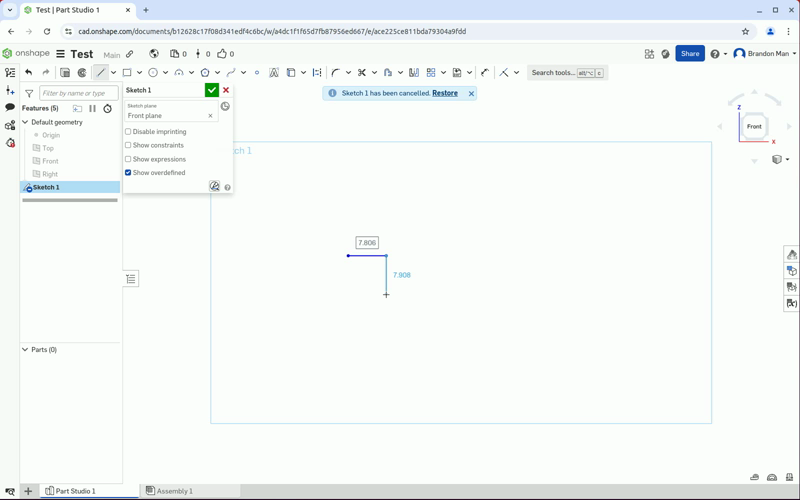
click(386, 294)
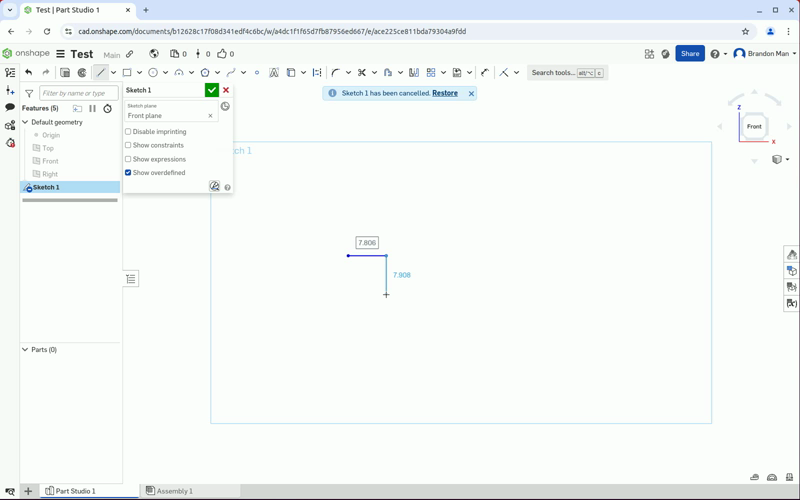
key_up(shift)
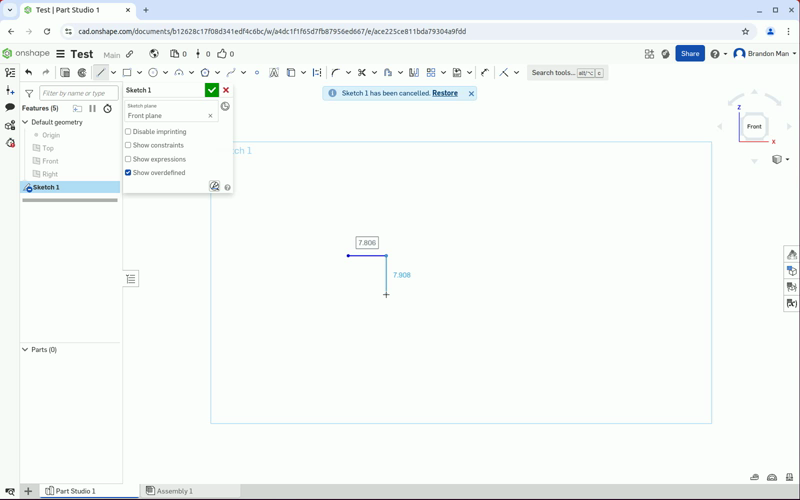
key_down(shift)
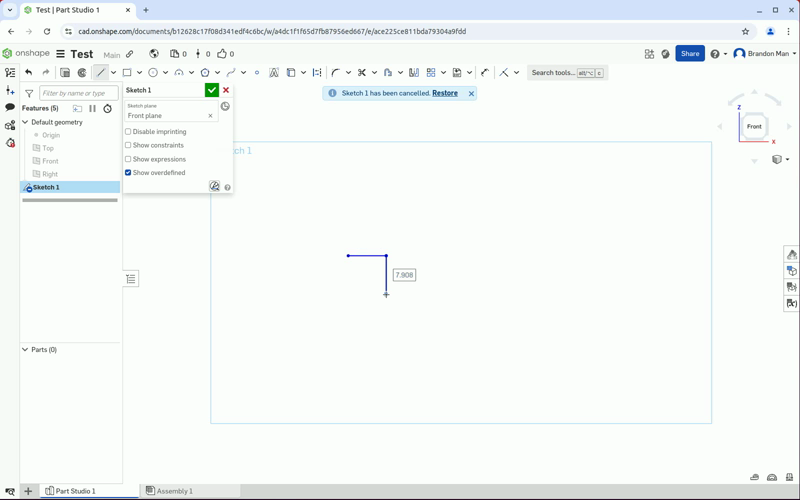
mouse_move(416, 294)
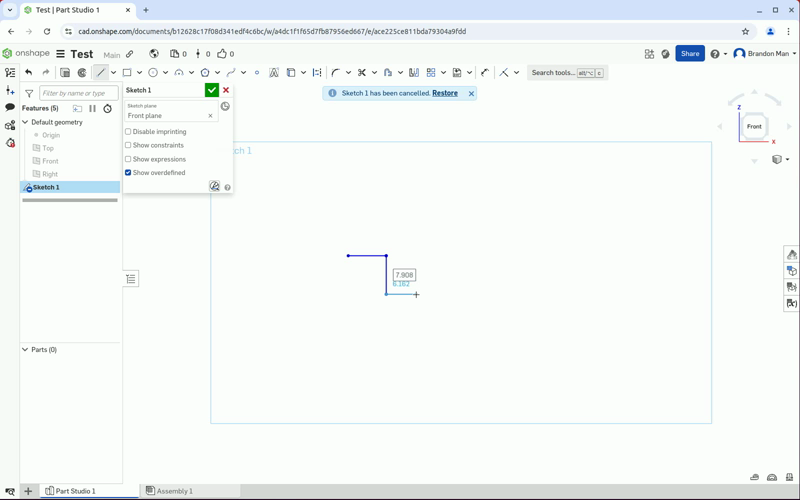
mouse_move(423, 294)
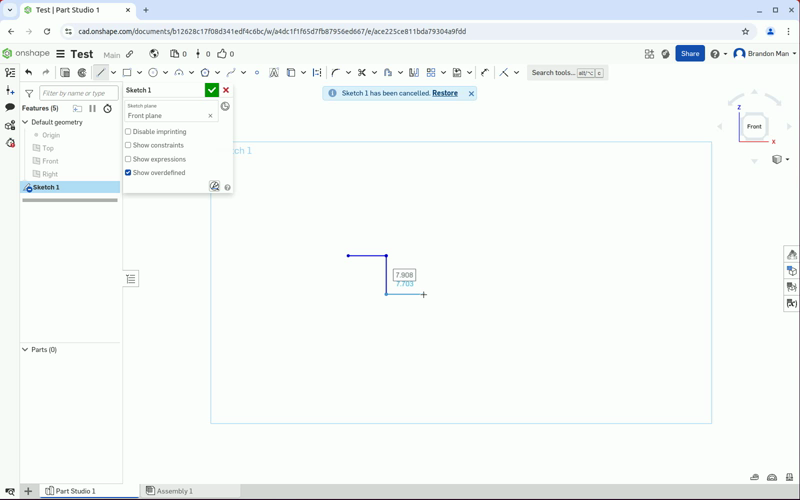
click(423, 294)
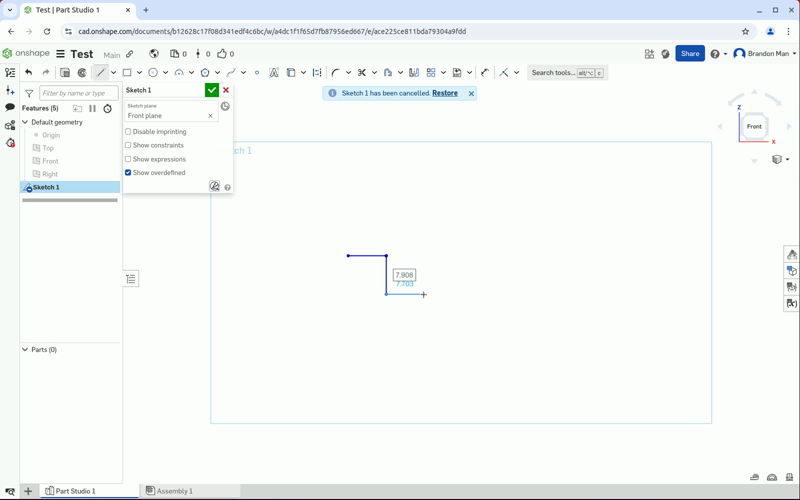
key_up(shift)
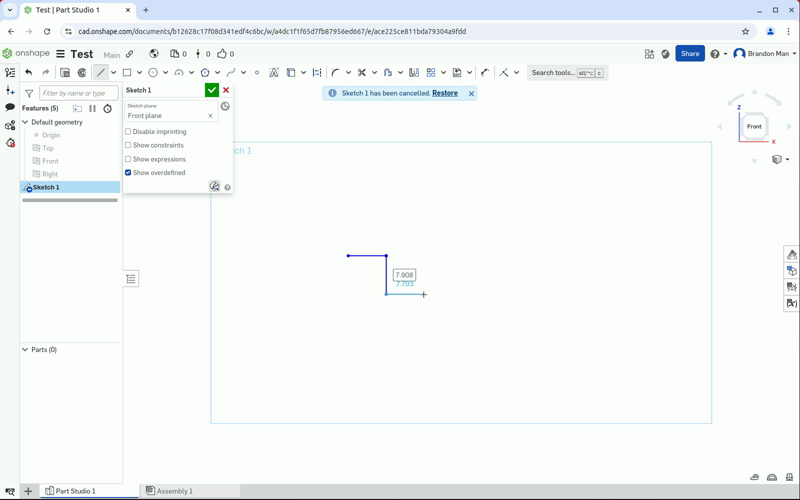
key_down(shift)
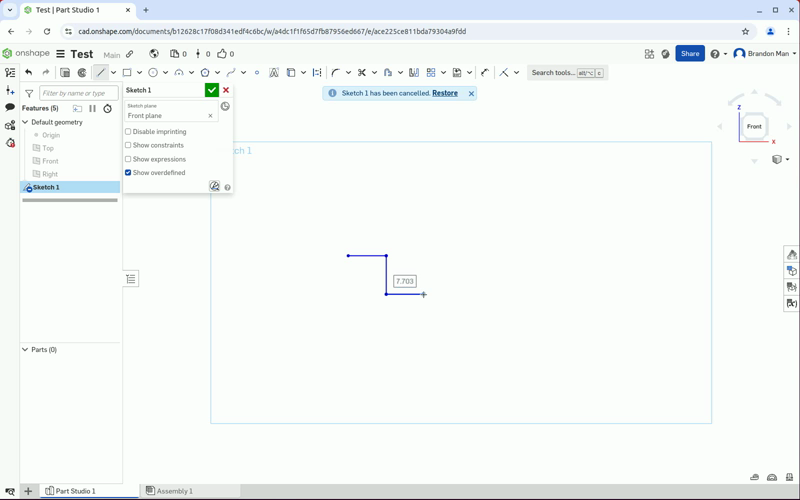
mouse_move(423, 217)
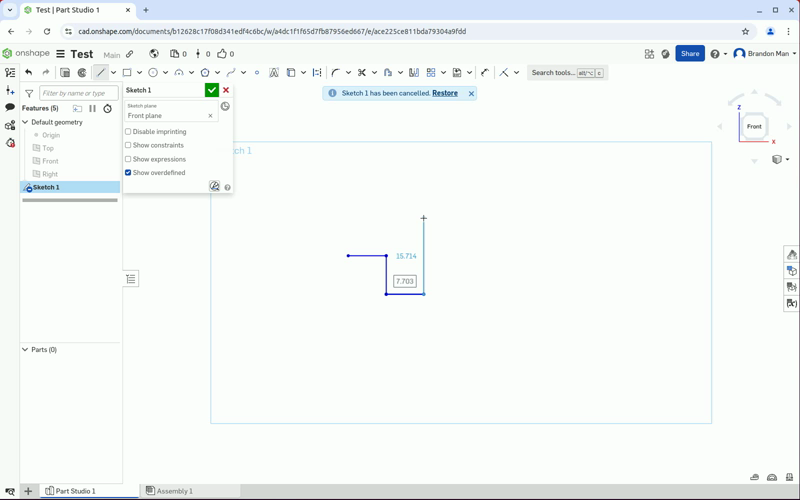
click(423, 217)
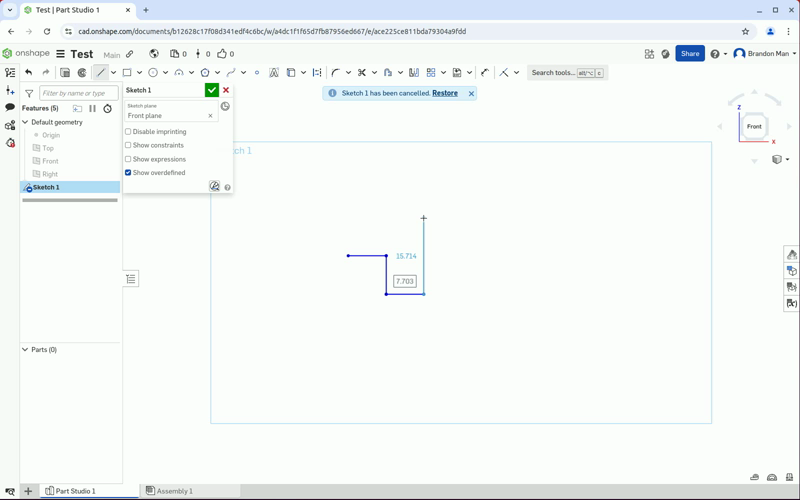
key_up(shift)
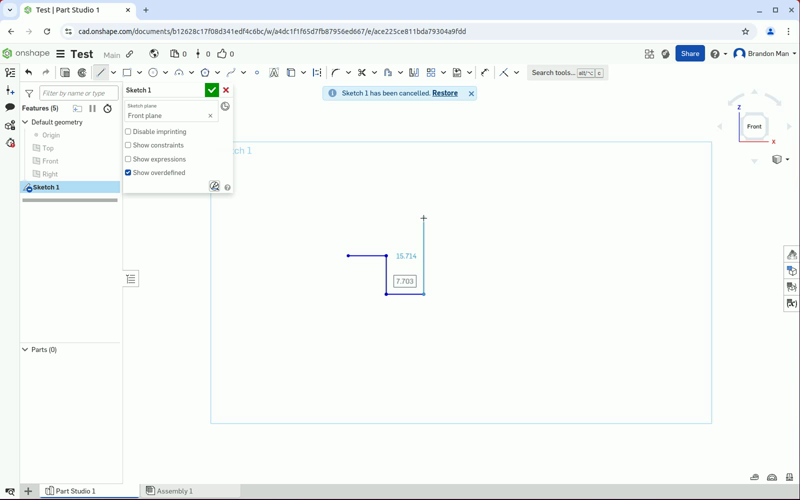
key_down(shift)
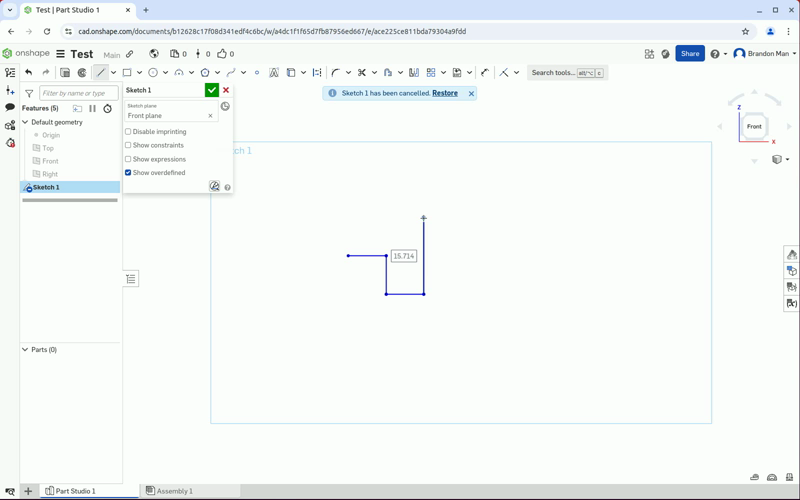
mouse_move(348, 217)
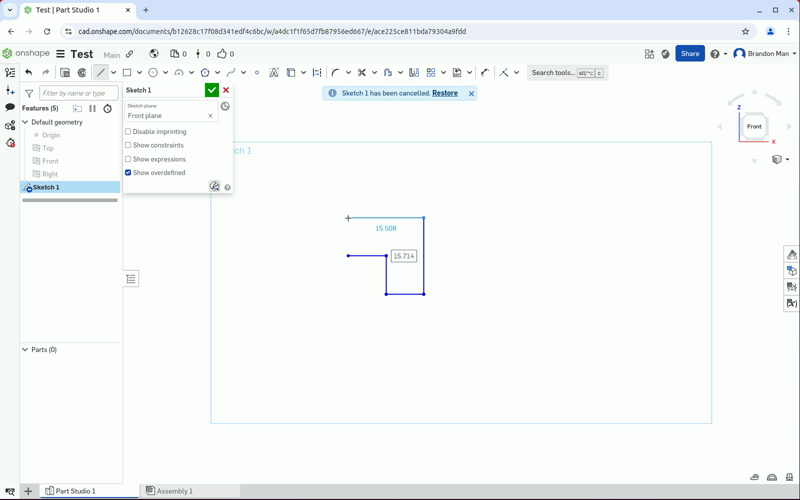
click(348, 217)
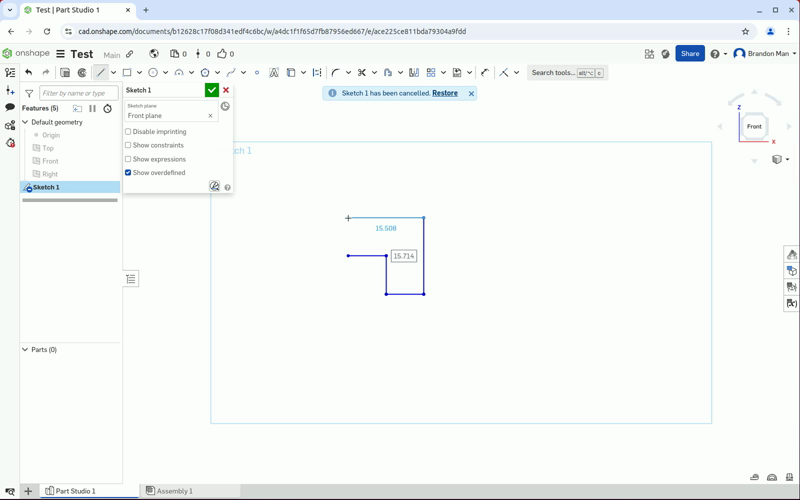
key_up(shift)
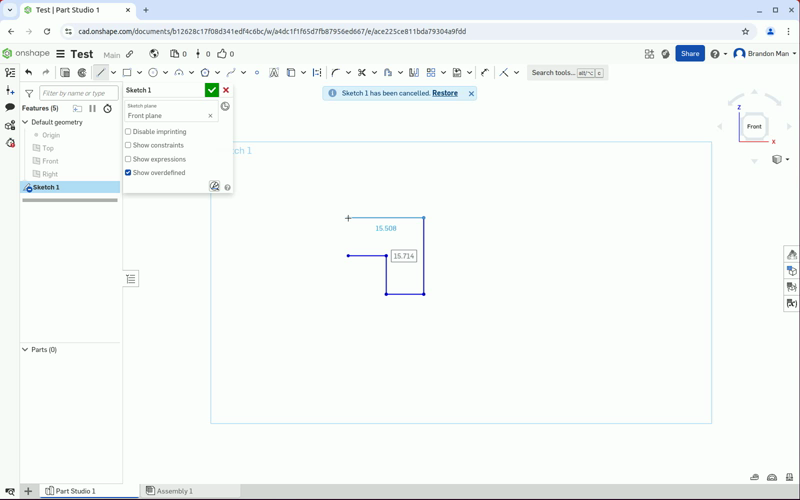
mouse_move(378, 217)
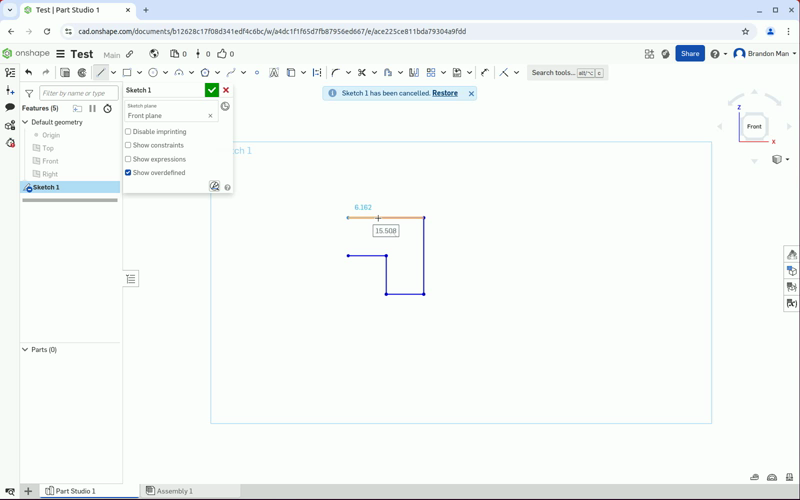
key_down(shift)
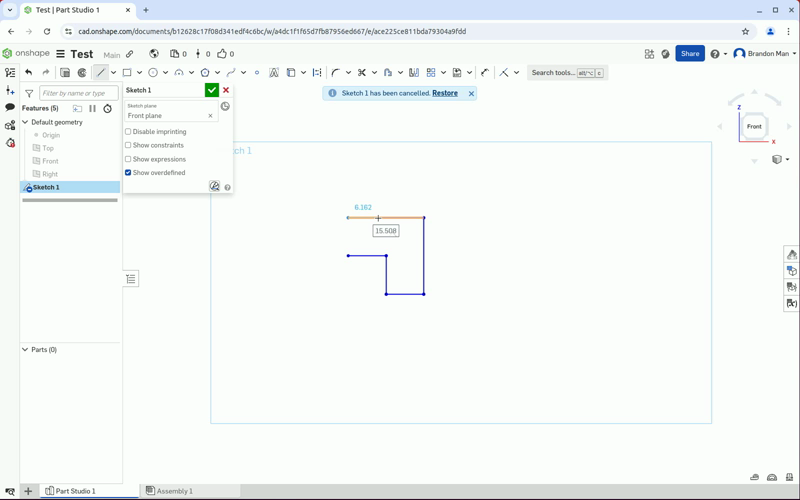
mouse_move(348, 255)
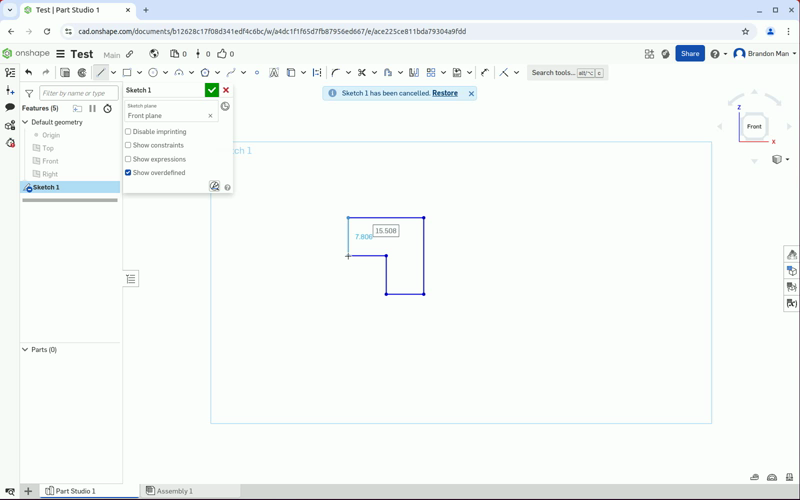
key_up(shift)
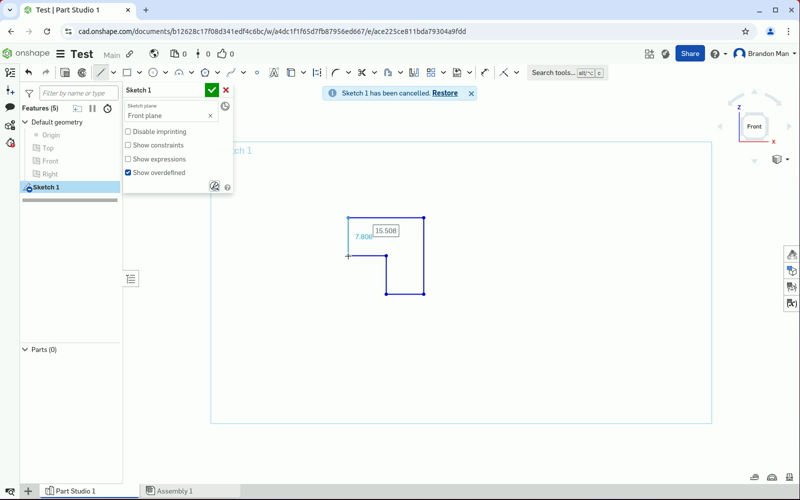
click(348, 255)
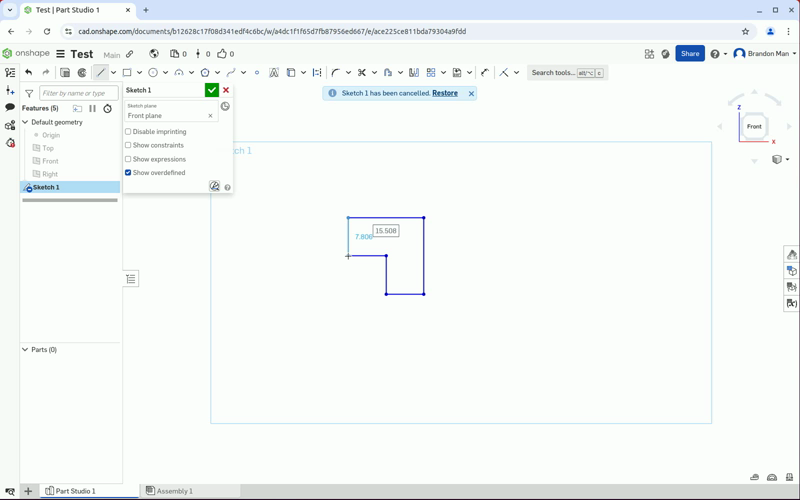
key(esc)
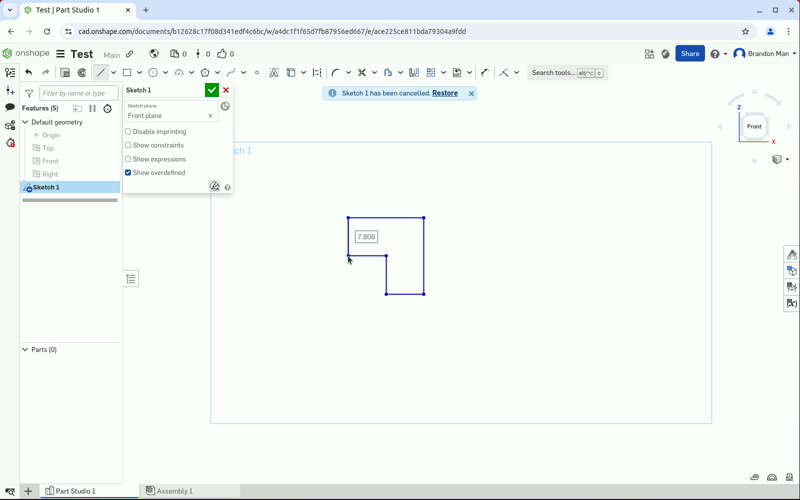
mouse_move(371, 239)
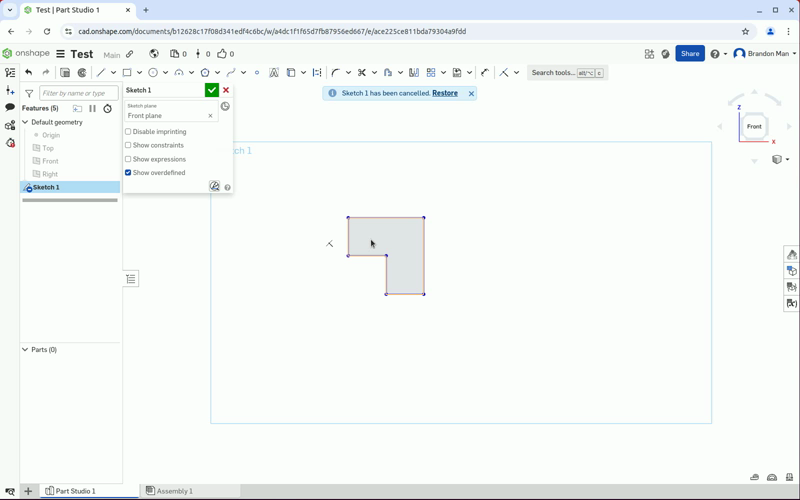
click(371, 239)
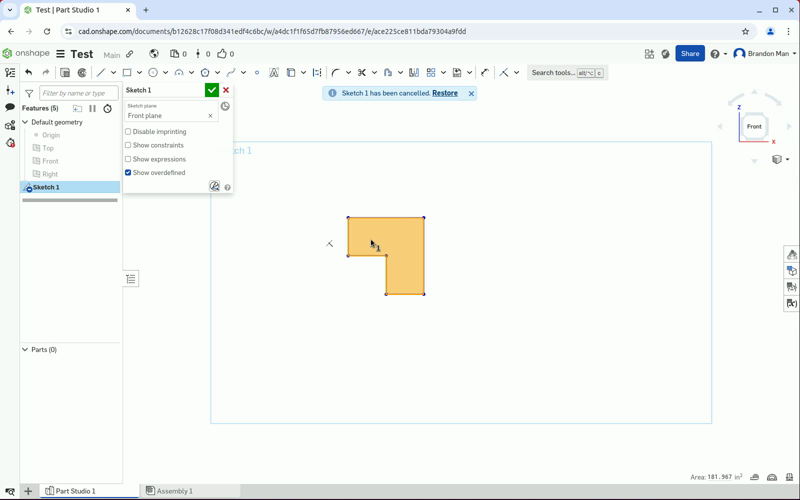
mouse_move(73, 352)
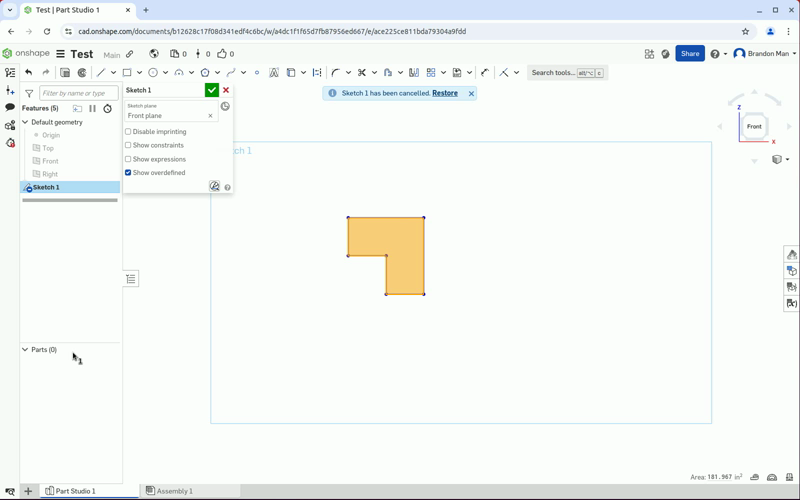
key(shift+y)
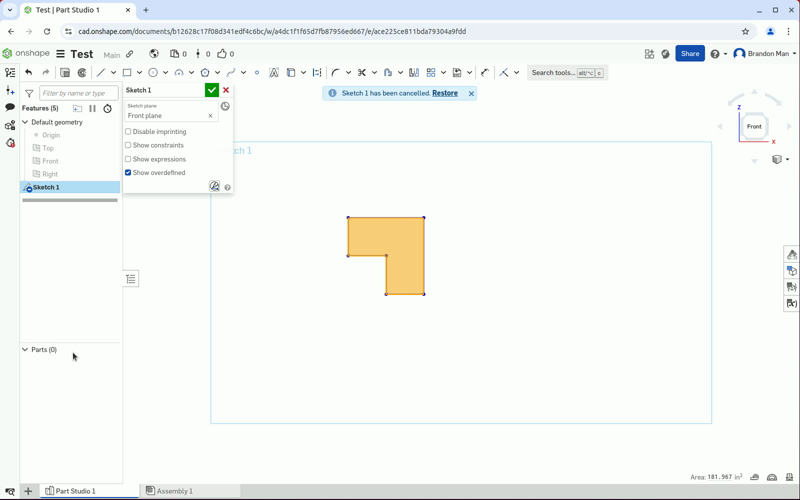
key(shift+e)
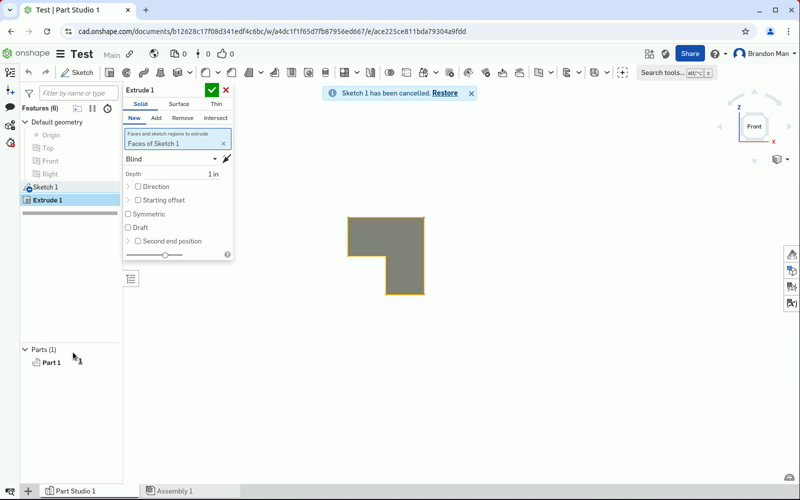
mouse_move(143, 106)
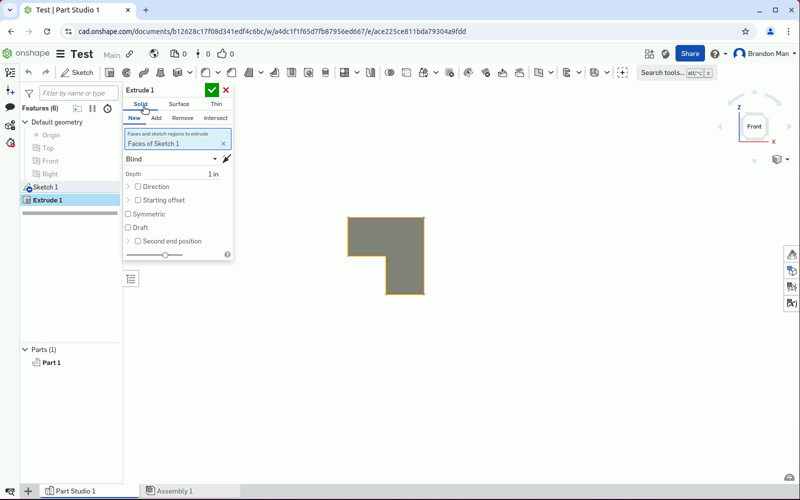
click(143, 106)
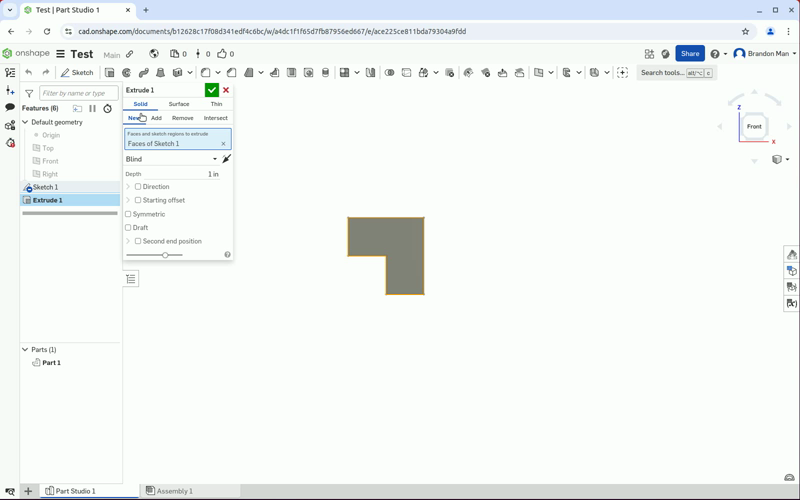
mouse_move(137, 120)
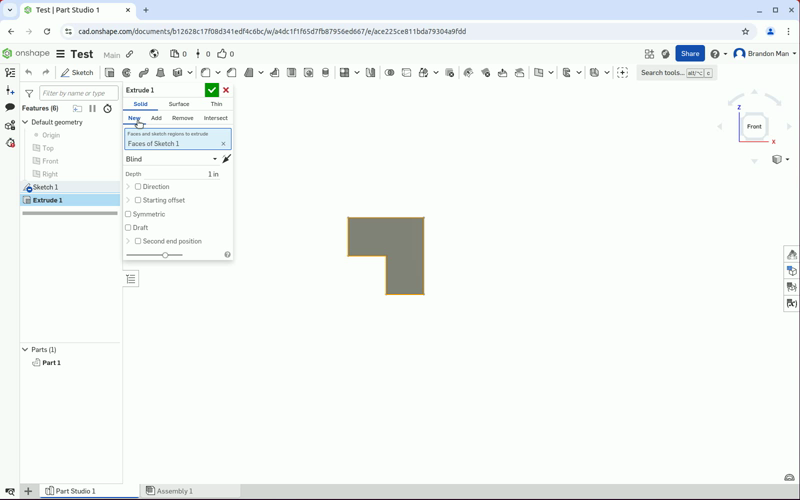
click(137, 120)
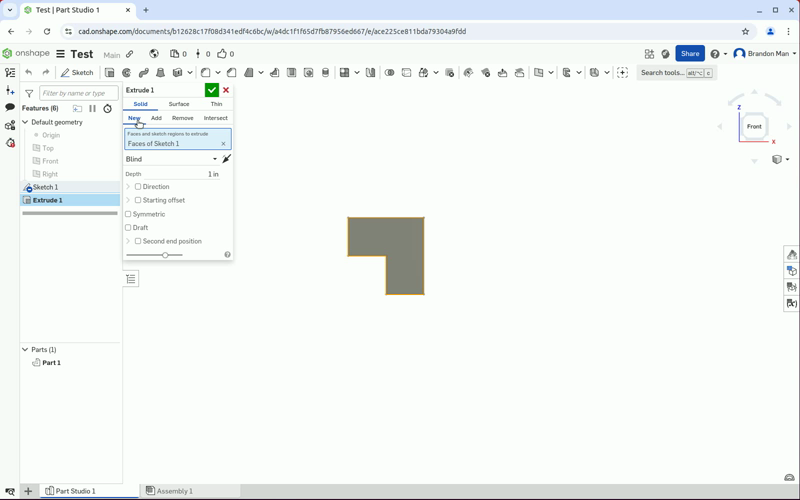
key(tab, 4)
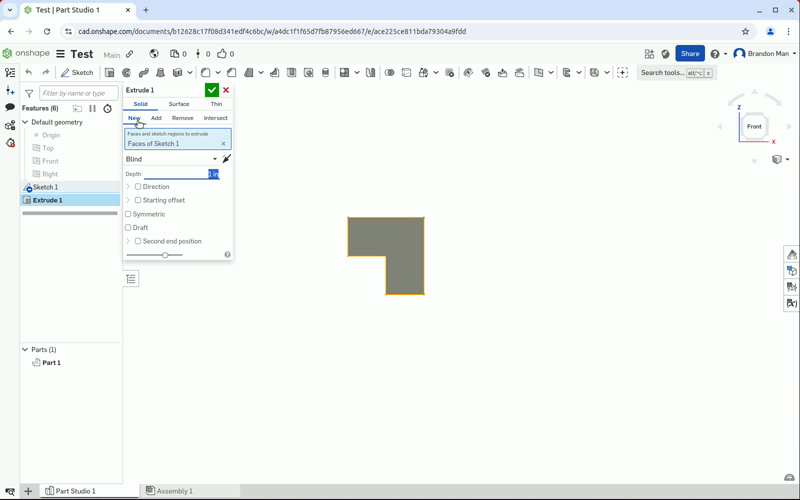
text(7.703)
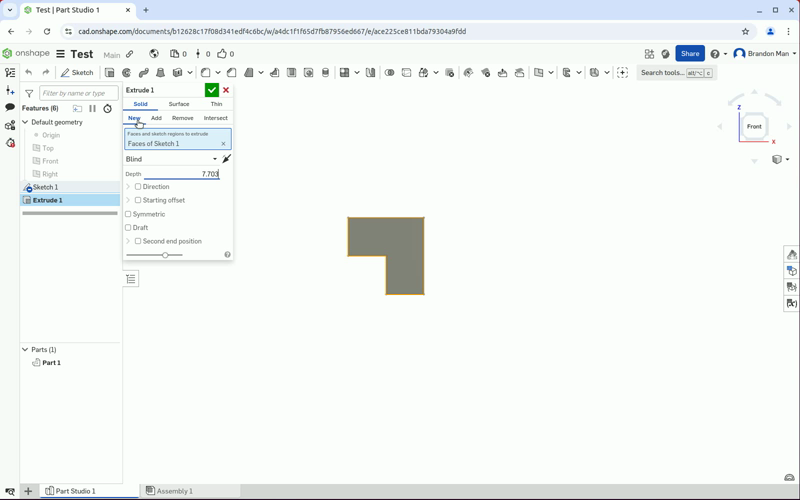
key(enter)
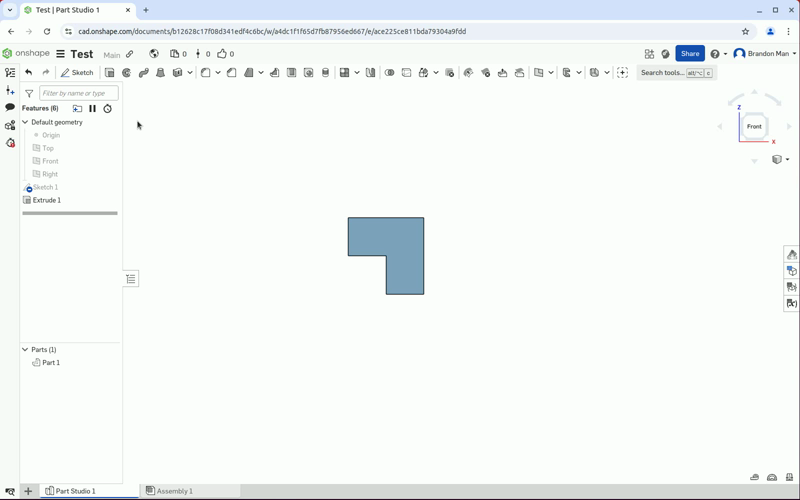
key(shift+h)
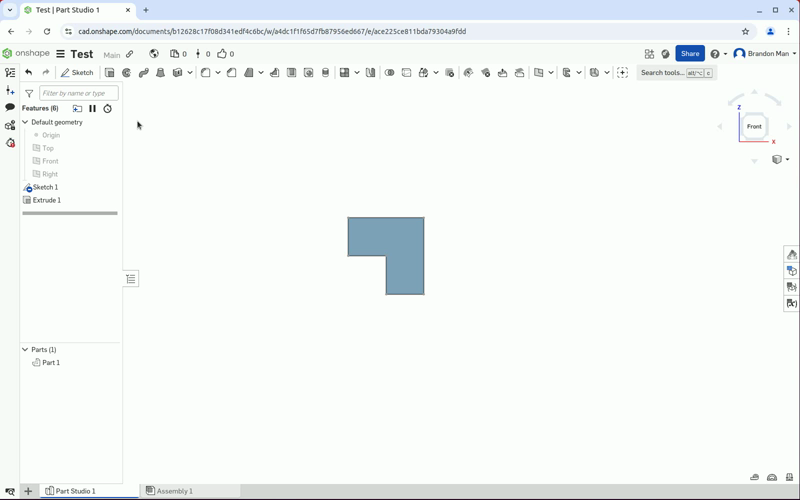
key(shift+h)
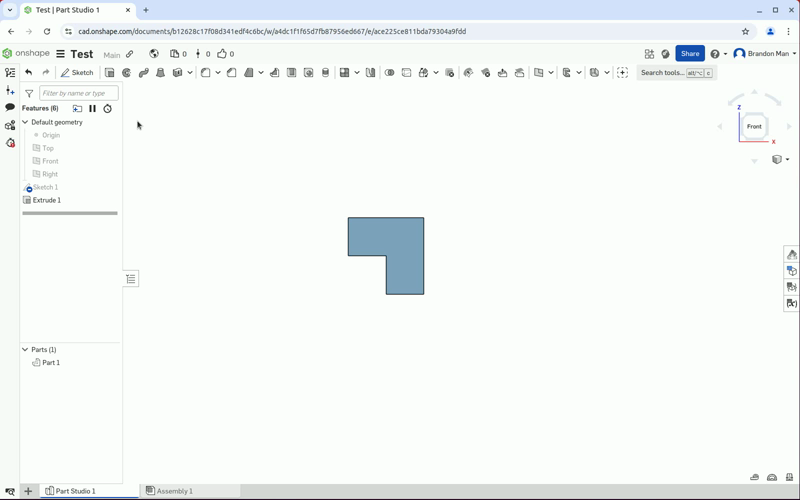
mouse_move(73, 189)
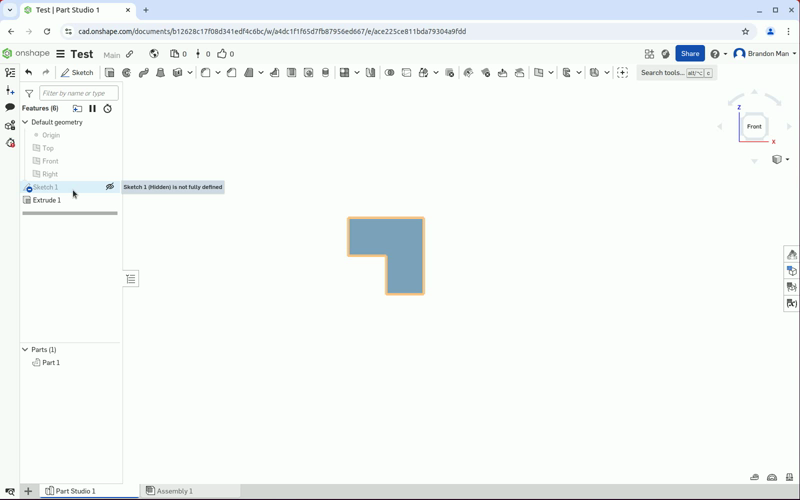
click(73, 189)
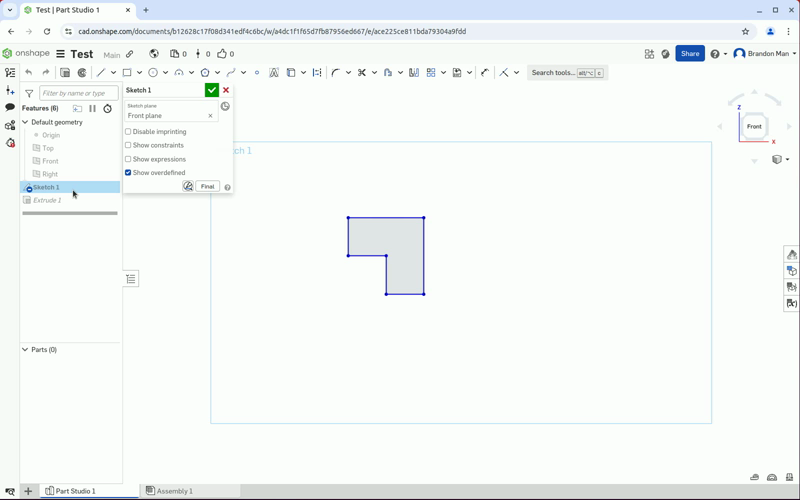
mouse_move(229, 92)
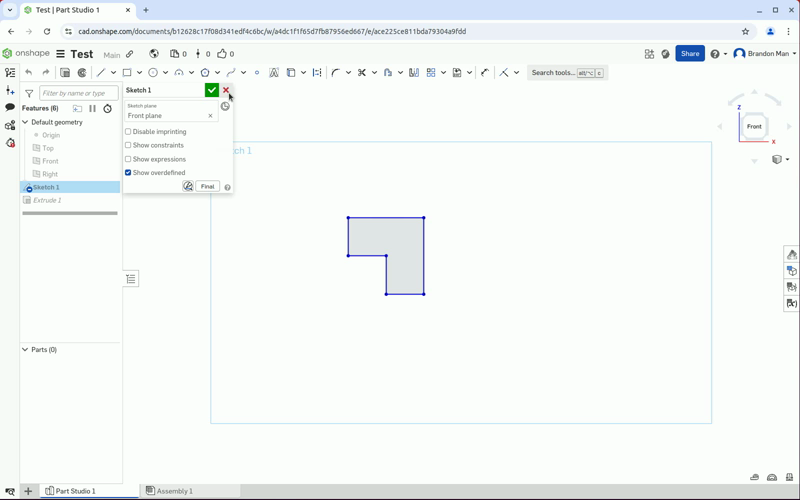
click(229, 92)
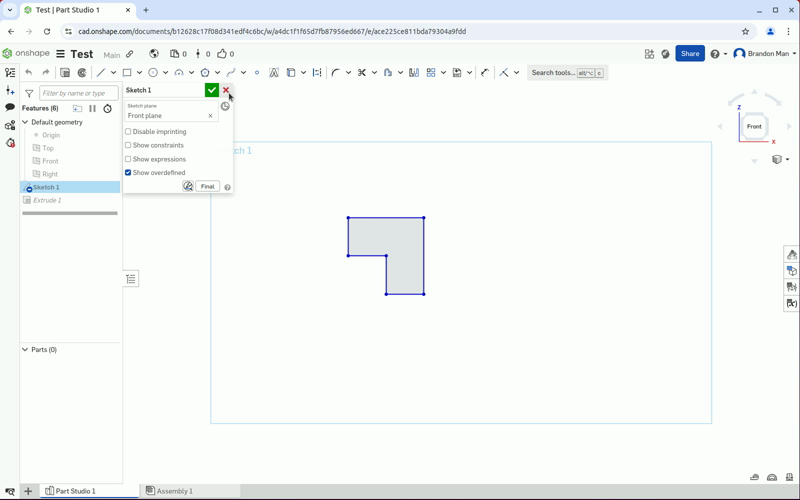
key(shift+s)
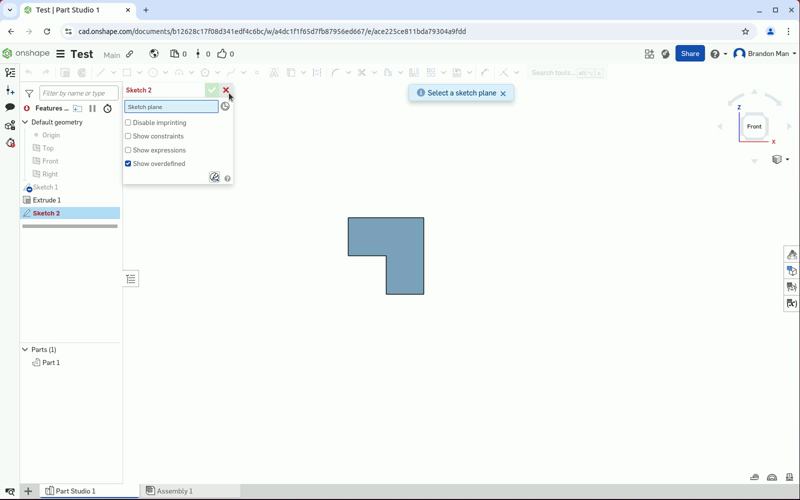
mouse_move(73, 163)
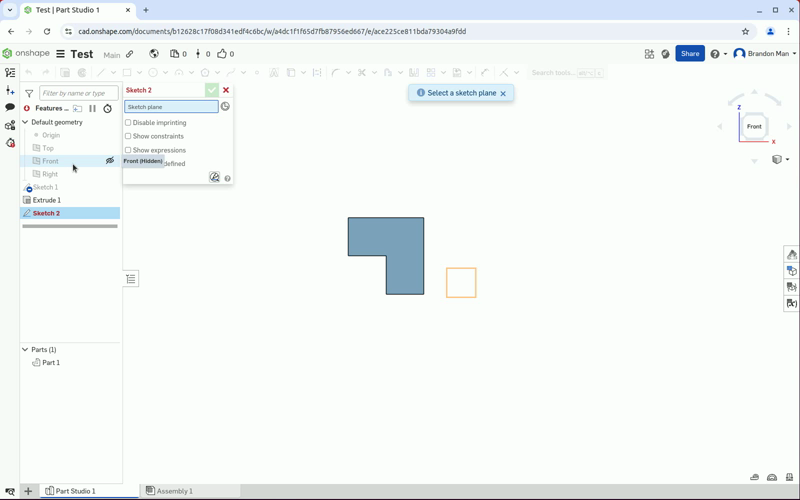
click(73, 163)
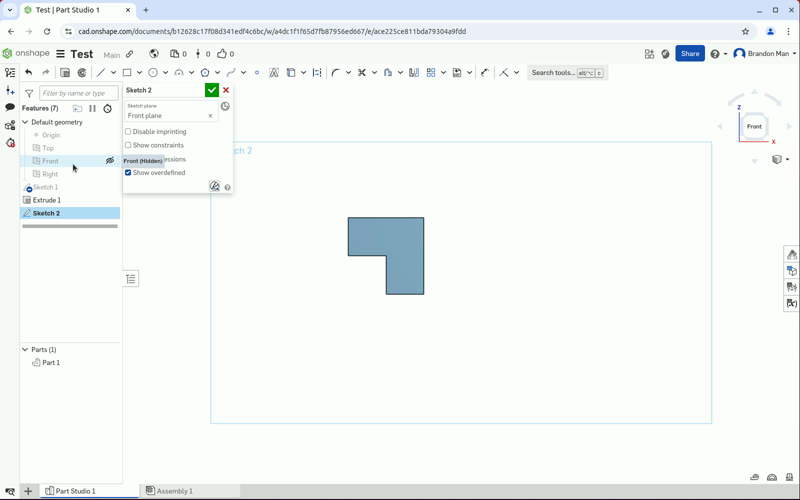
mouse_move(73, 352)
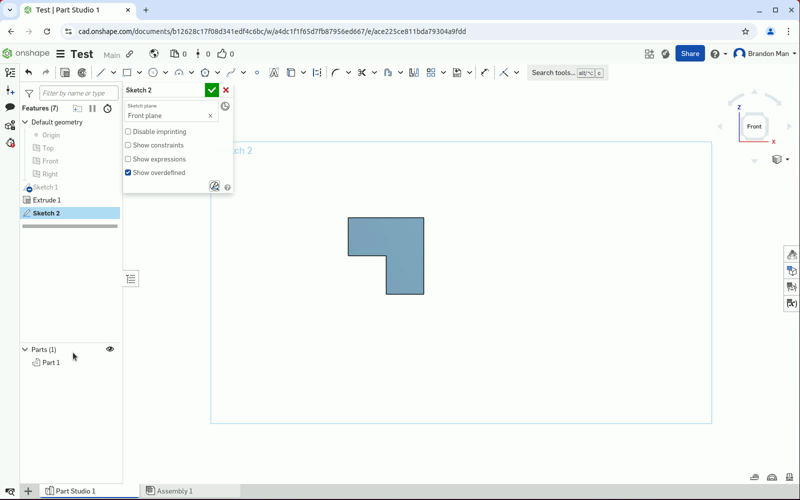
key(y)
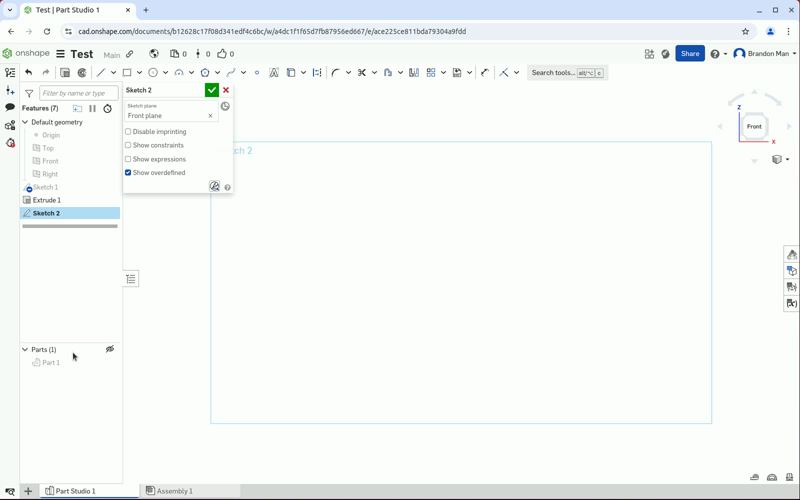
key(l)
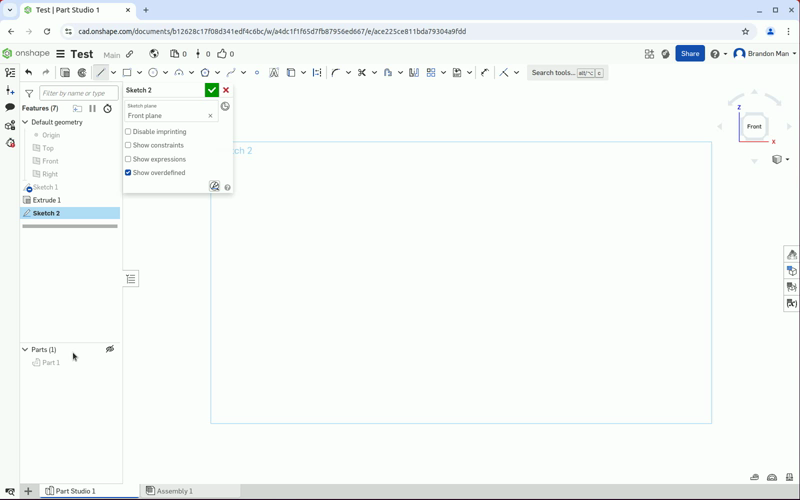
key_down(shift)
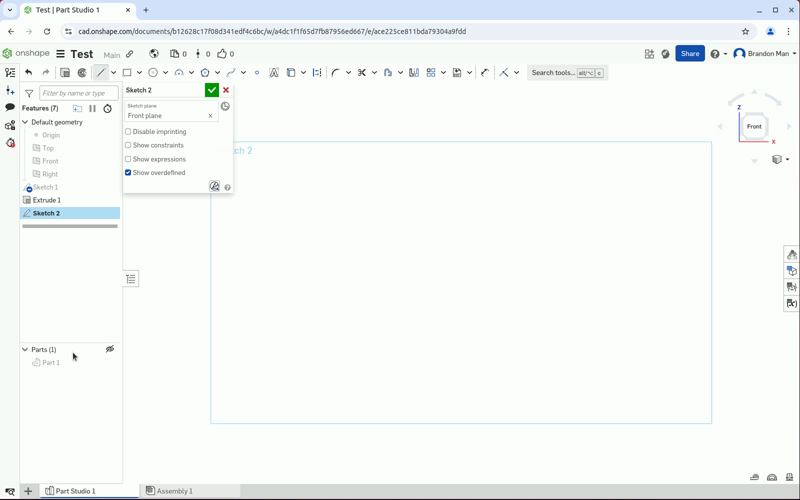
mouse_move(348, 293)
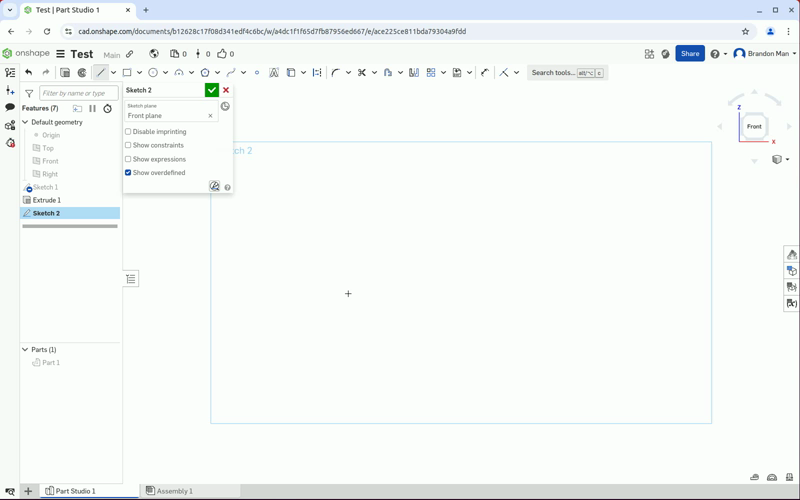
click(348, 293)
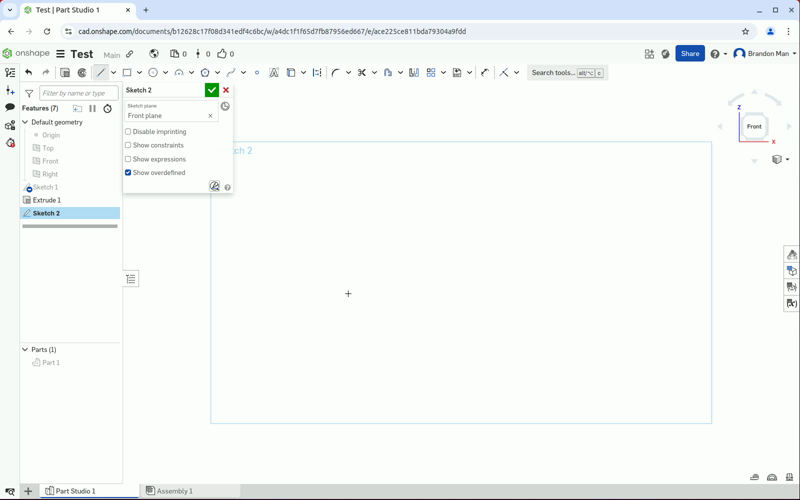
key_up(shift)
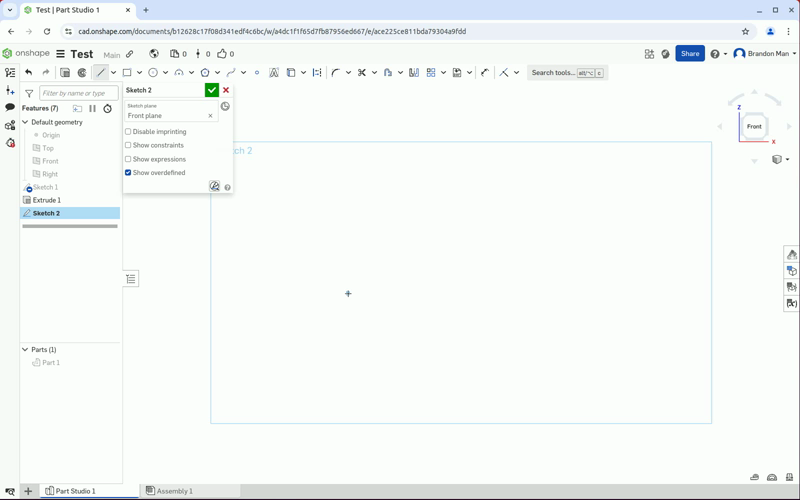
key_down(shift)
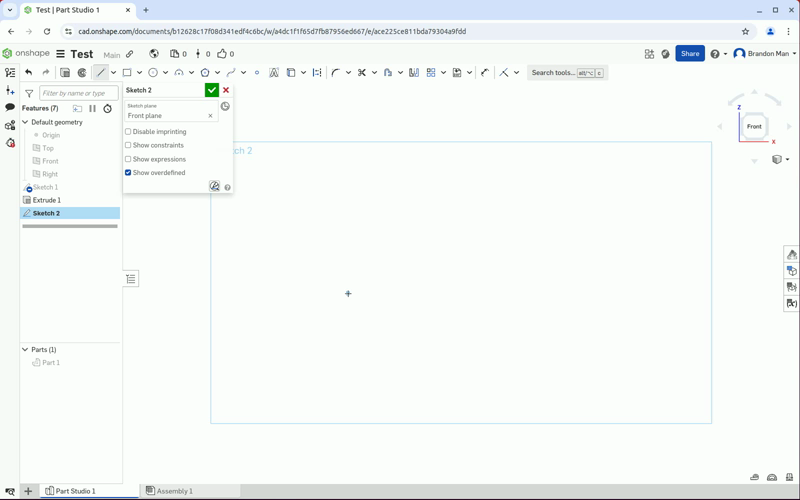
mouse_move(378, 293)
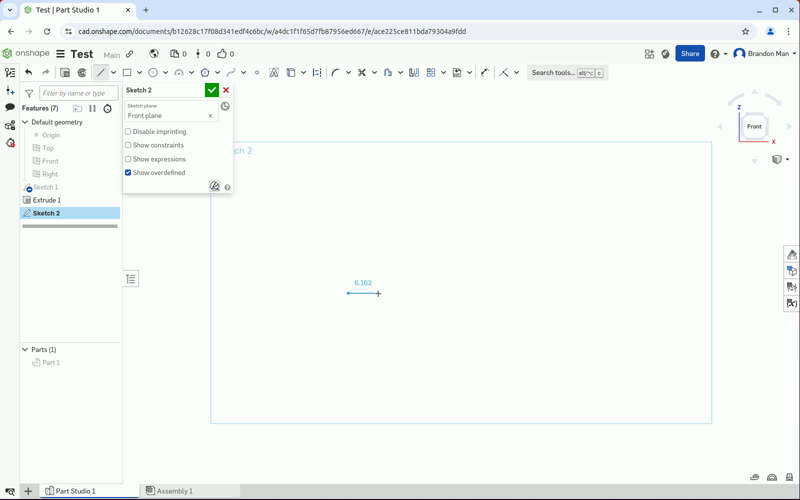
mouse_move(386, 293)
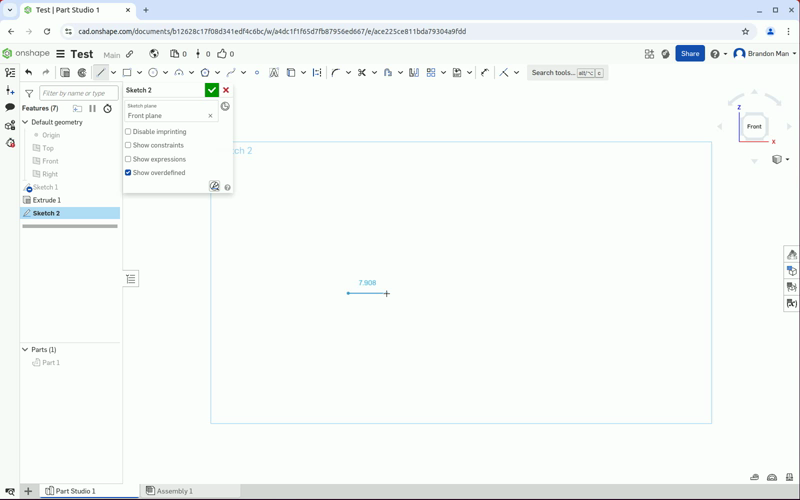
click(386, 293)
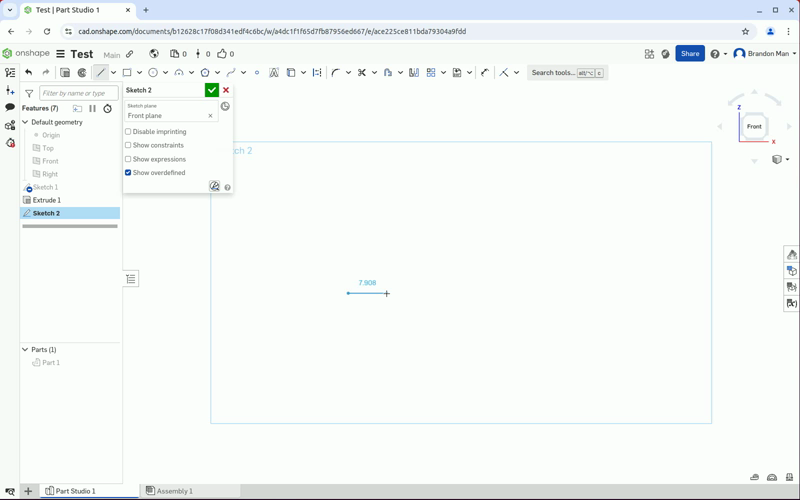
key_up(shift)
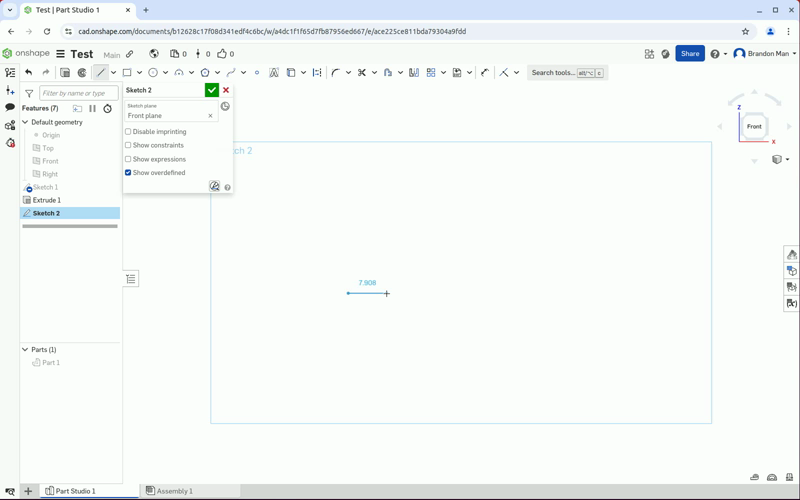
key_down(shift)
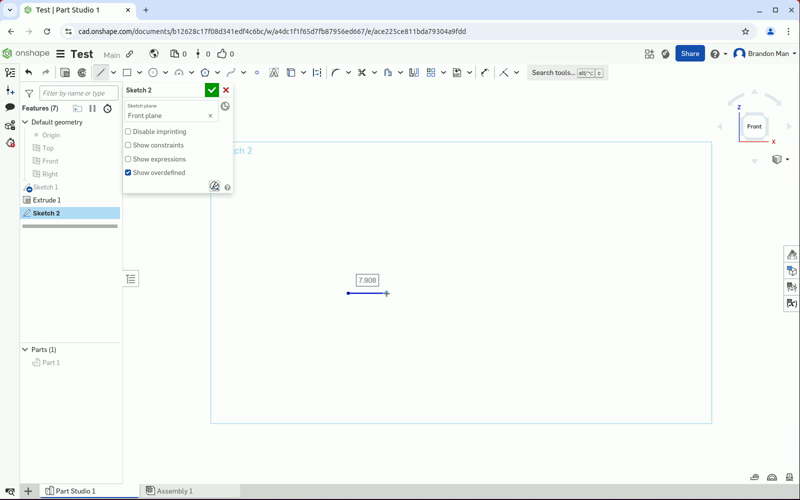
mouse_move(416, 293)
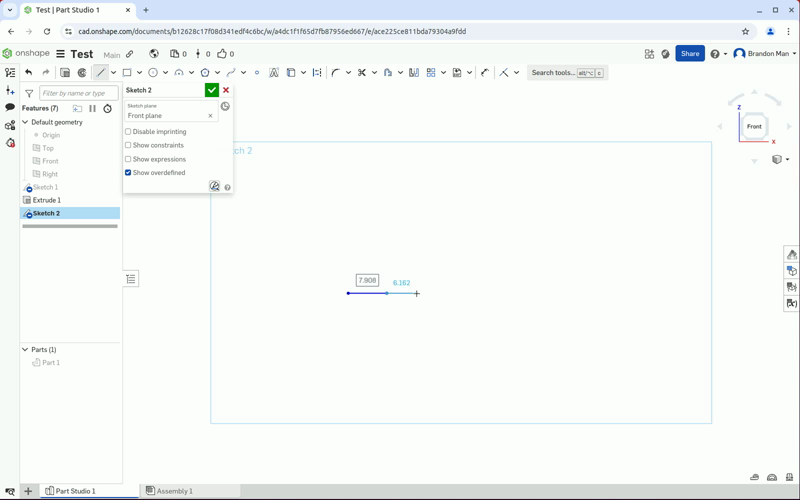
mouse_move(386, 255)
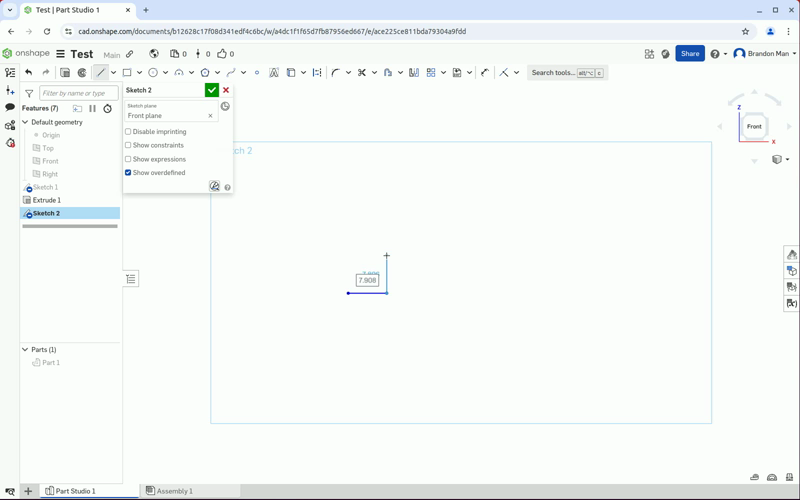
click(386, 255)
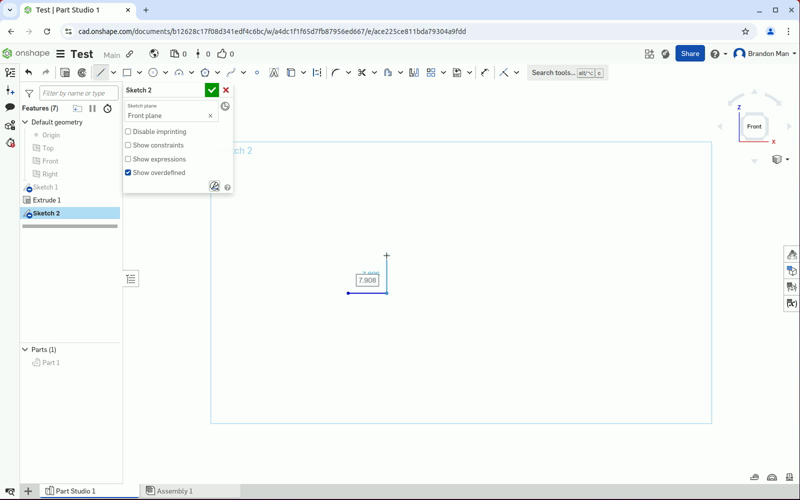
key_up(shift)
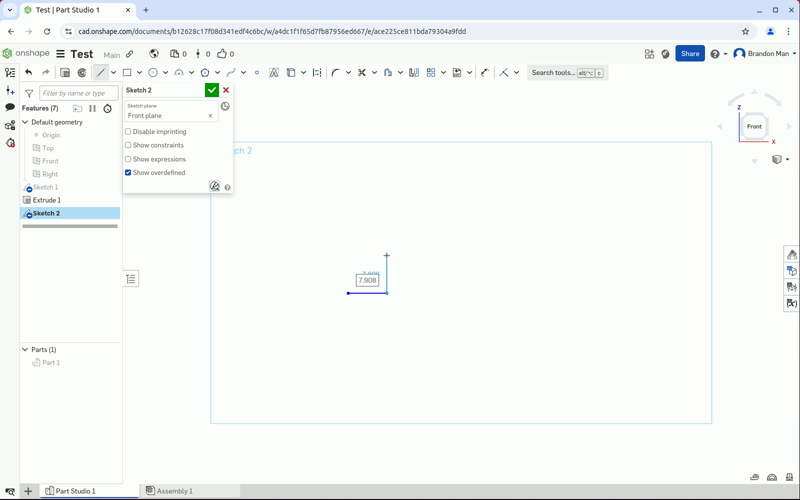
key_down(shift)
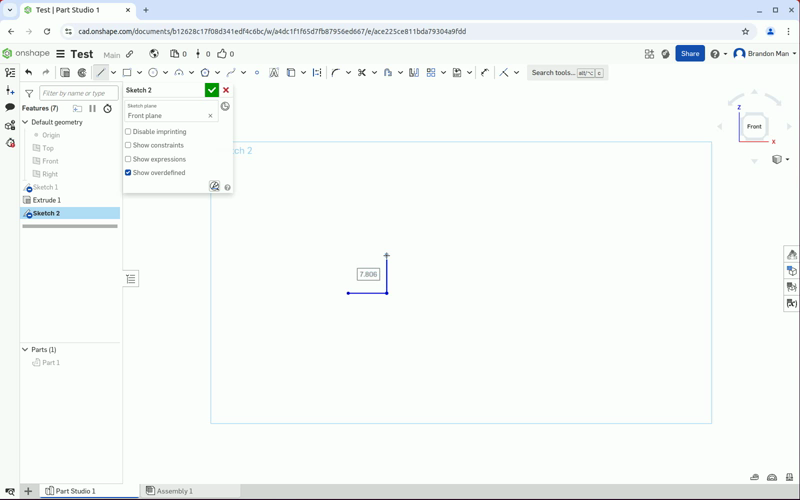
mouse_move(416, 255)
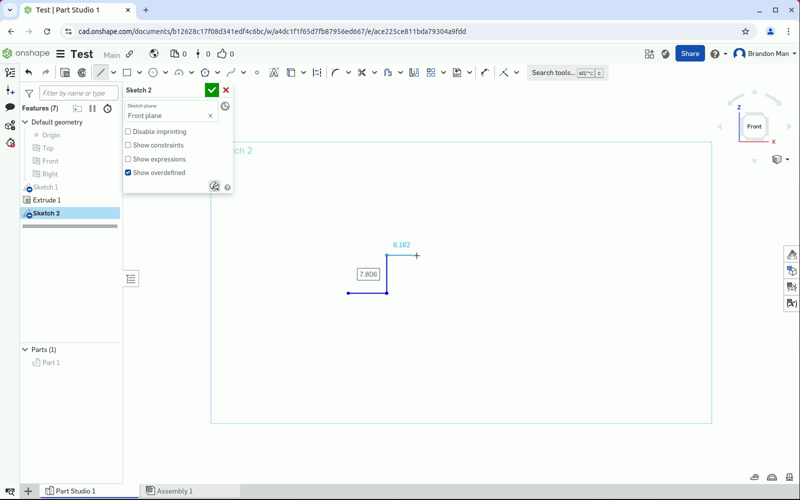
mouse_move(348, 255)
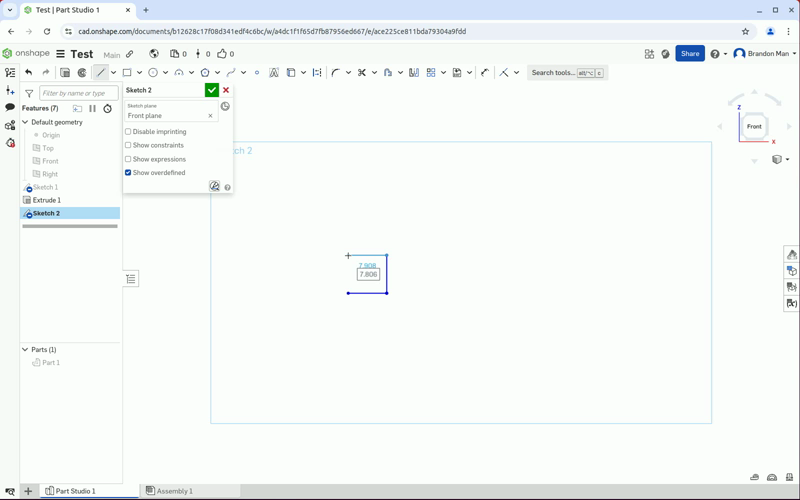
click(348, 255)
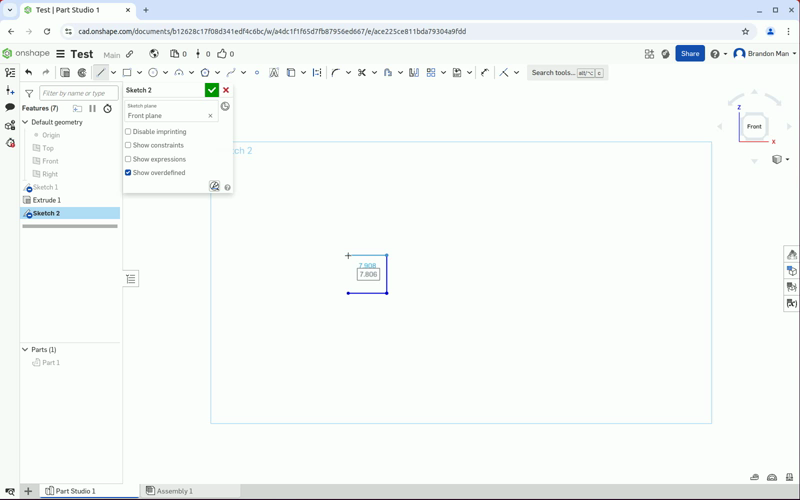
key_up(shift)
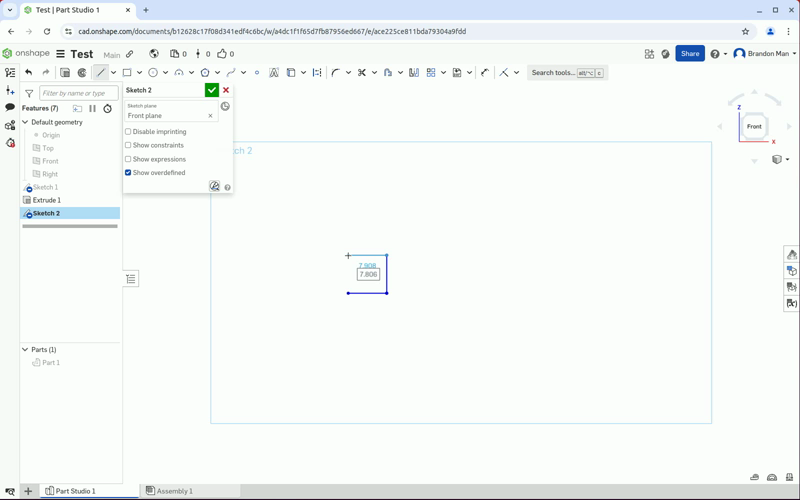
mouse_move(378, 255)
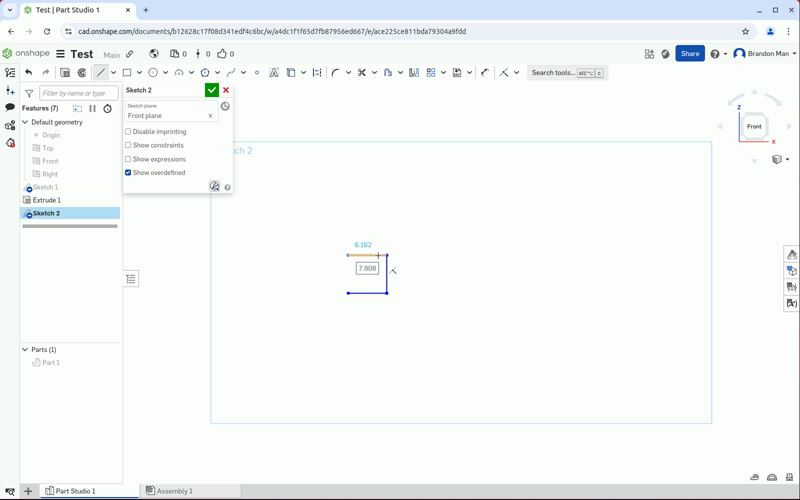
key_down(shift)
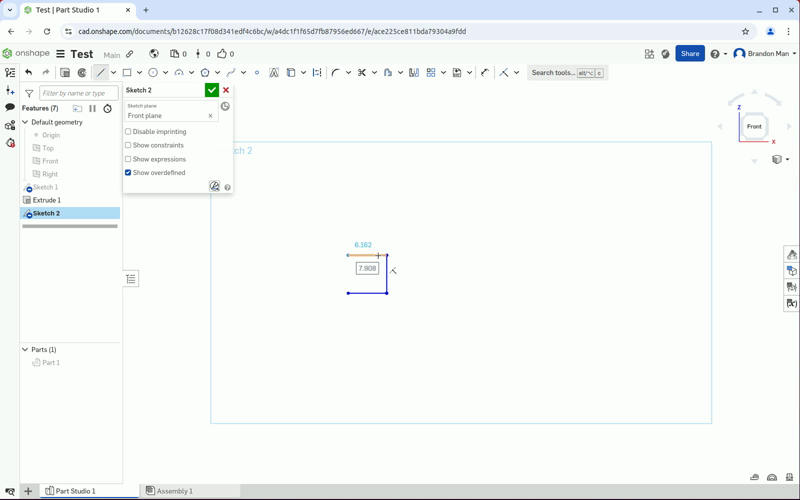
mouse_move(348, 293)
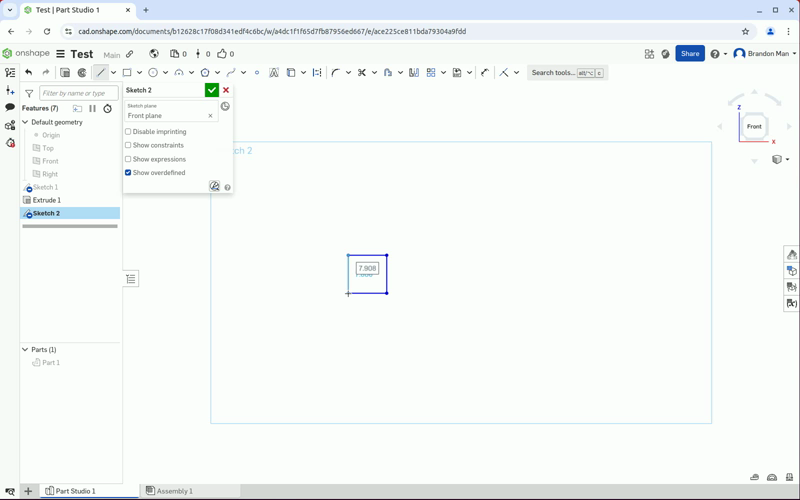
key_up(shift)
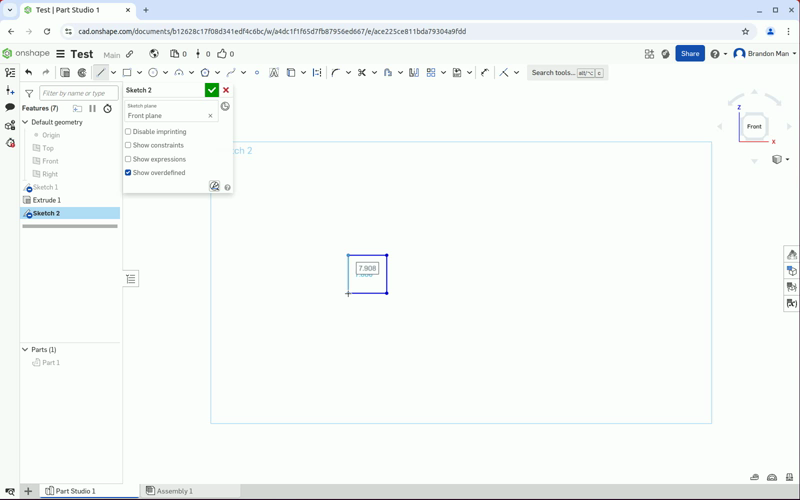
click(348, 293)
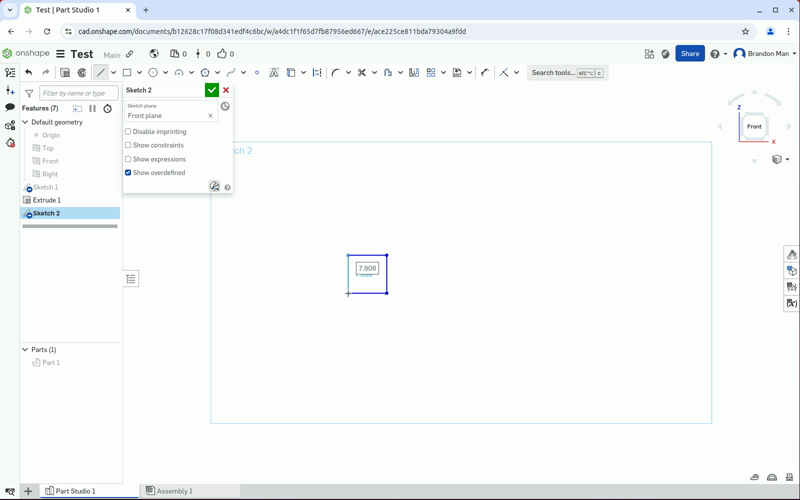
key(esc)
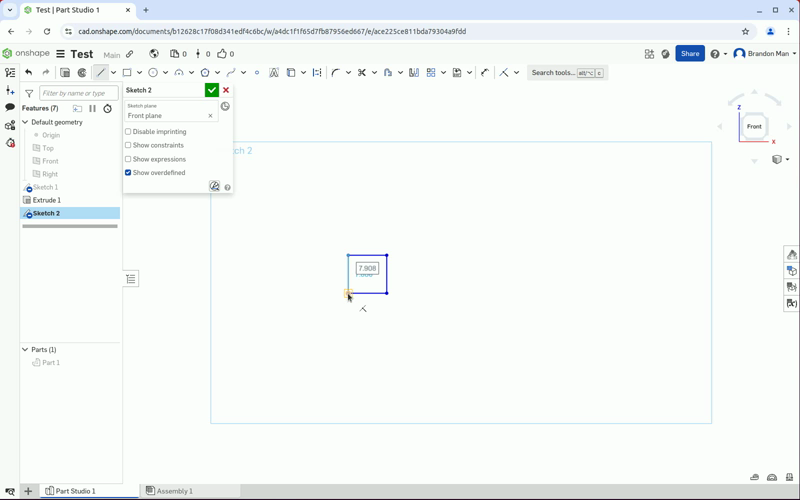
mouse_move(354, 264)
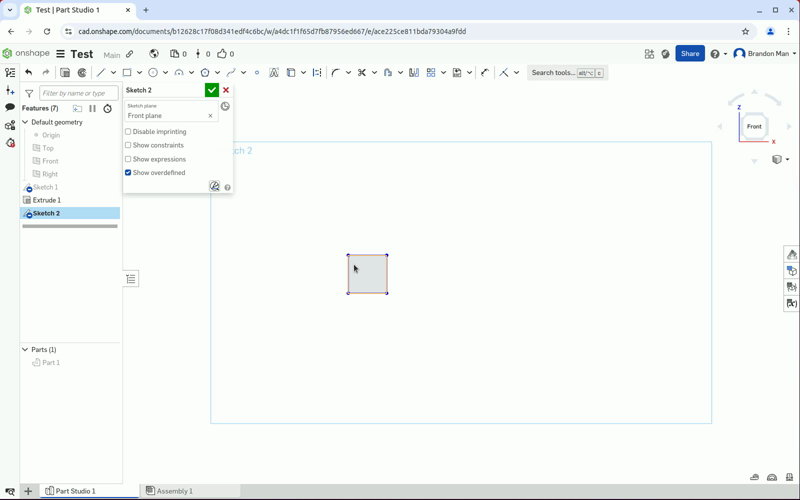
scroll(6)
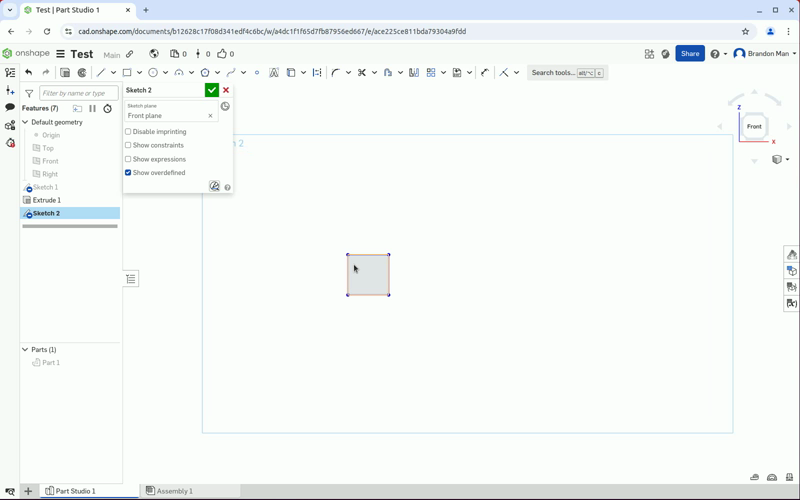
scroll(6)
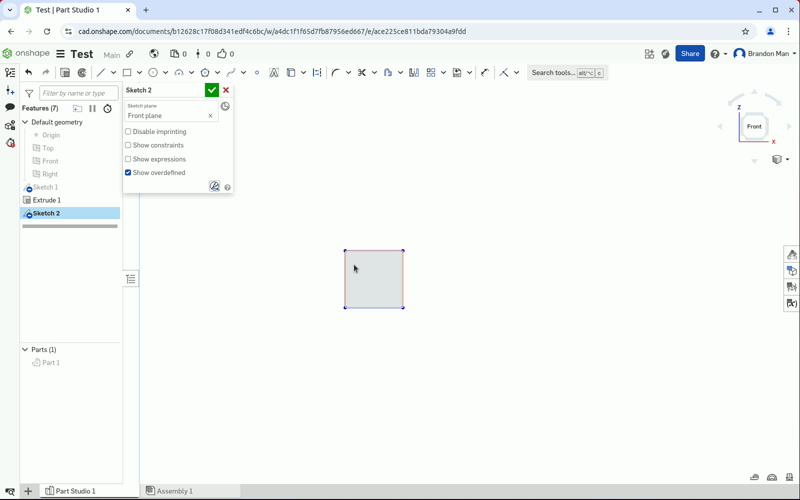
scroll(6)
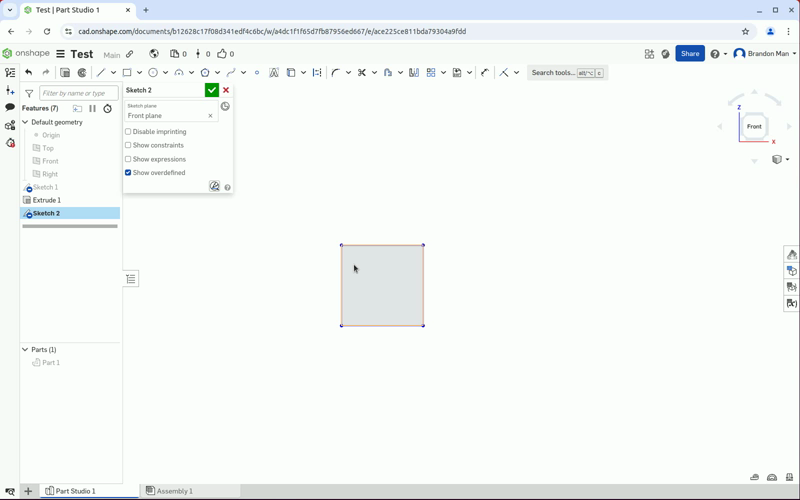
scroll(6)
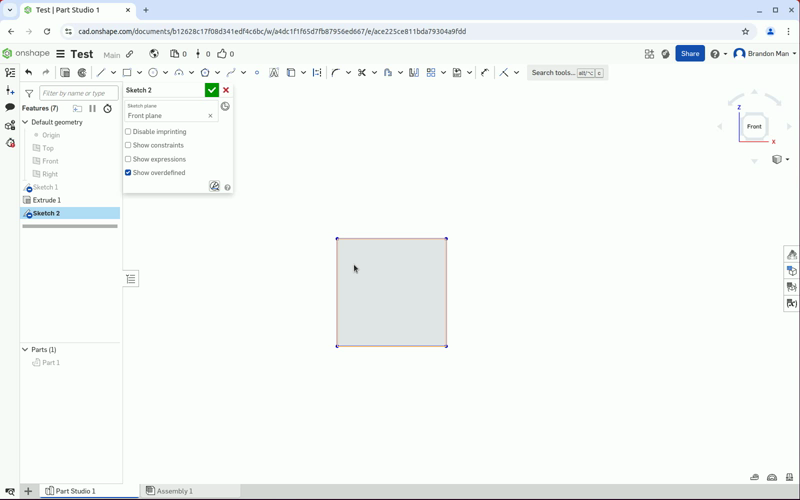
scroll(6)
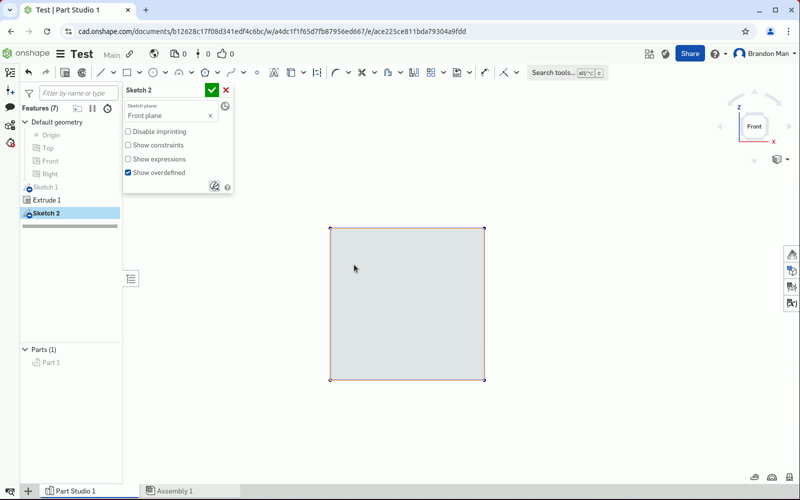
scroll(6)
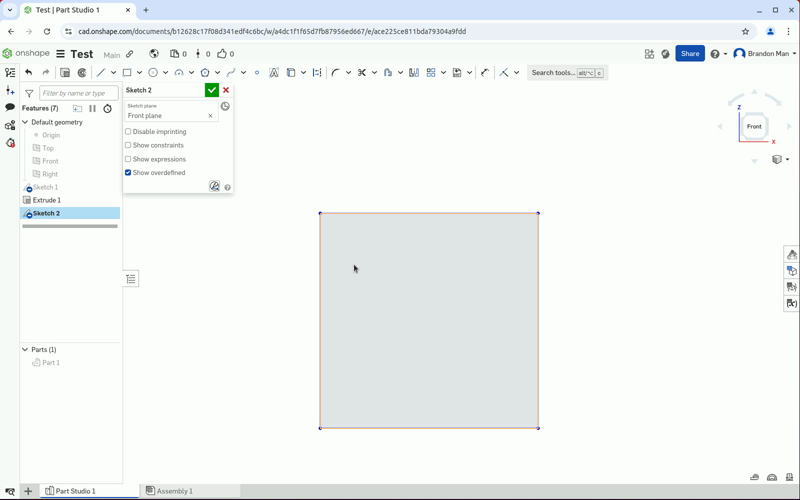
scroll(6)
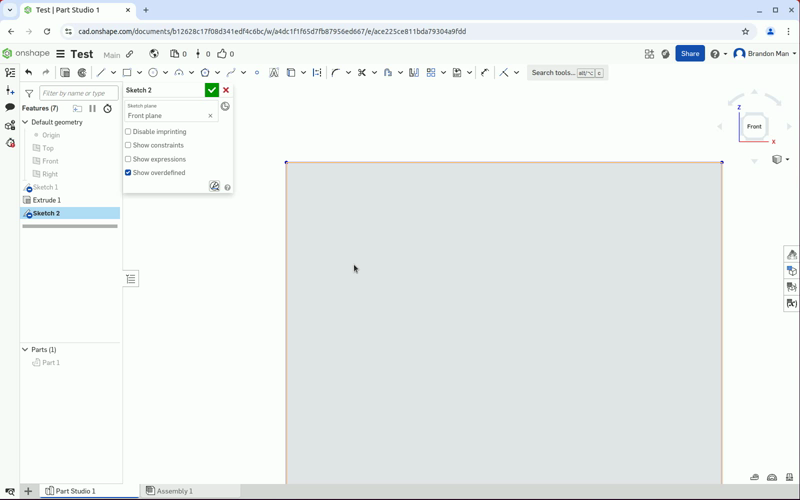
click(354, 264)
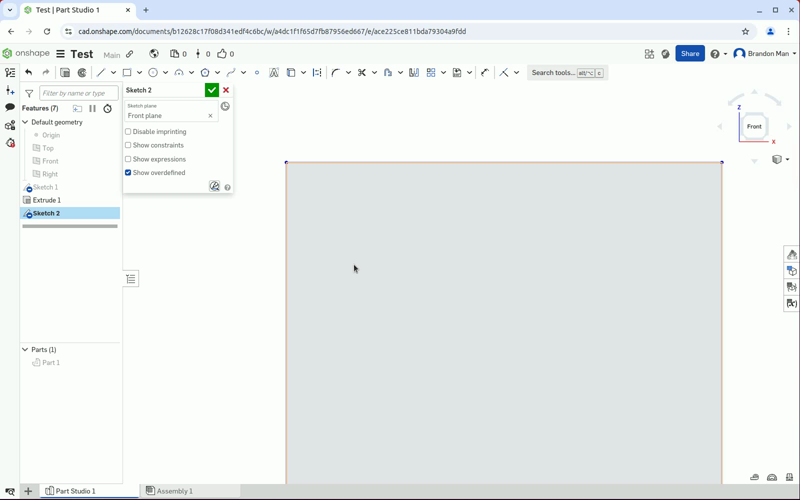
scroll(-6)
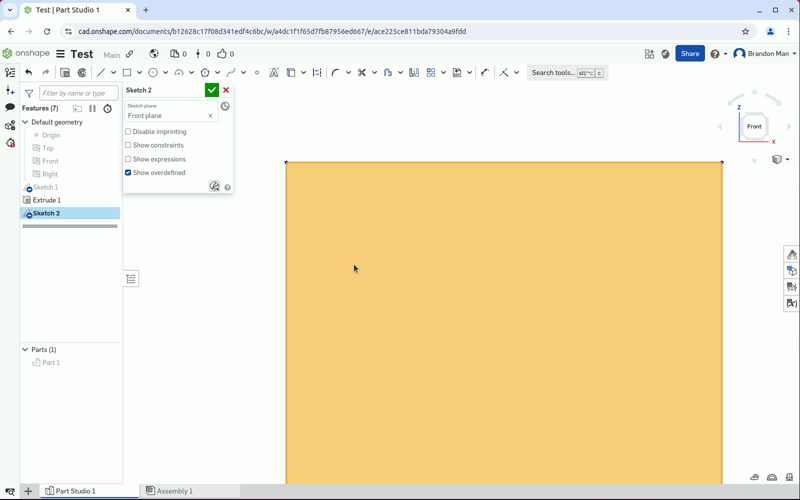
scroll(-6)
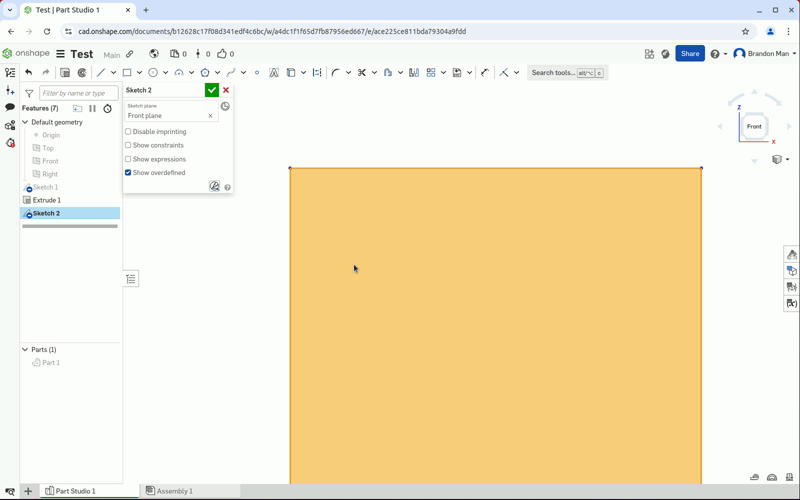
scroll(-6)
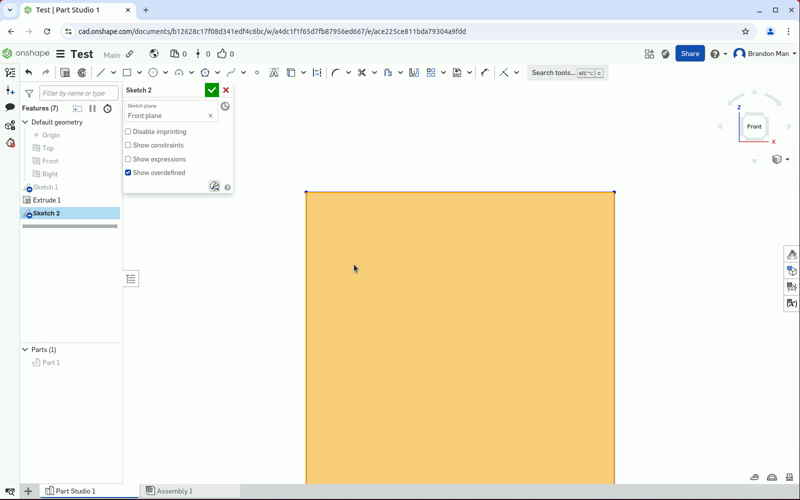
scroll(-6)
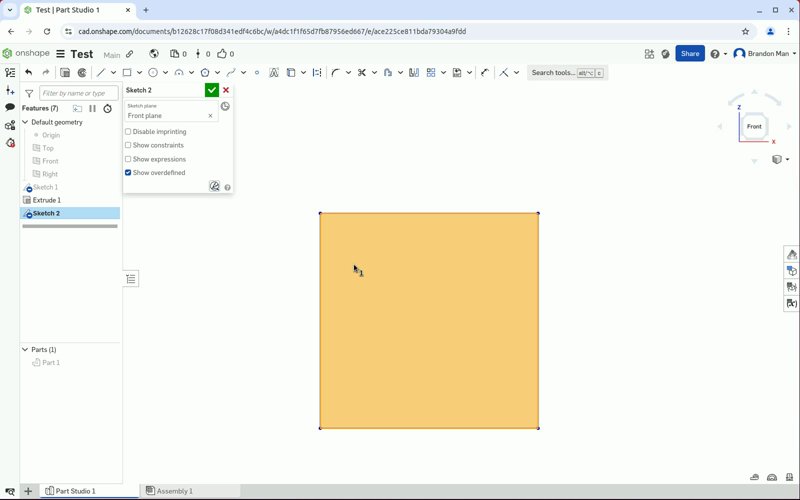
scroll(-6)
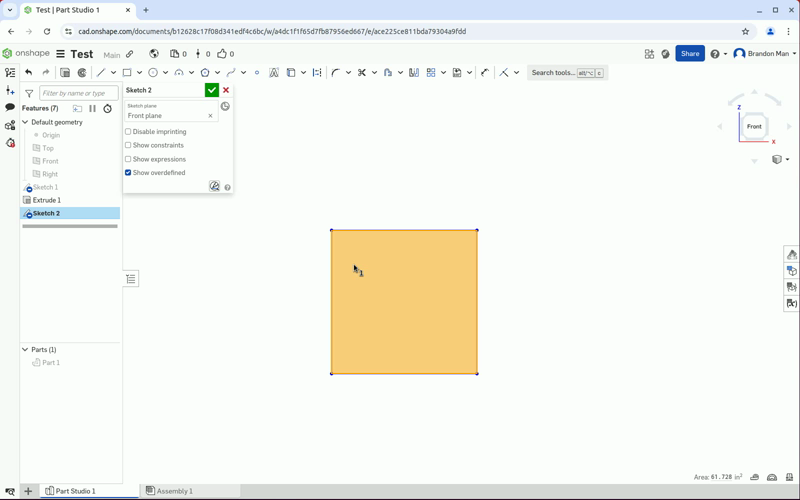
scroll(-6)
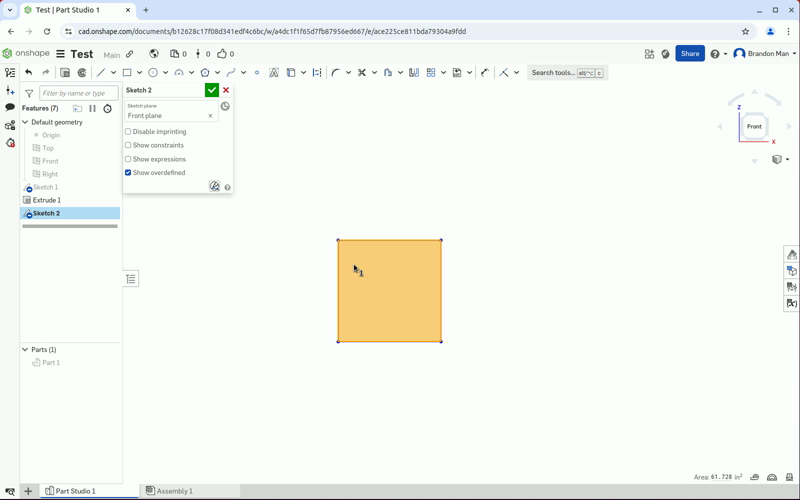
scroll(-6)
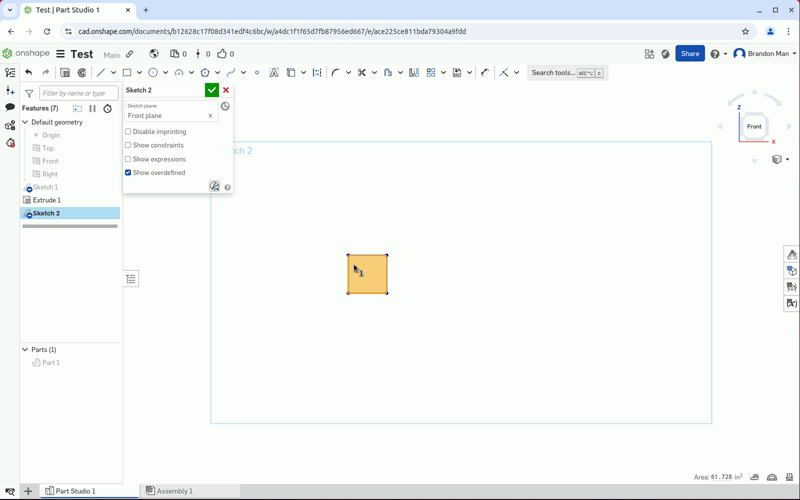
mouse_move(73, 352)
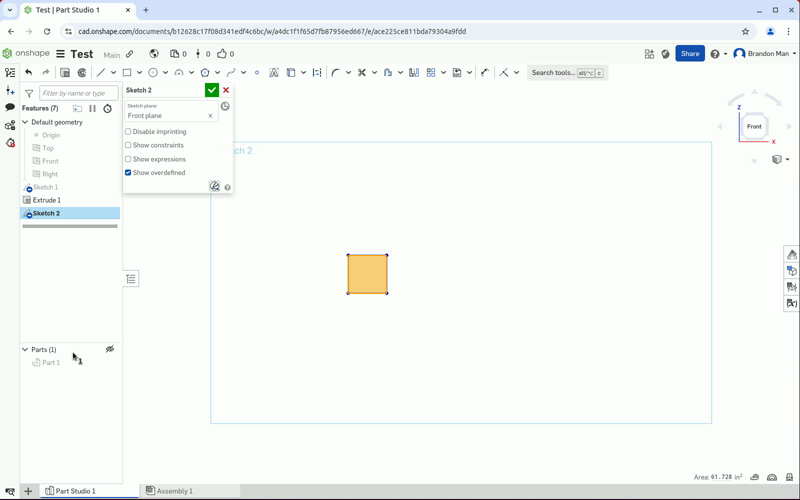
key(shift+y)
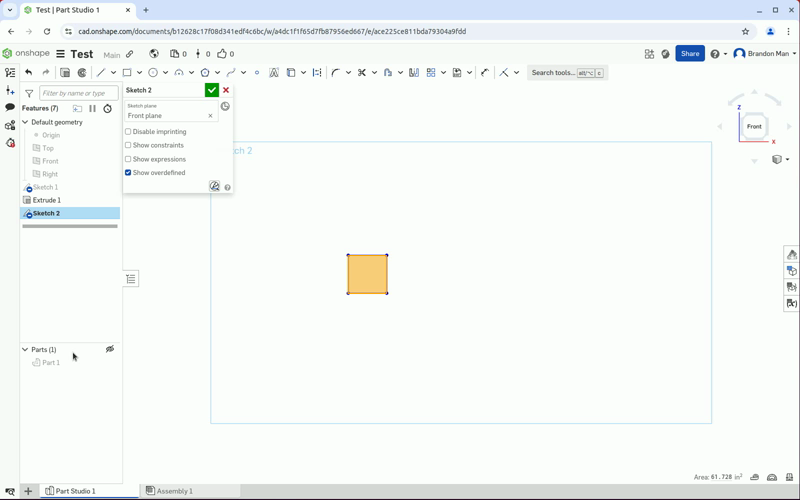
key(shift+e)
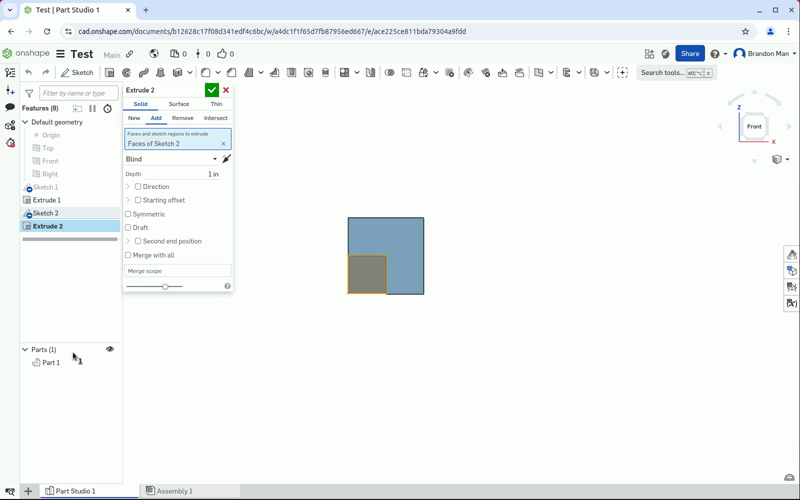
mouse_move(143, 106)
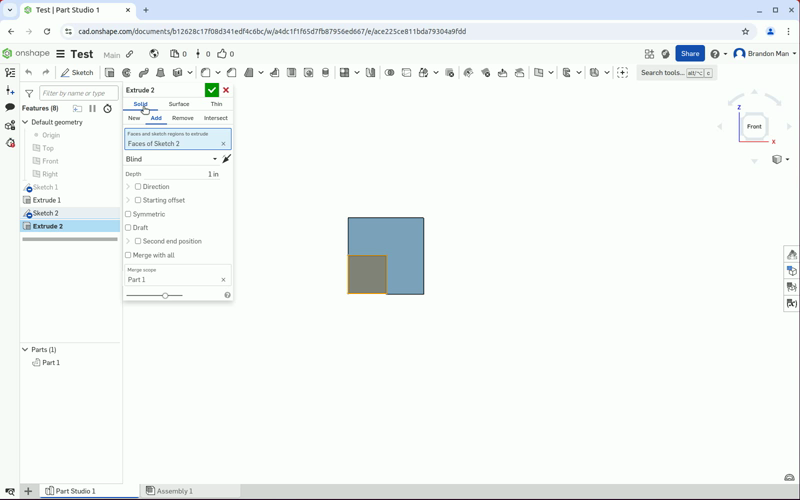
click(143, 106)
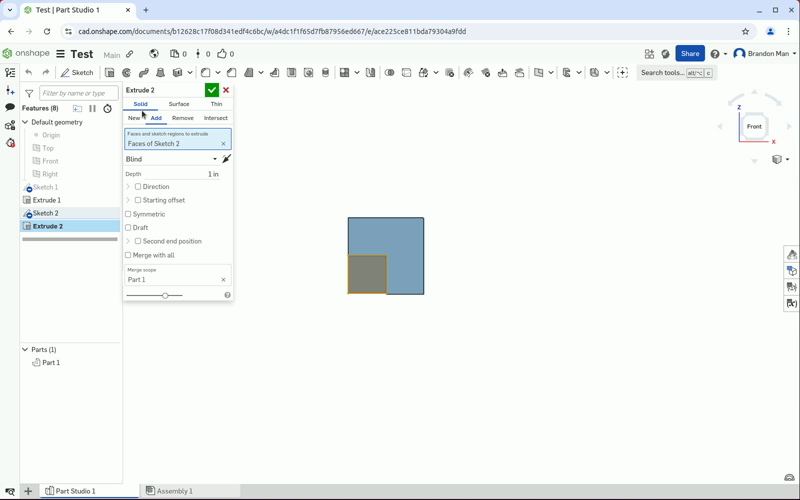
mouse_move(137, 120)
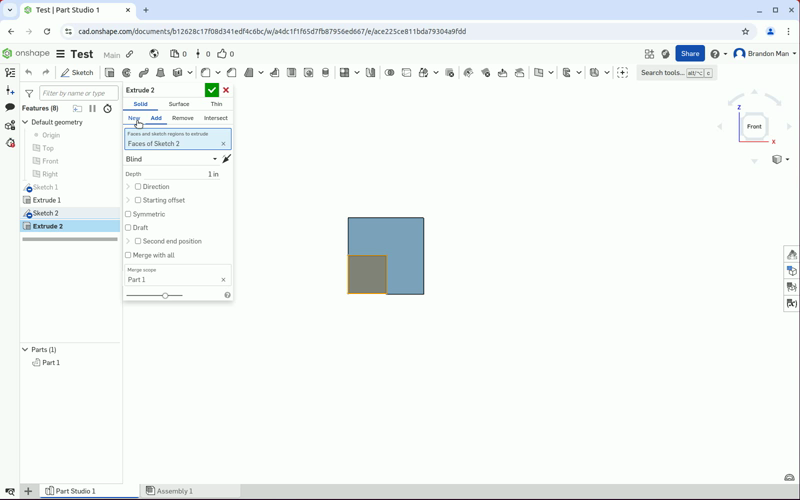
click(137, 120)
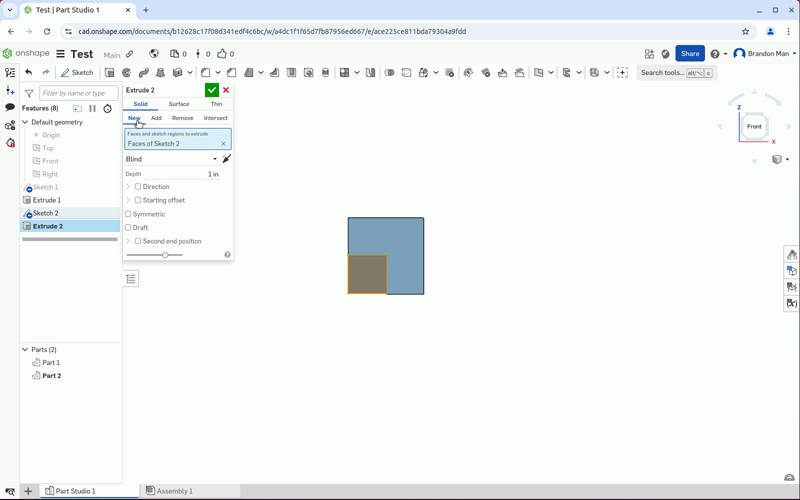
key(tab, 4)
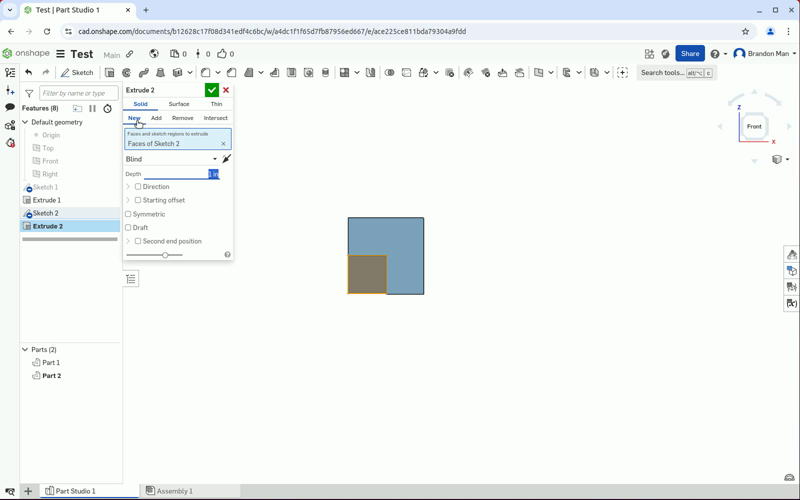
text(7.703)
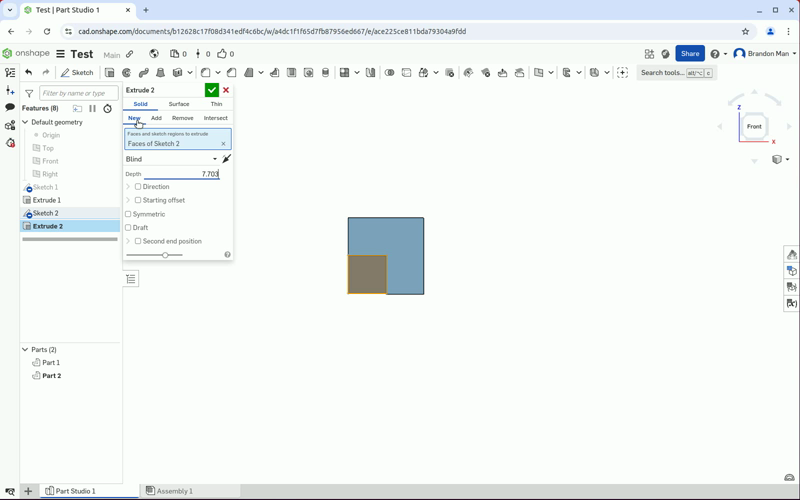
key(enter)
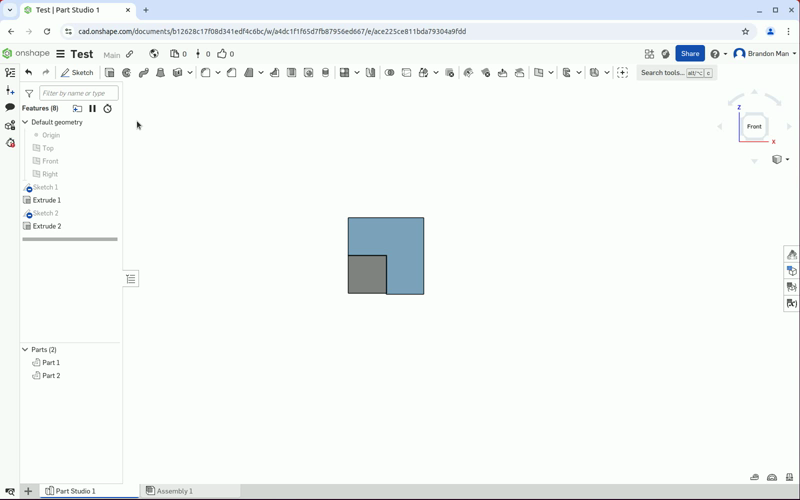
key(shift+h)
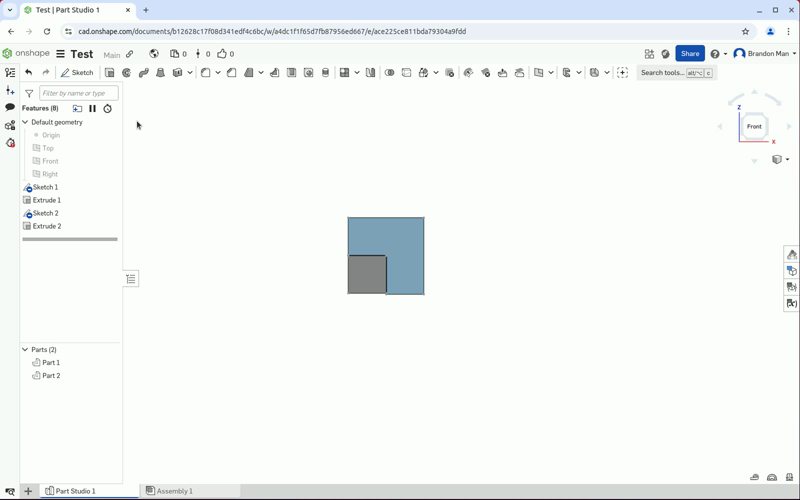
key(shift+h)
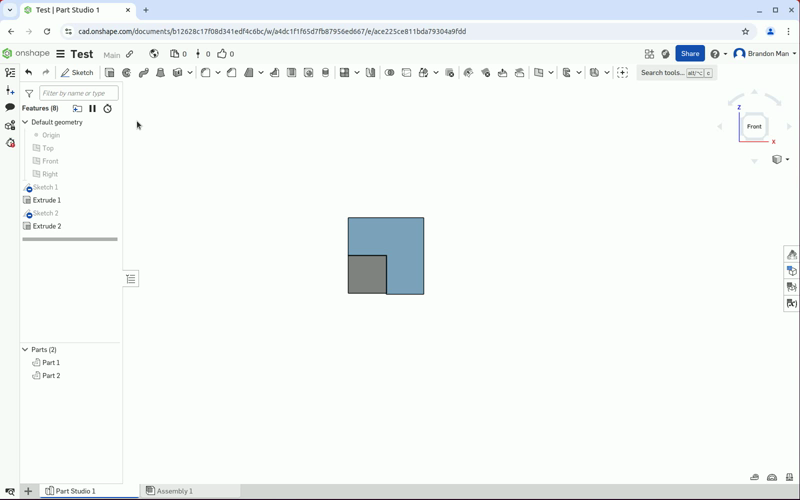
mouse_move(73, 189)
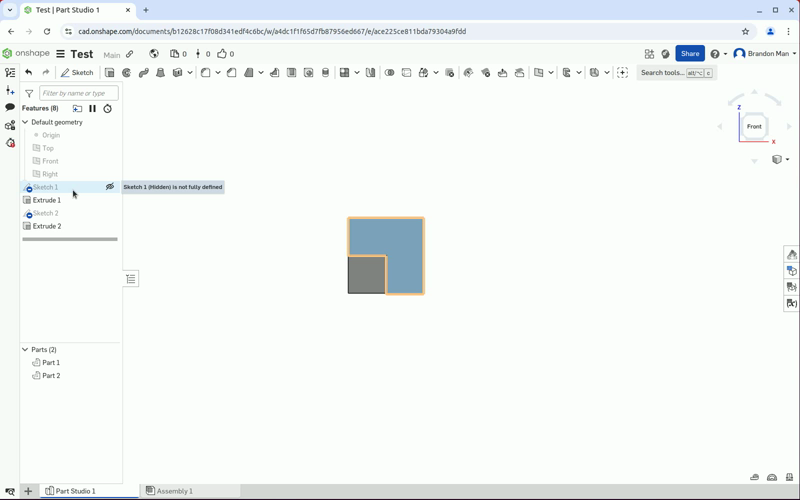
click(73, 189)
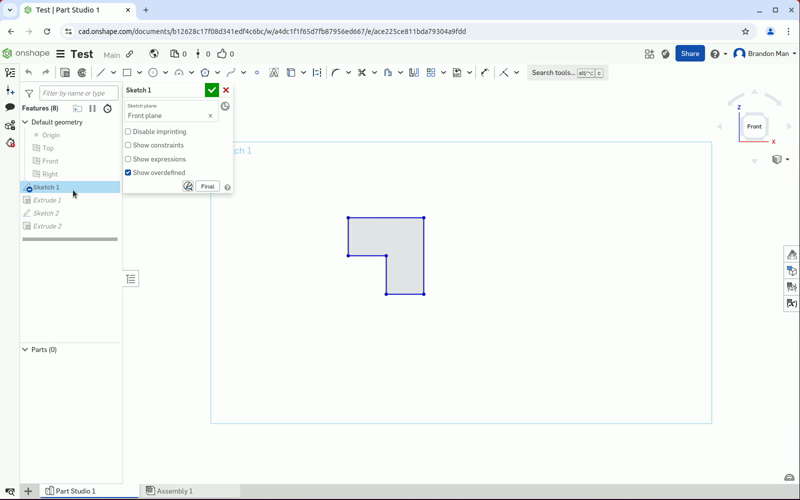
mouse_move(229, 92)
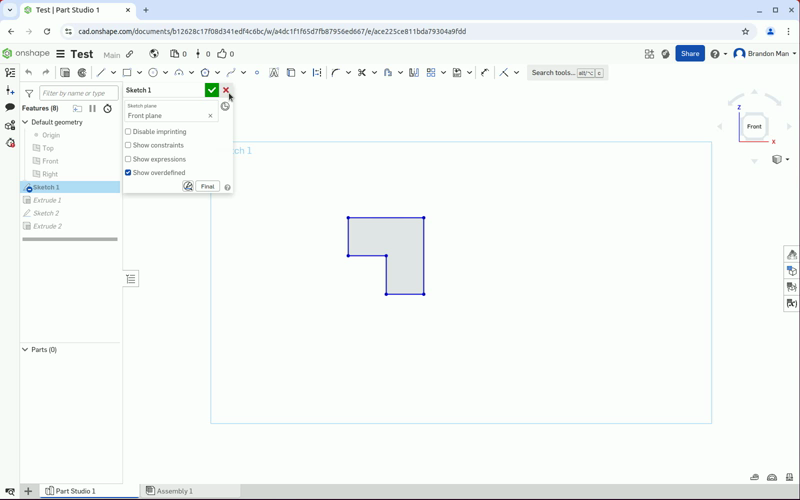
click(229, 92)
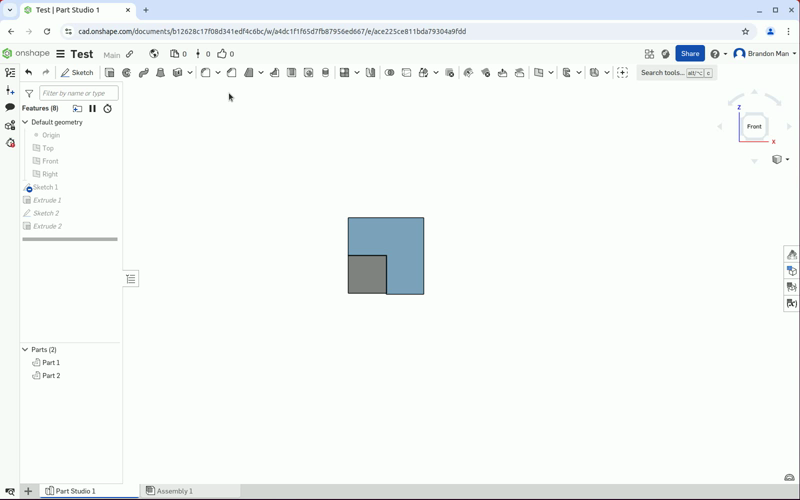
mouse_move(541, 75)
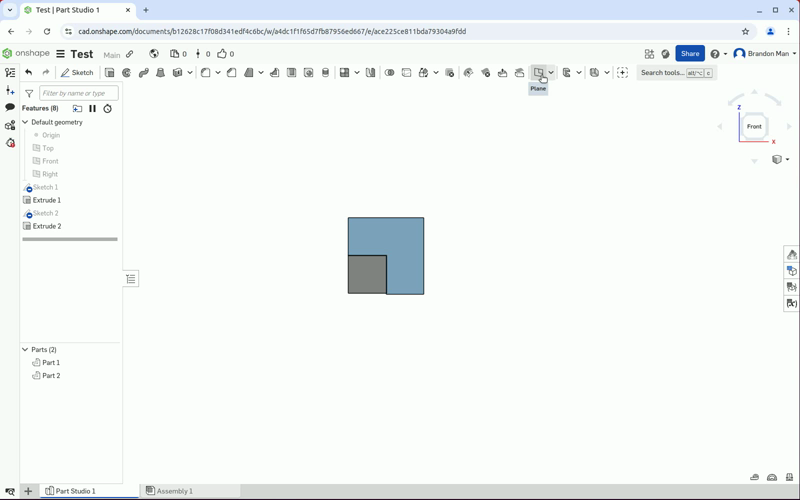
click(541, 75)
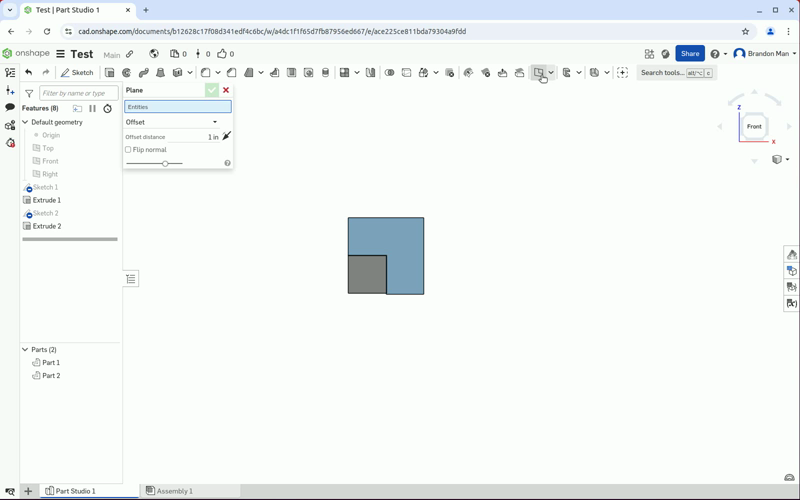
mouse_move(73, 163)
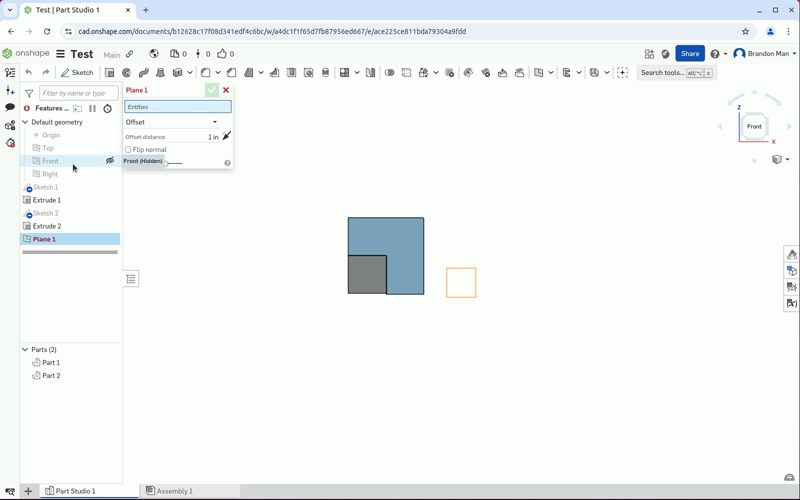
click(73, 163)
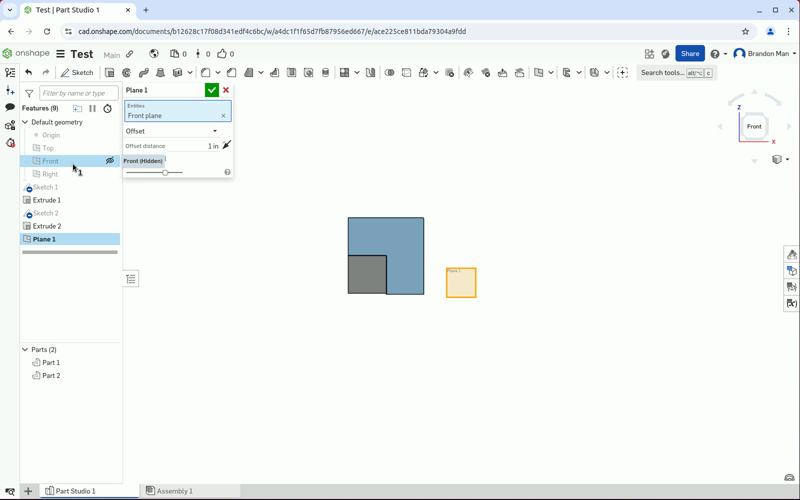
key(tab, 2)
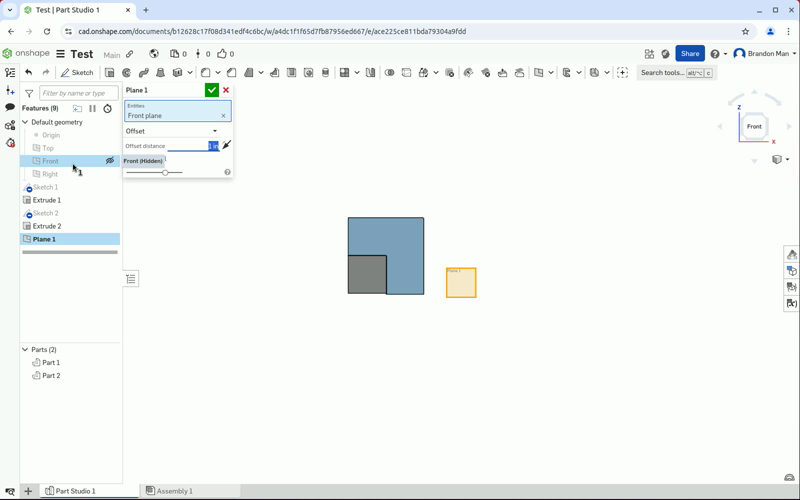
text(7.703)
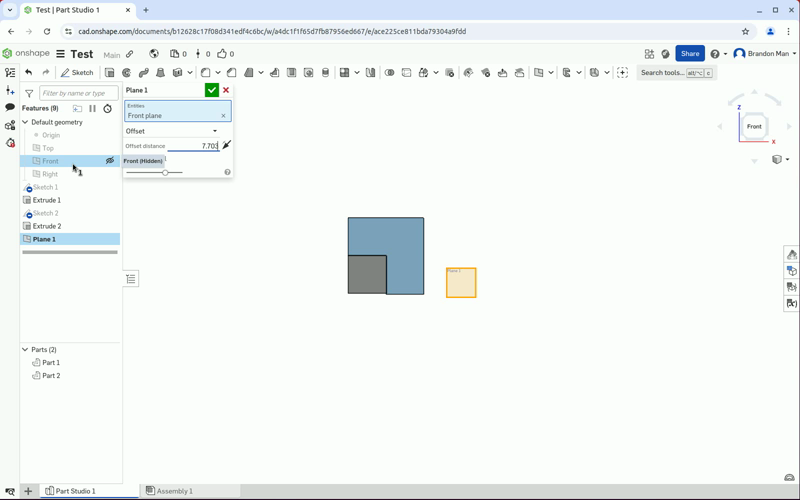
key(enter, 2)
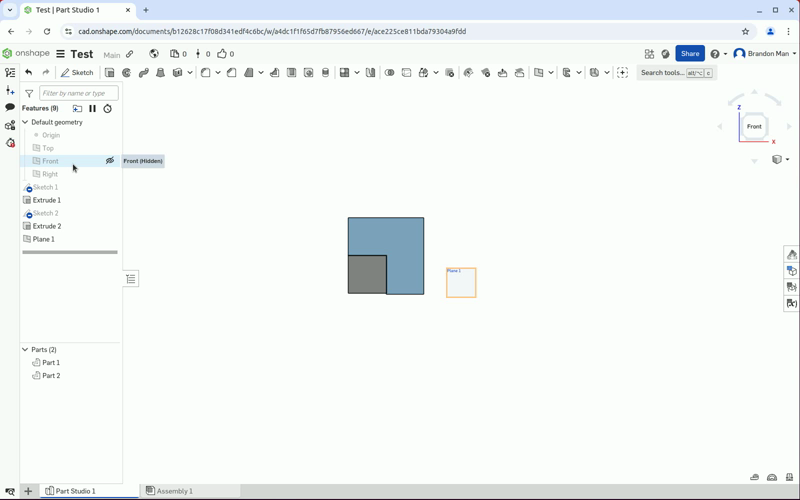
key(shift+s)
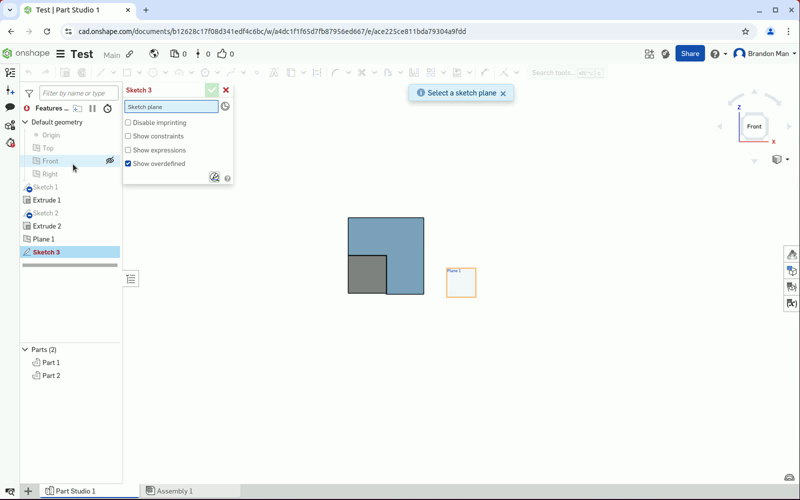
mouse_move(73, 241)
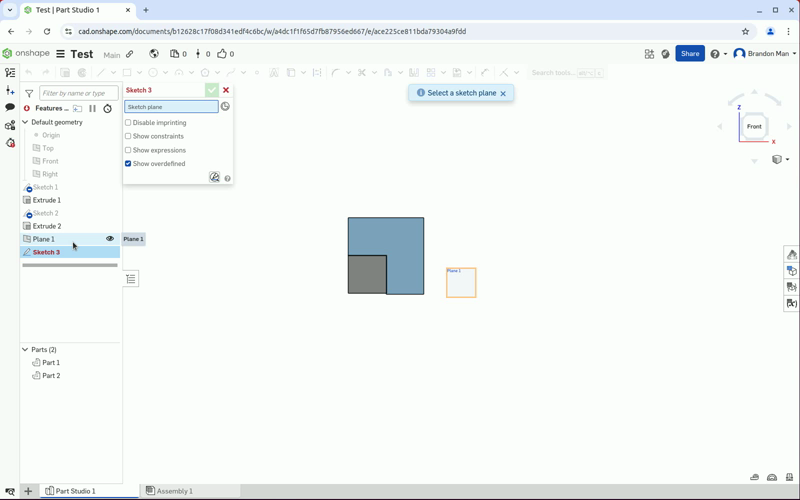
click(73, 241)
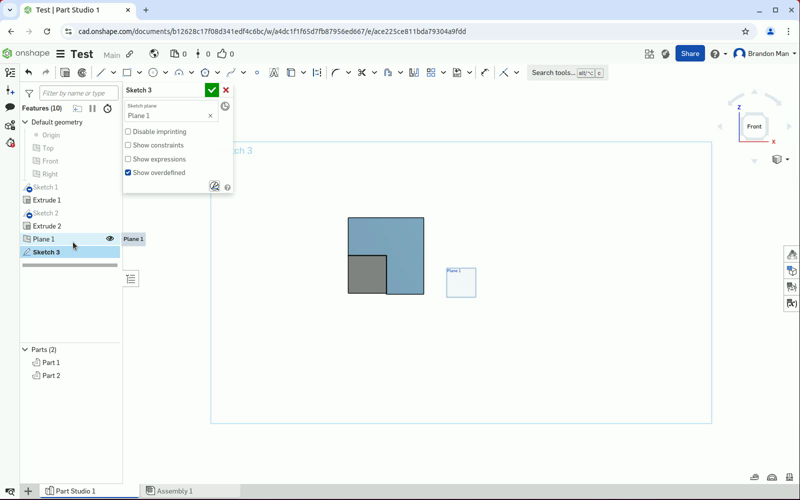
mouse_move(73, 352)
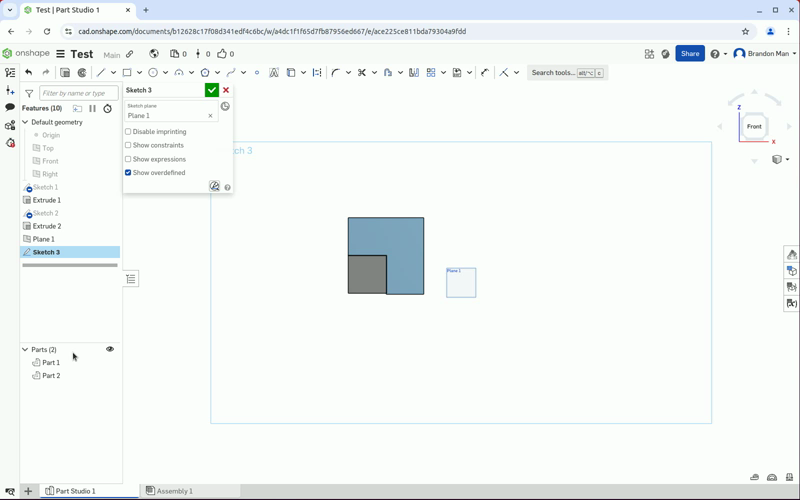
key(y)
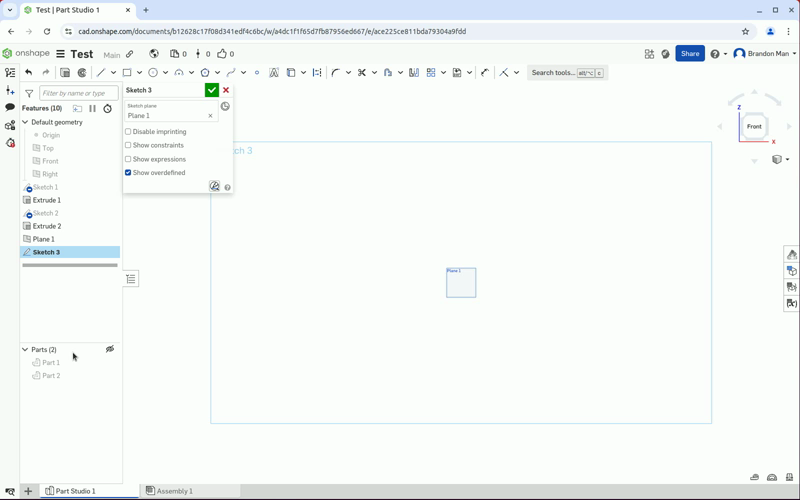
key(l)
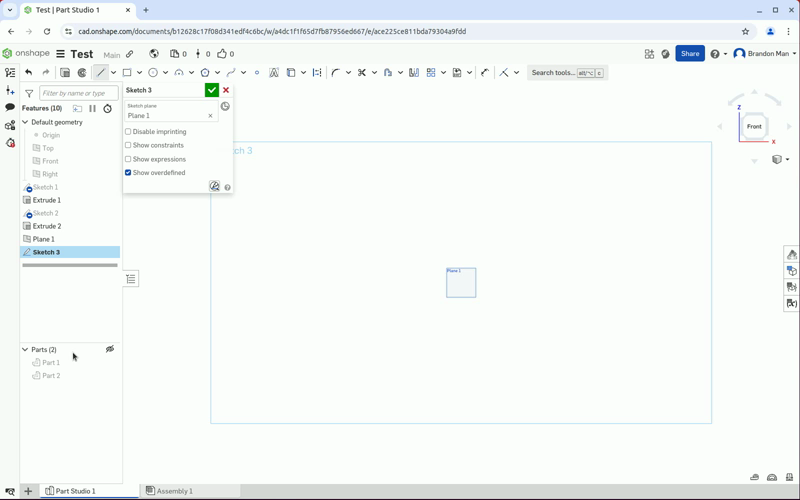
key_down(shift)
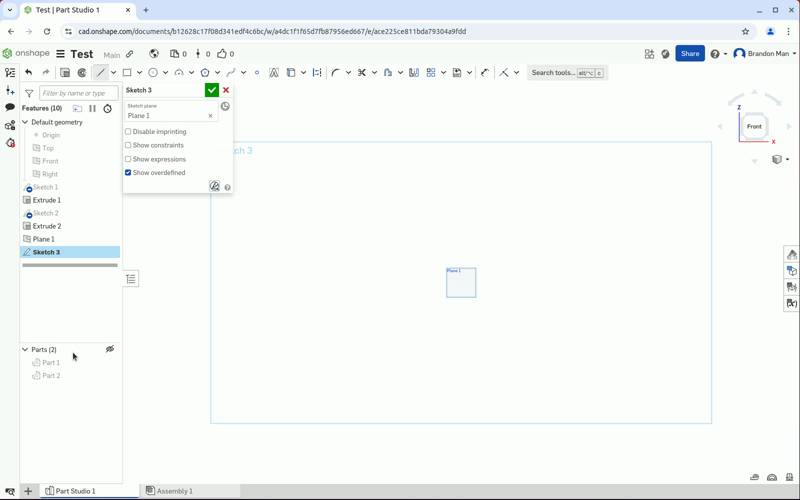
mouse_move(348, 293)
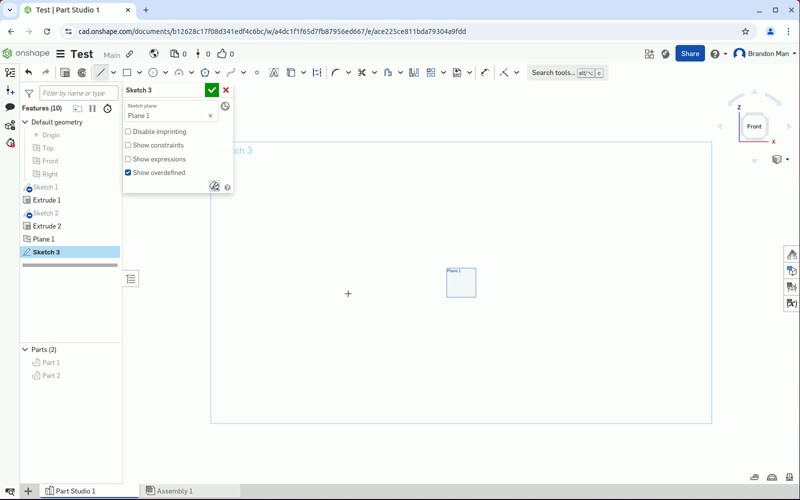
click(348, 293)
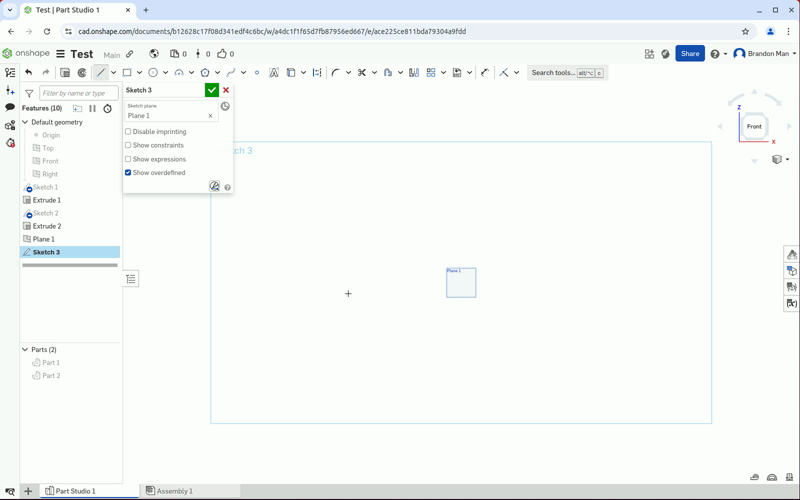
key_up(shift)
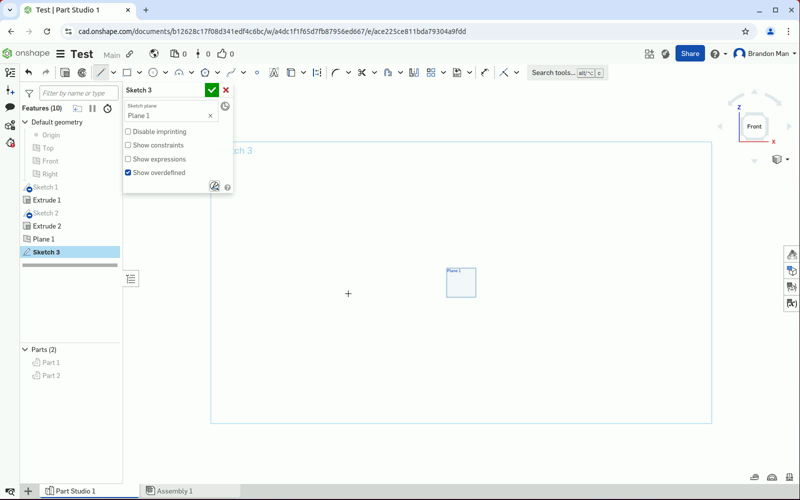
key_down(shift)
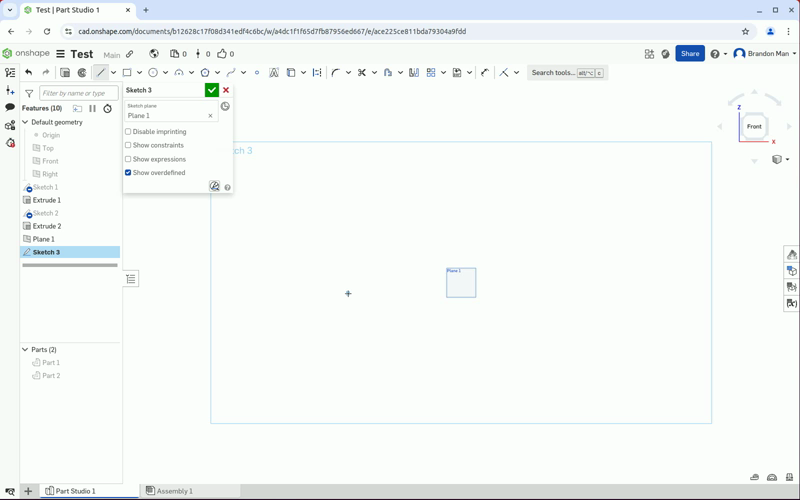
mouse_move(378, 293)
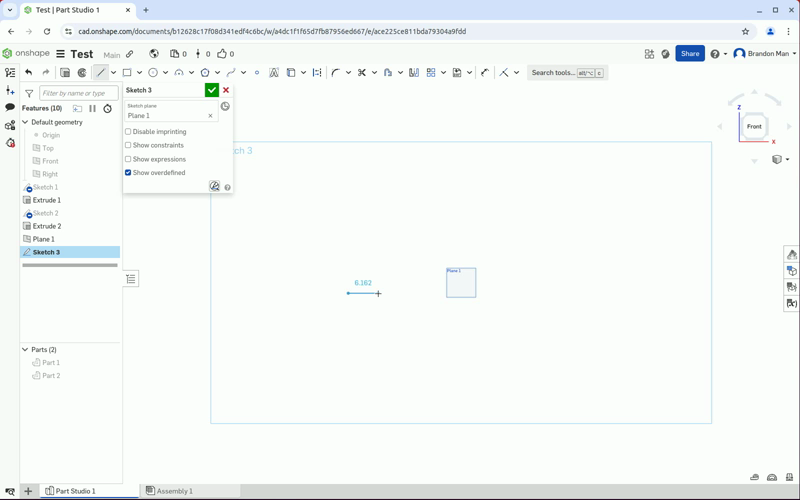
mouse_move(386, 293)
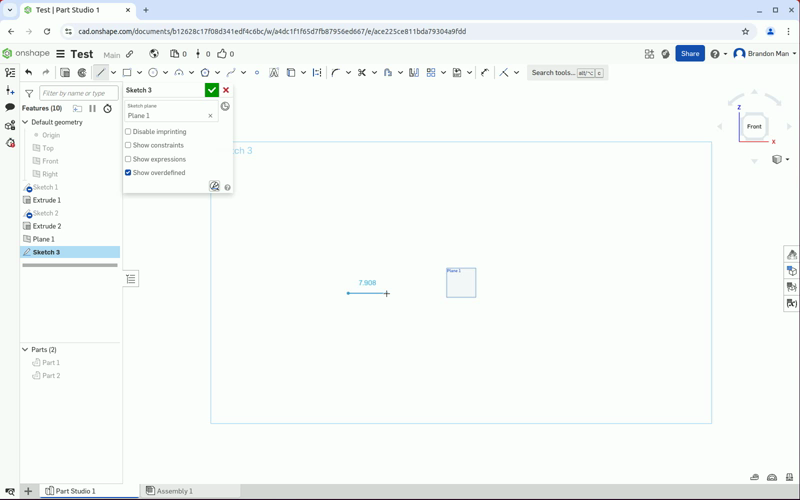
click(386, 293)
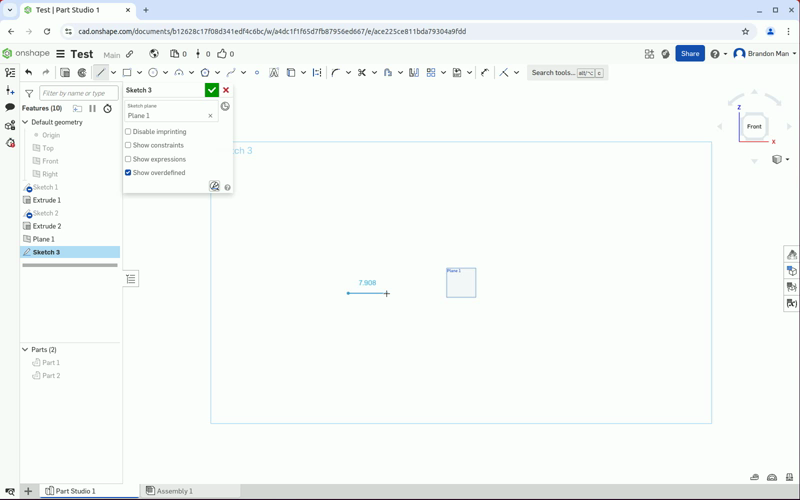
key_up(shift)
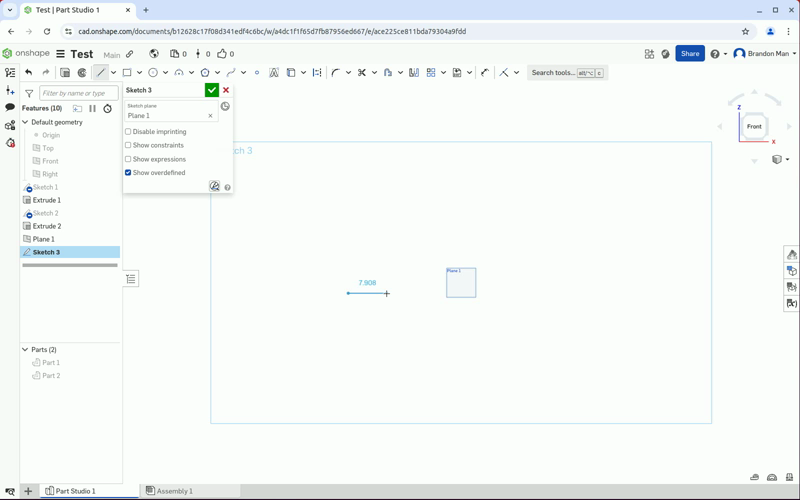
key_down(shift)
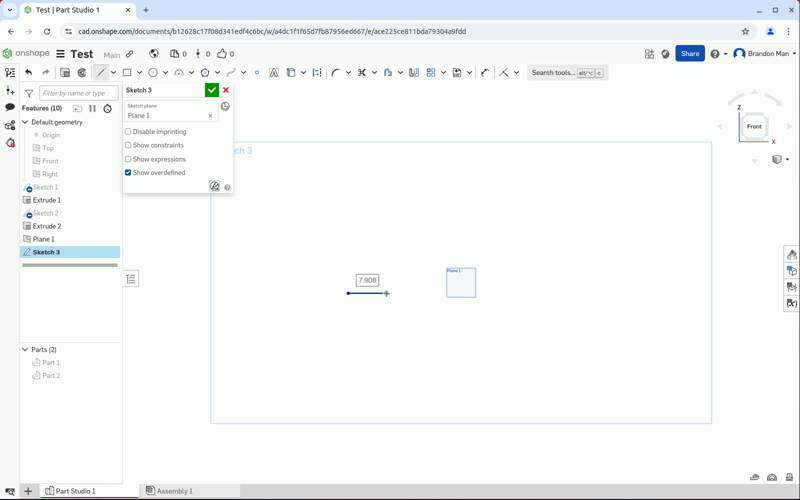
mouse_move(416, 293)
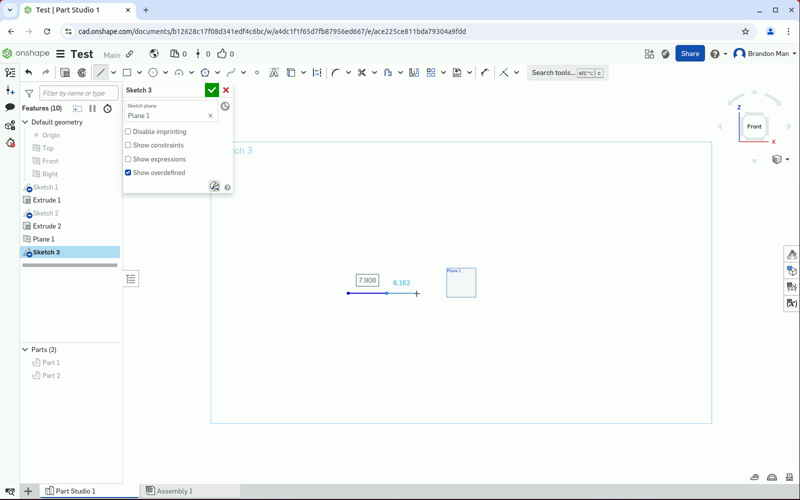
mouse_move(386, 255)
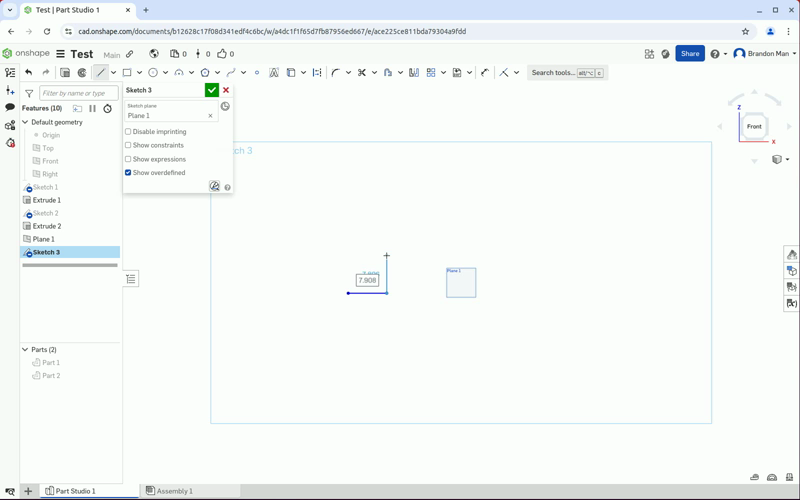
click(386, 255)
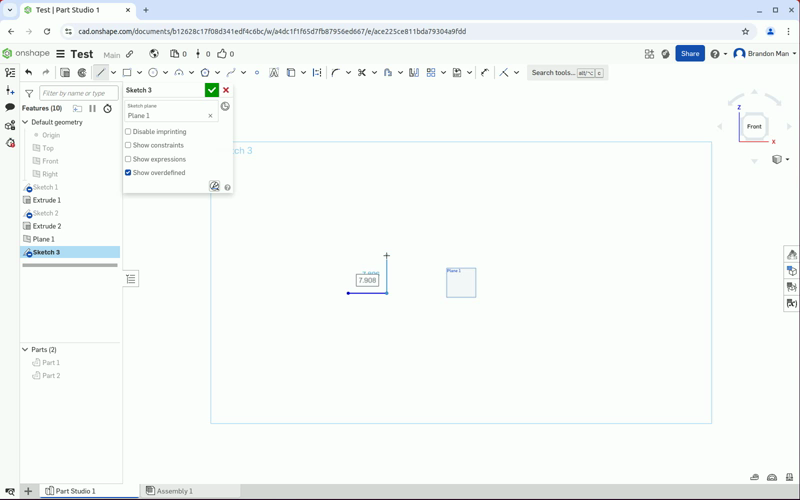
key_up(shift)
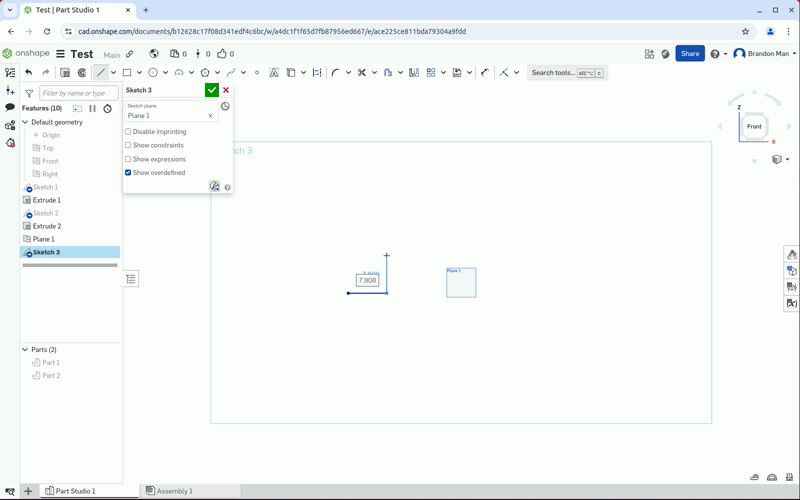
key_down(shift)
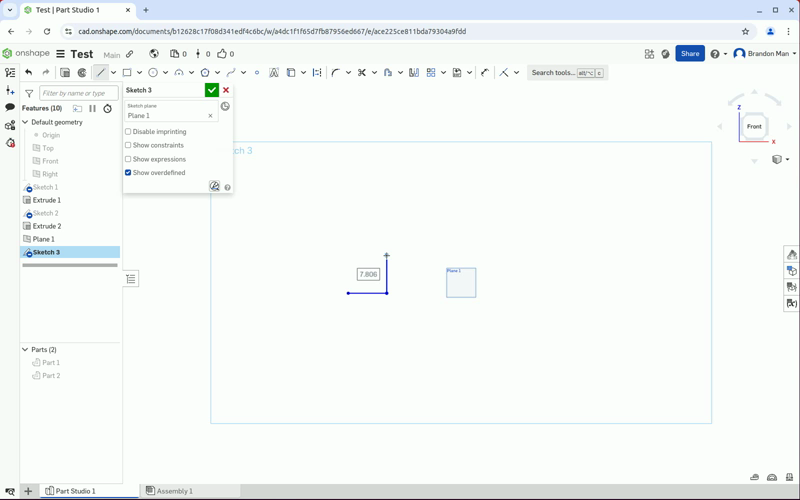
mouse_move(416, 255)
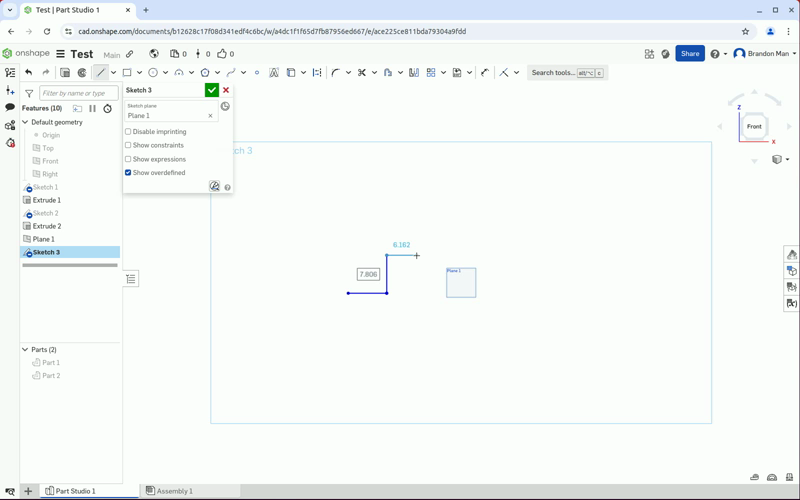
mouse_move(348, 255)
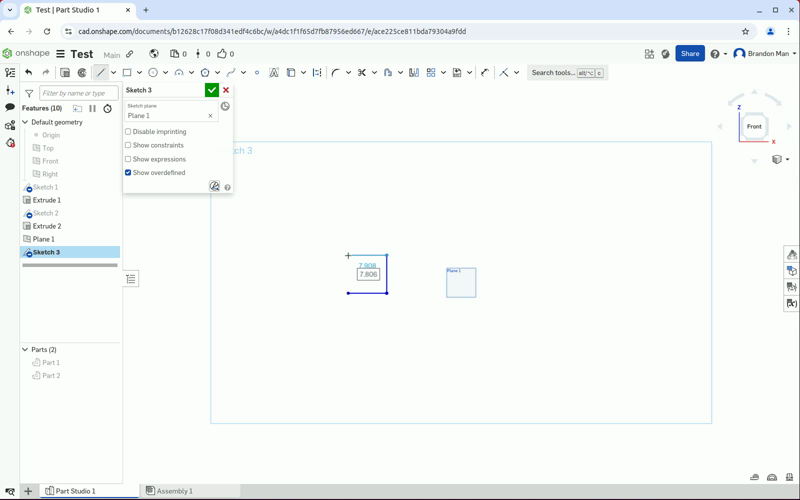
click(348, 255)
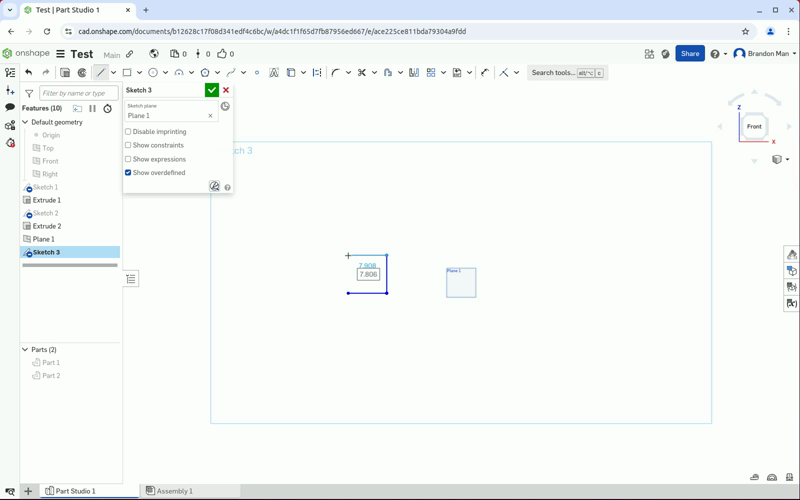
key_up(shift)
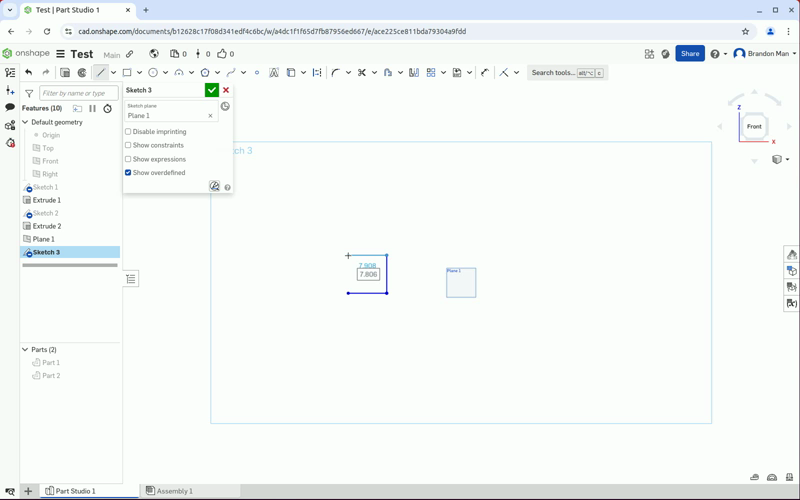
mouse_move(378, 255)
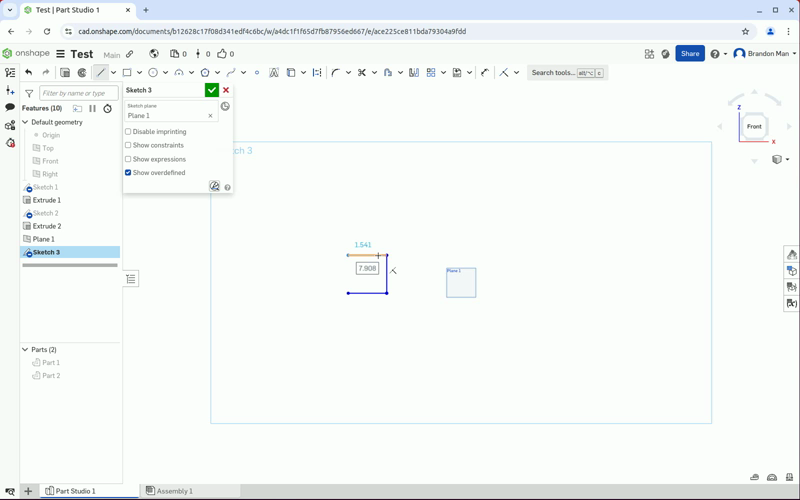
key_down(shift)
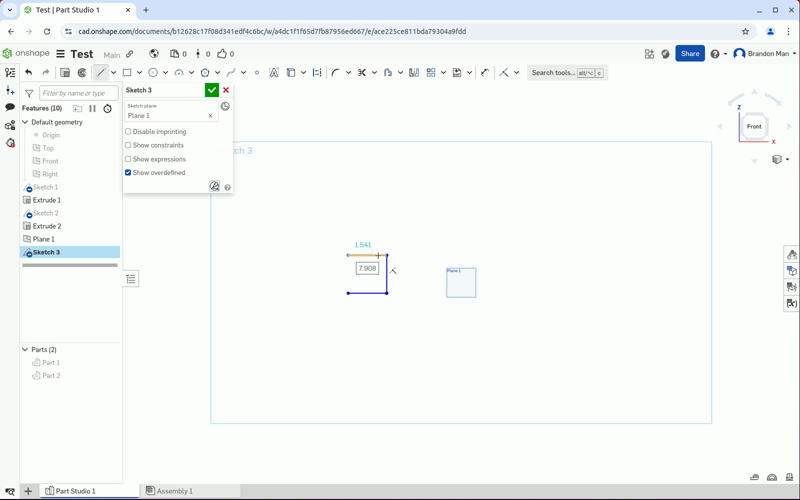
mouse_move(348, 293)
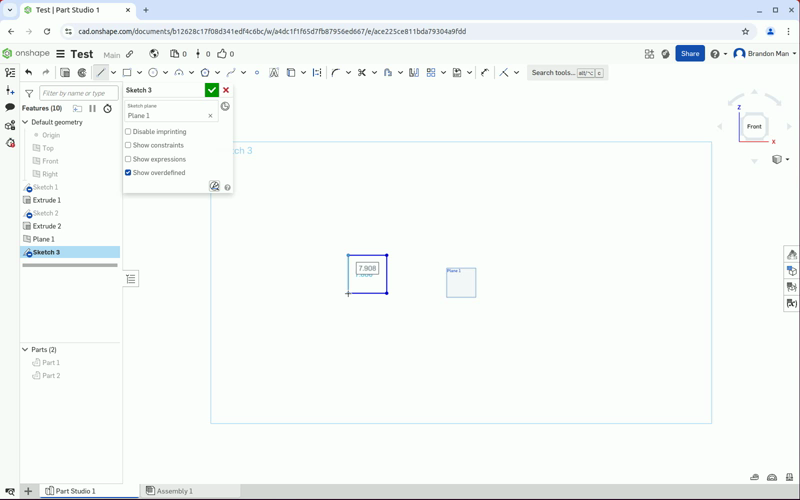
key_up(shift)
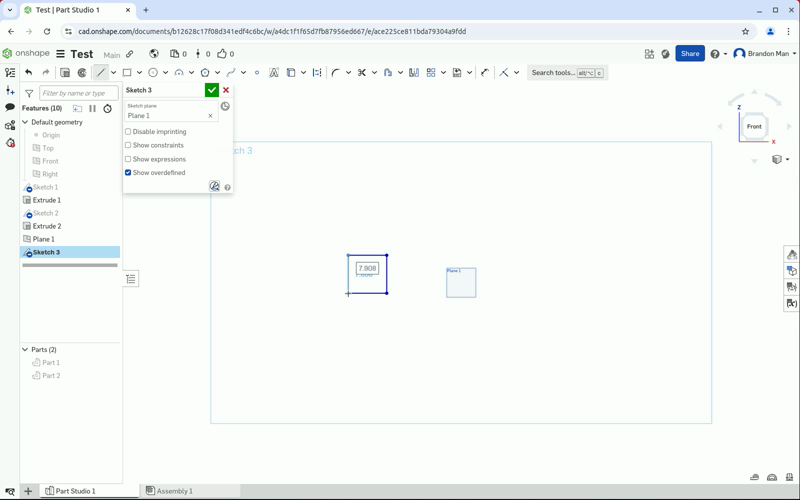
click(348, 293)
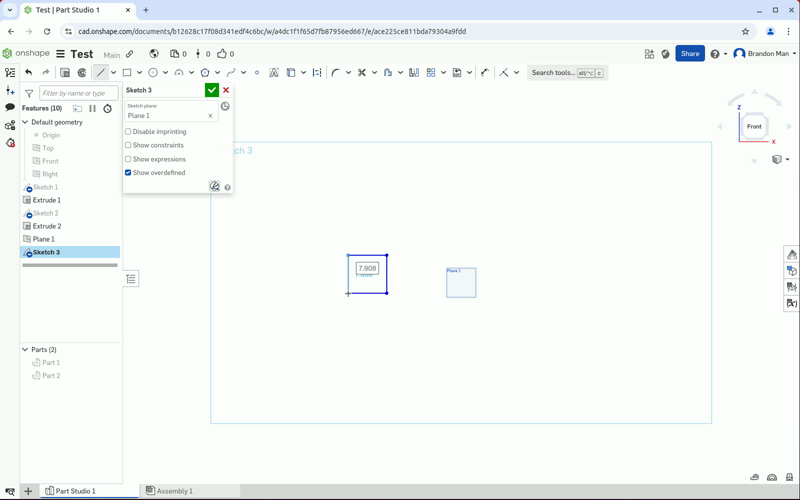
key(esc)
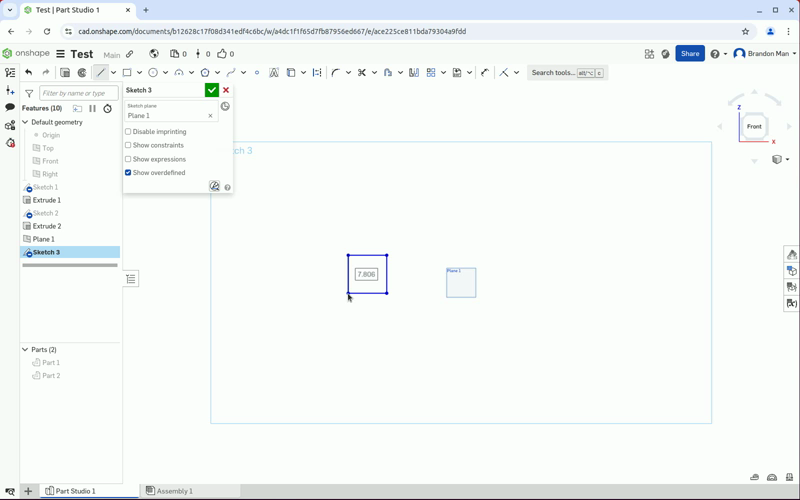
mouse_move(370, 278)
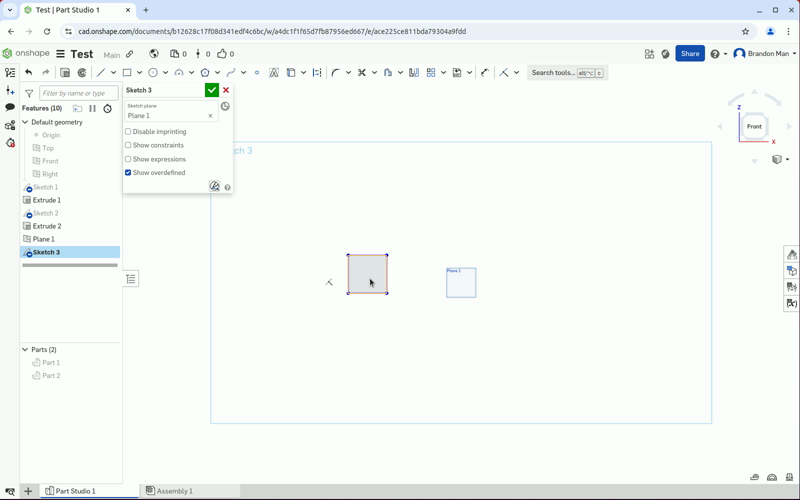
scroll(6)
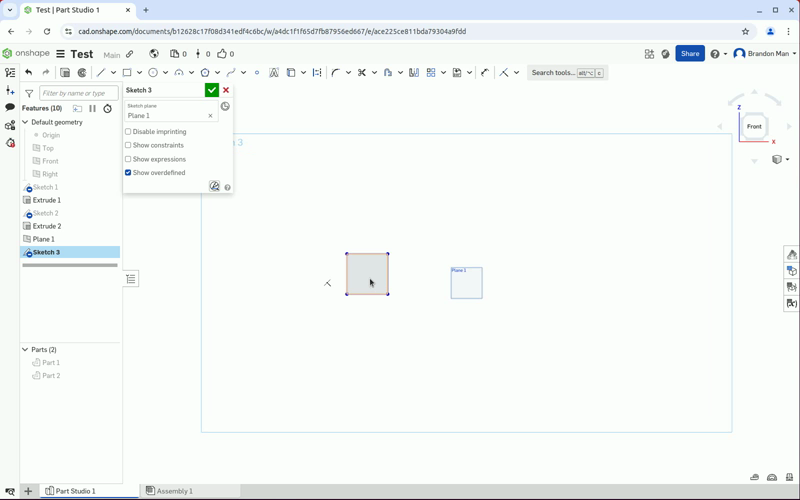
scroll(6)
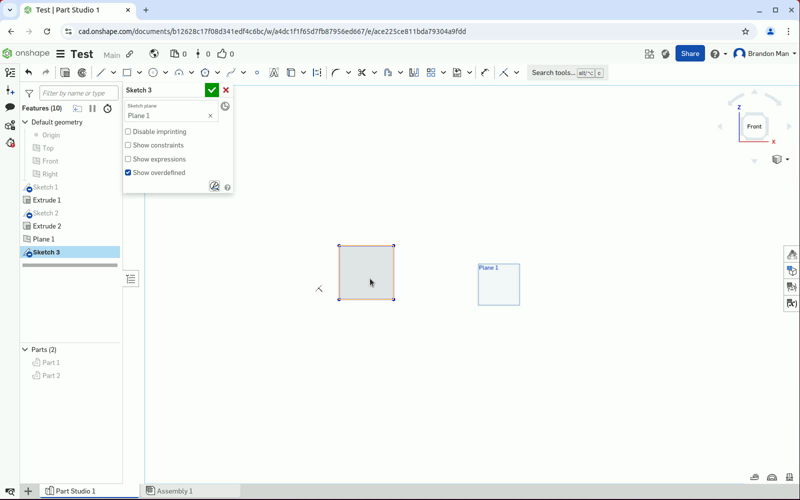
scroll(6)
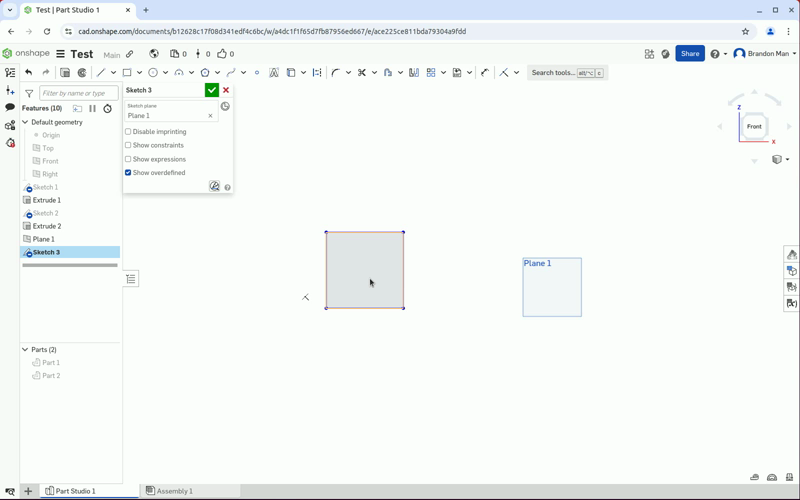
scroll(6)
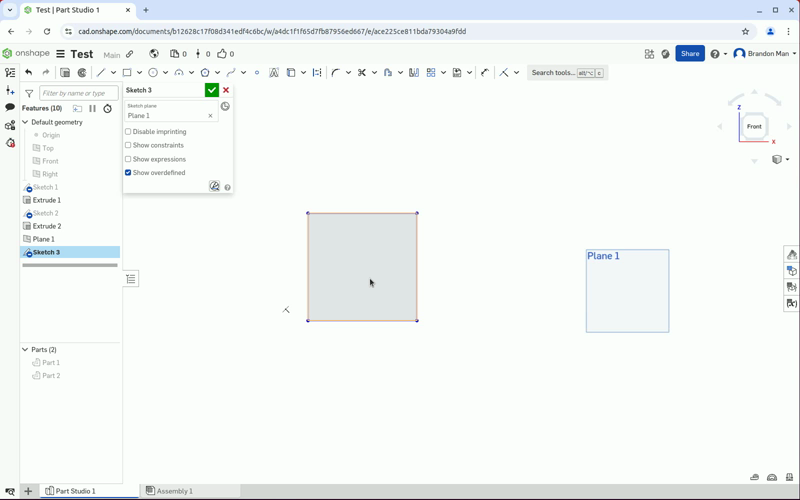
scroll(6)
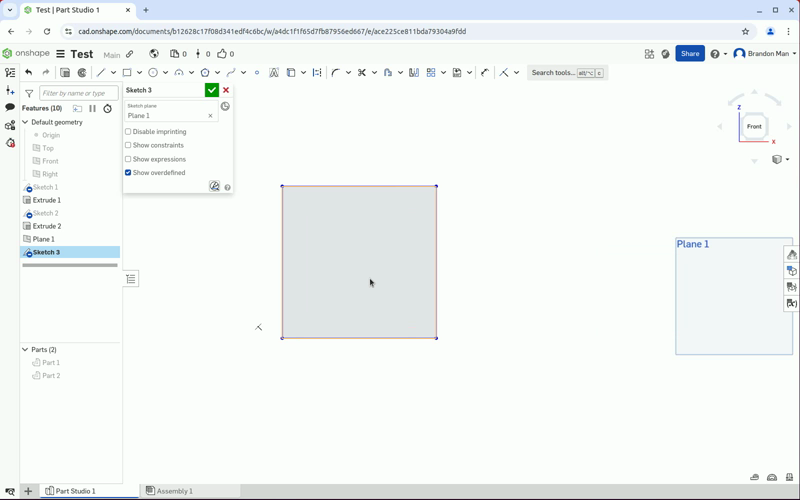
scroll(6)
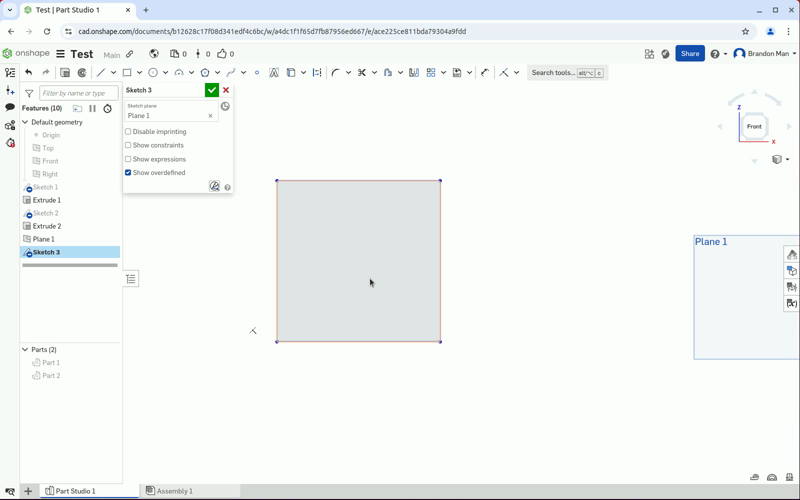
scroll(6)
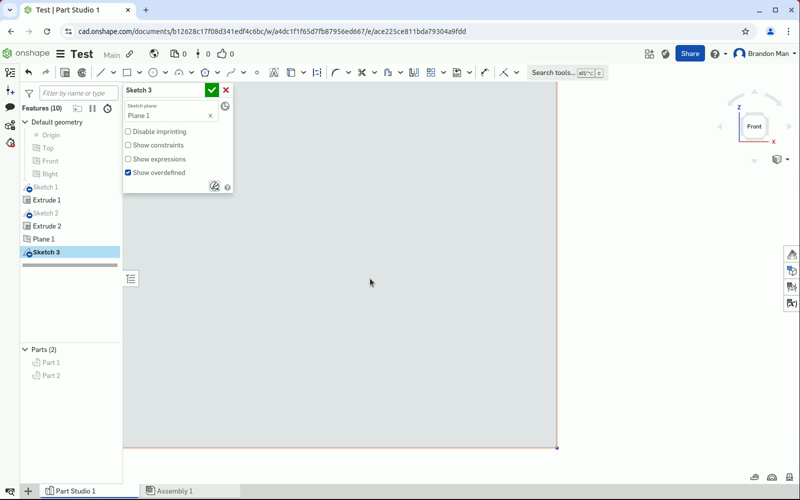
click(370, 278)
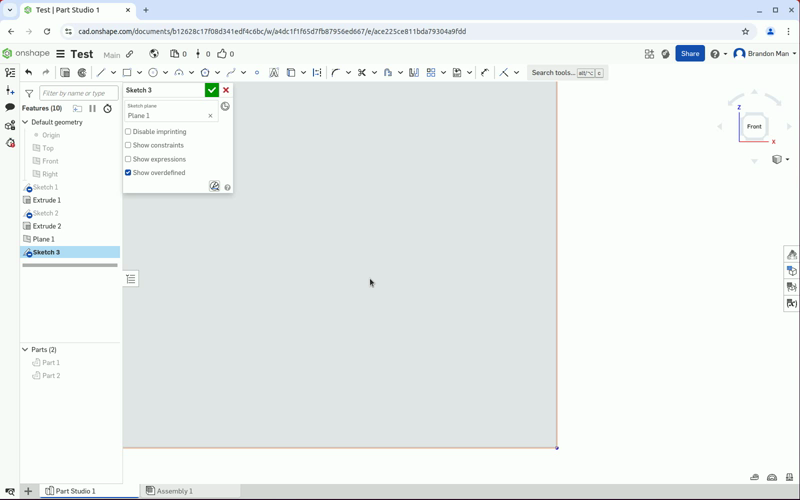
scroll(-6)
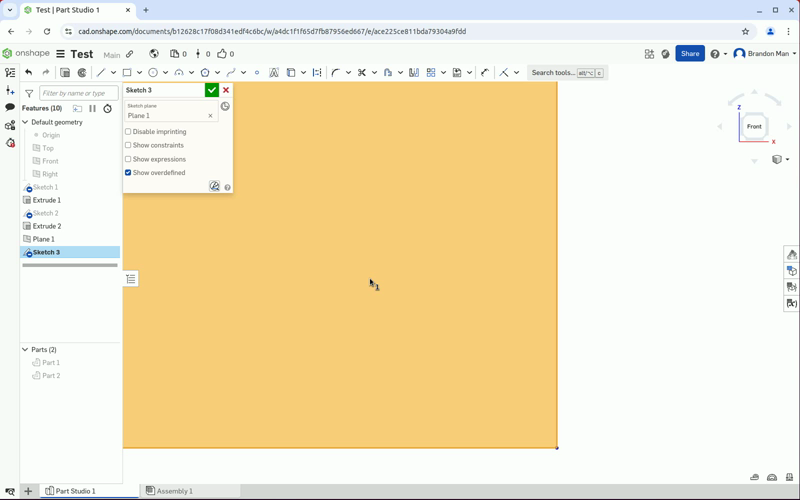
scroll(-6)
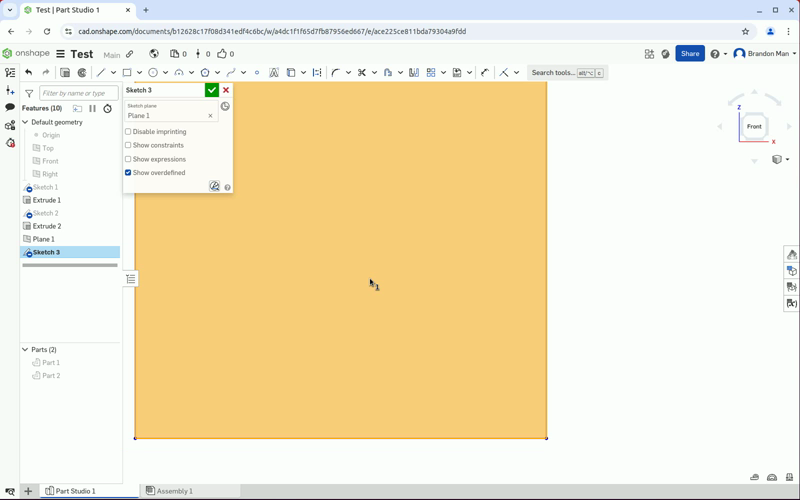
scroll(-6)
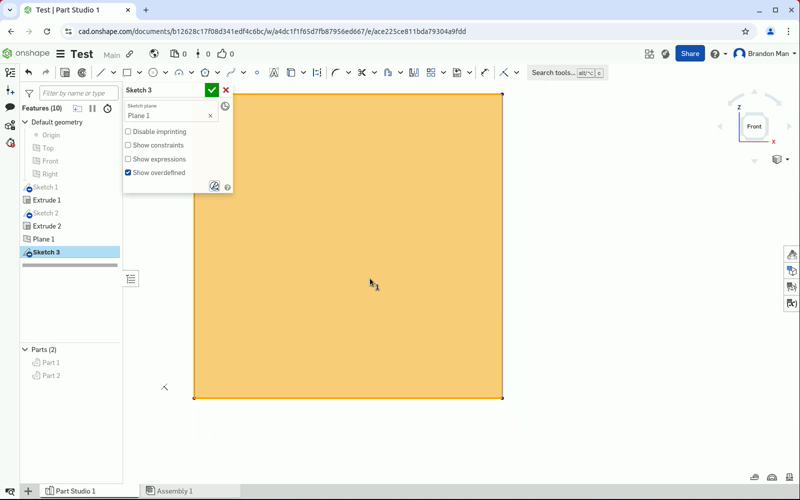
scroll(-6)
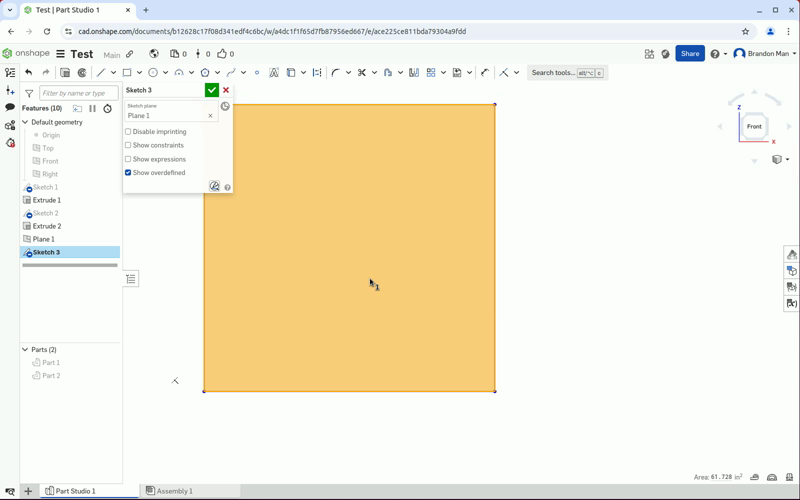
scroll(-6)
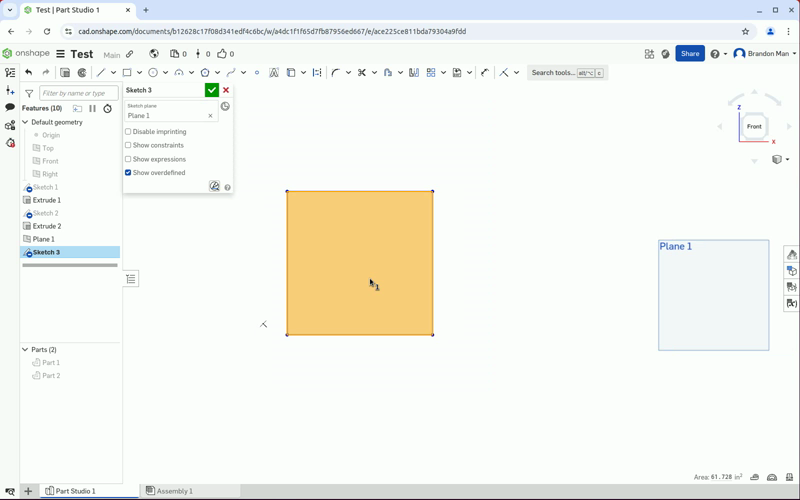
scroll(-6)
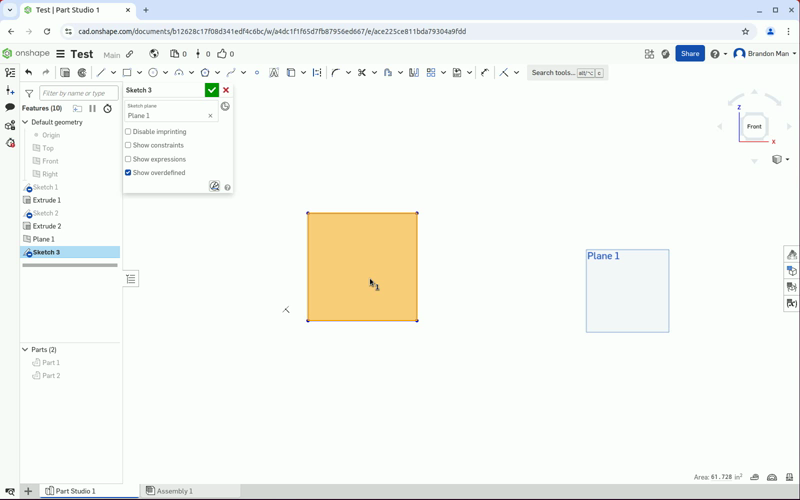
scroll(-6)
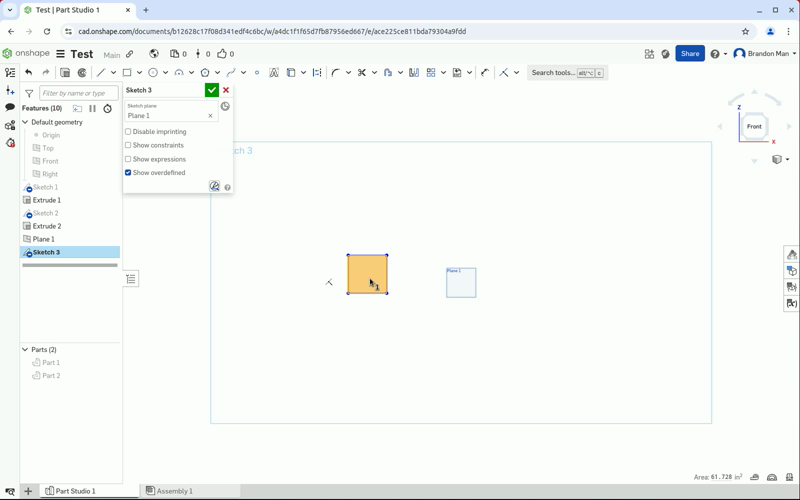
mouse_move(73, 352)
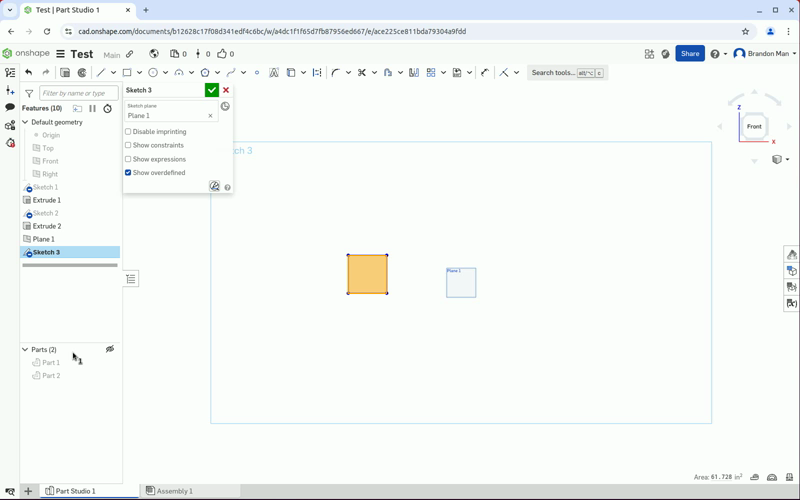
key(shift+y)
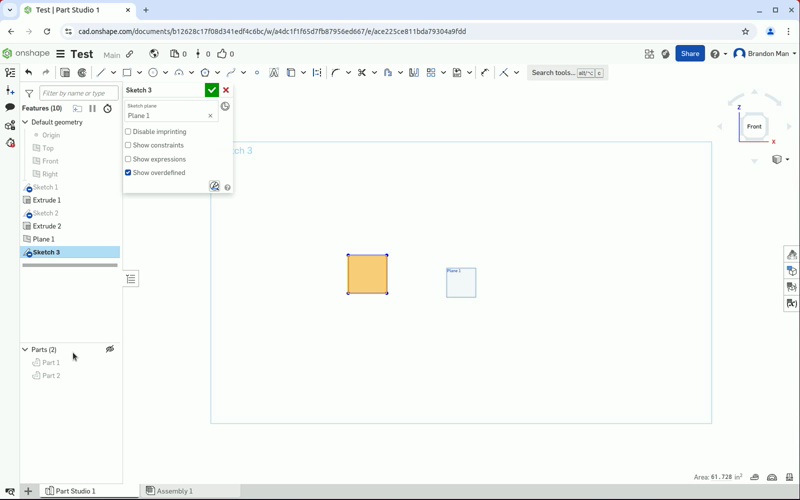
key(shift+e)
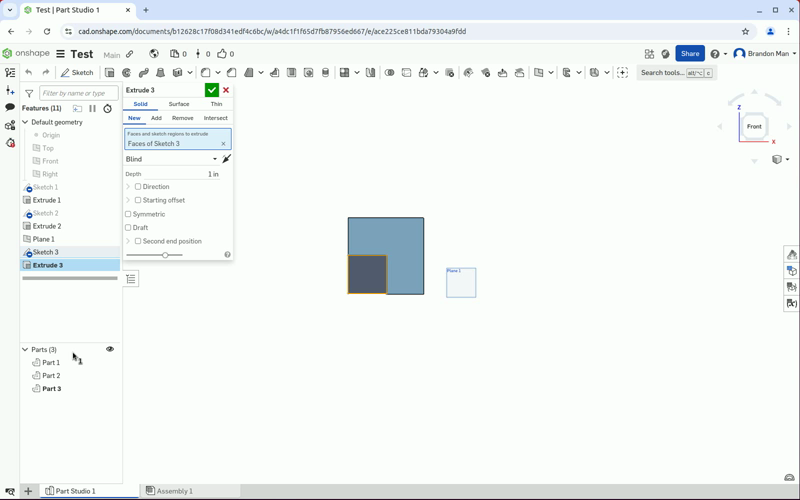
mouse_move(143, 106)
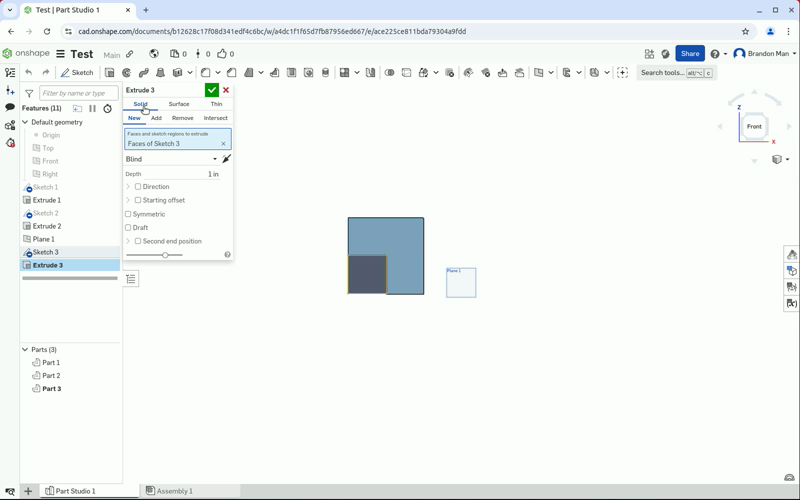
click(143, 106)
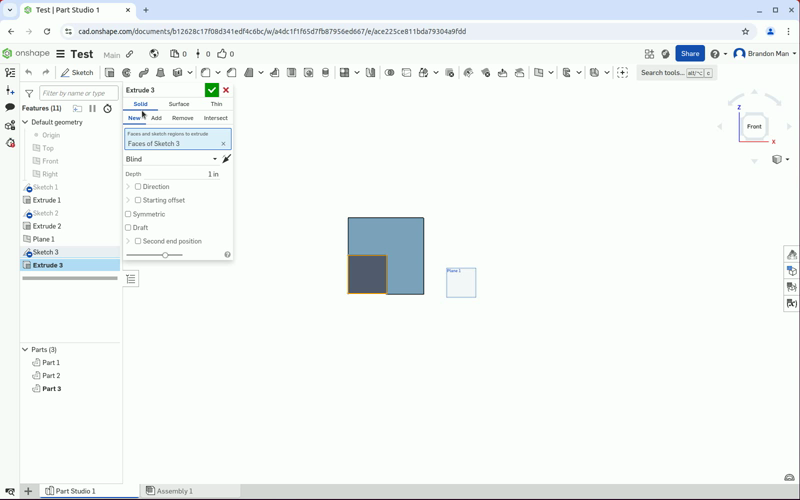
mouse_move(137, 120)
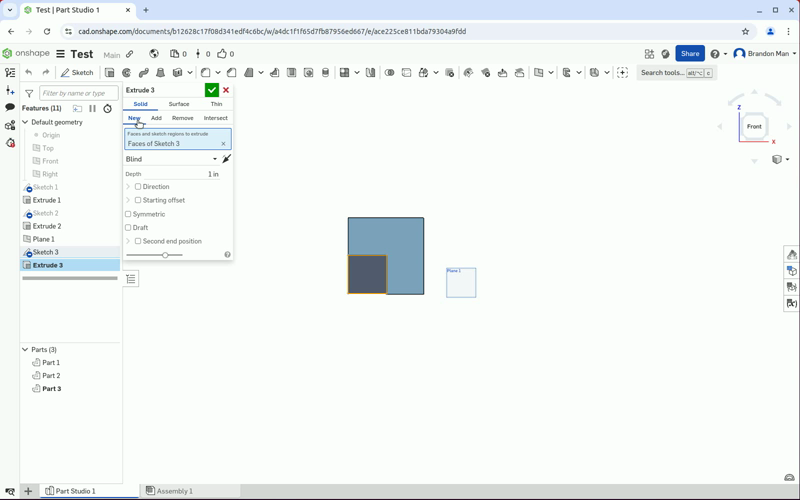
click(137, 120)
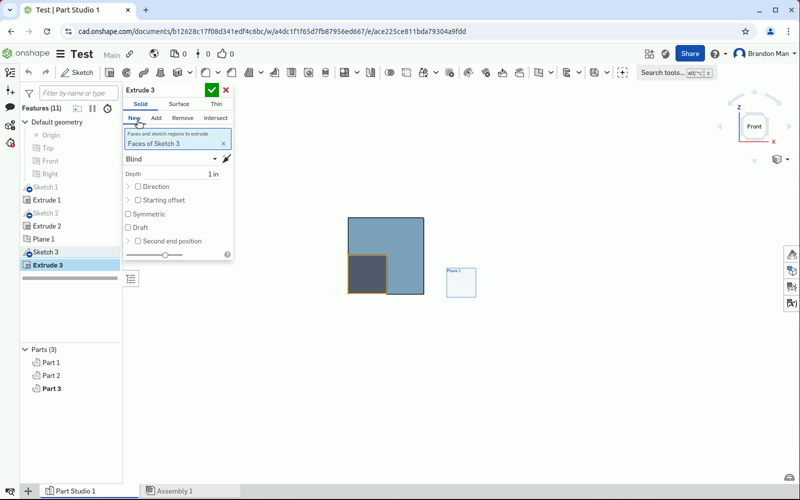
key(tab, 4)
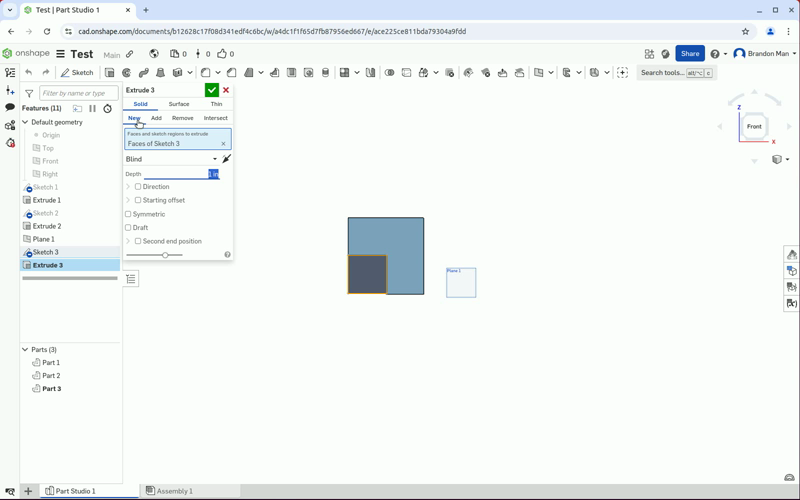
text(7.703)
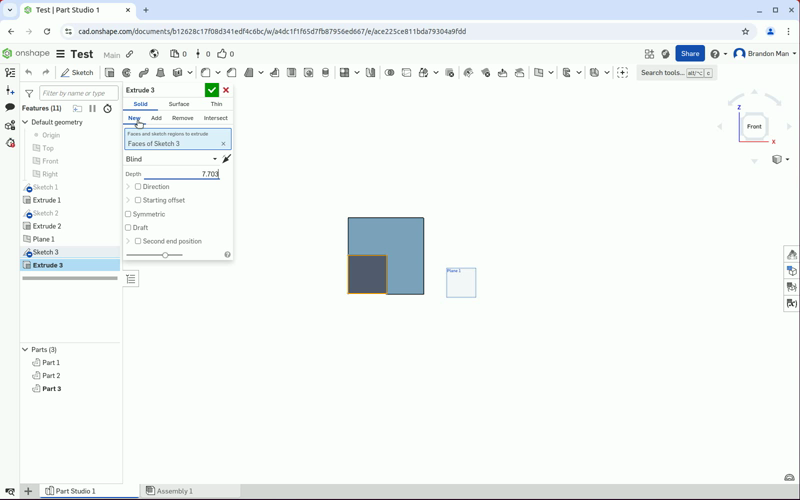
key(enter)
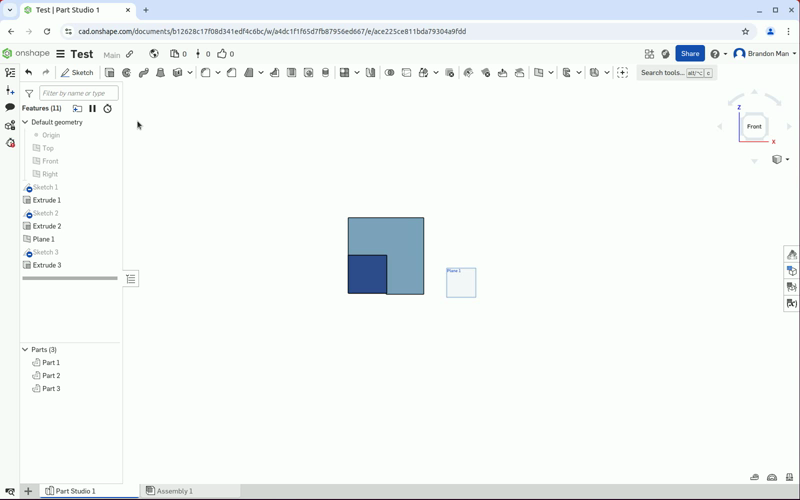
key(shift+h)
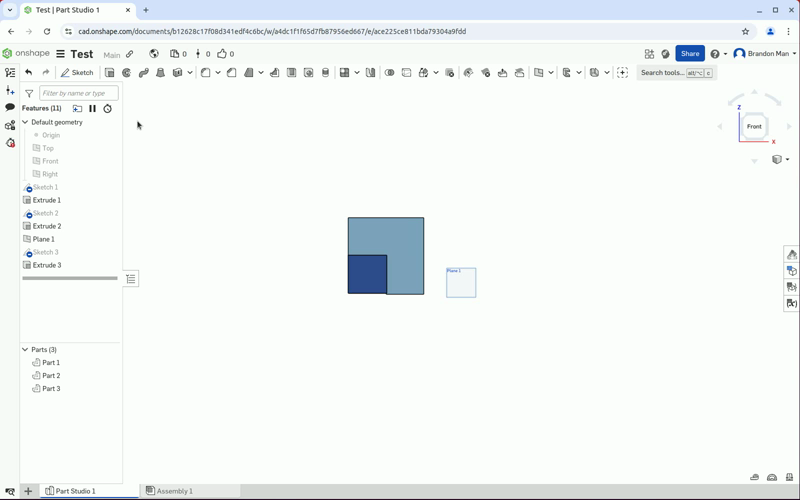
key(shift+h)
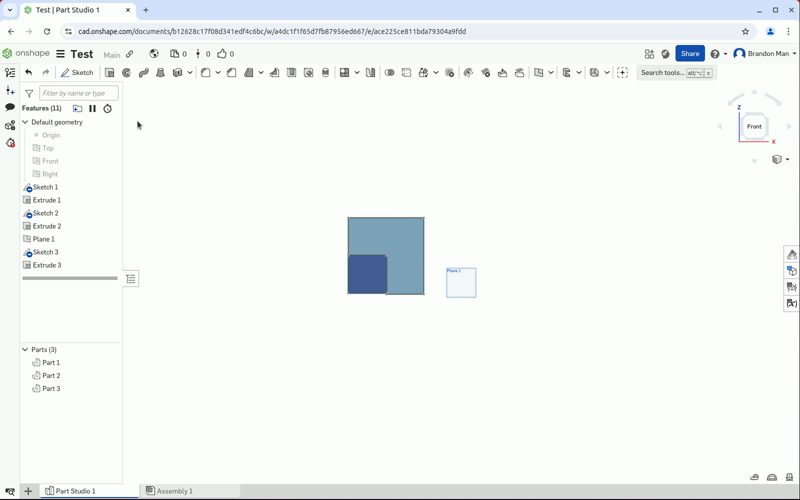
key(shift+7)
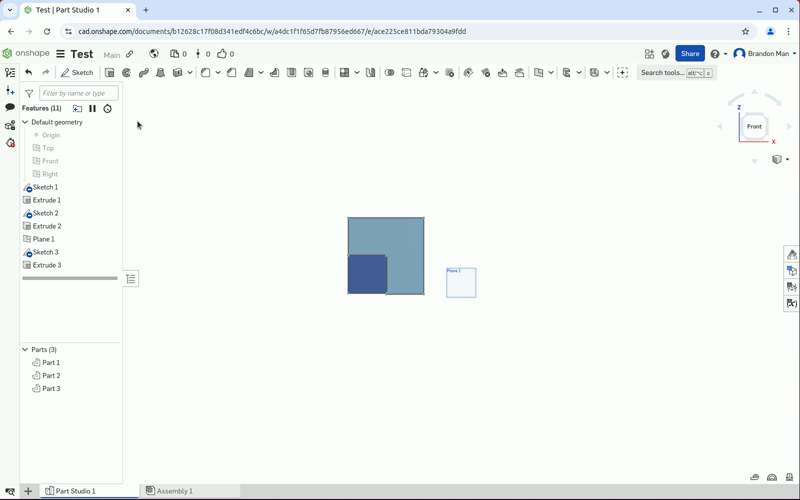
key(left, 2)
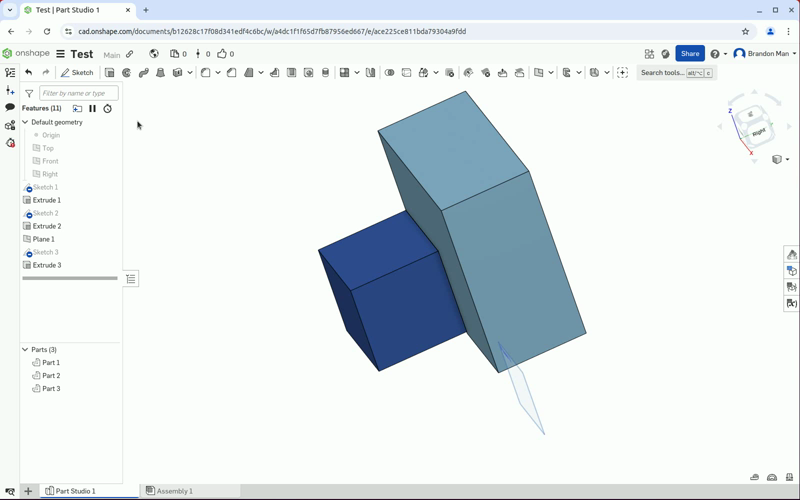
key(down, 2)
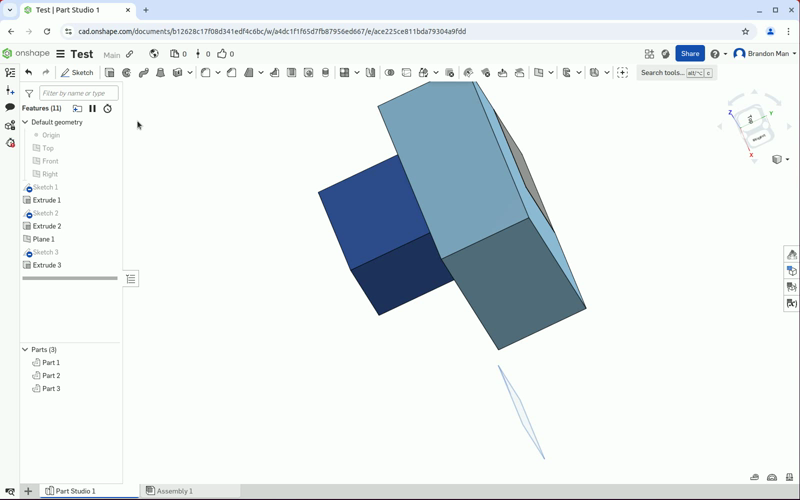
key(up, 2)
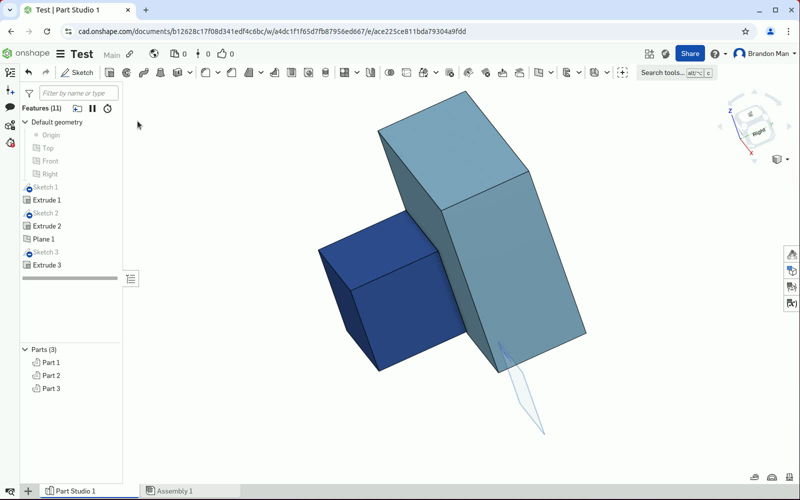
key(right, 2)
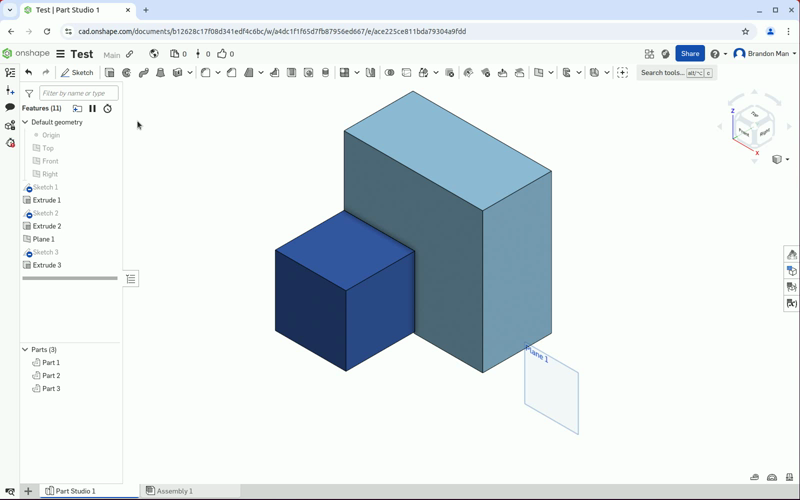
mouse_move(73, 189)
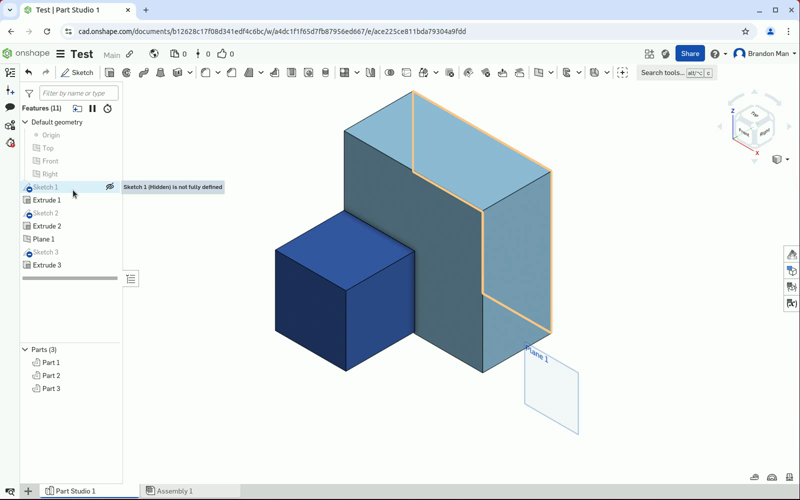
click(73, 189)